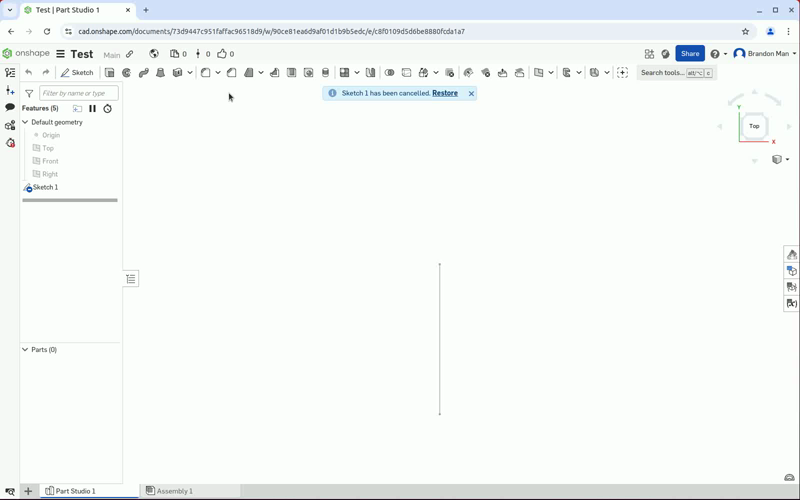
key(shift+h)
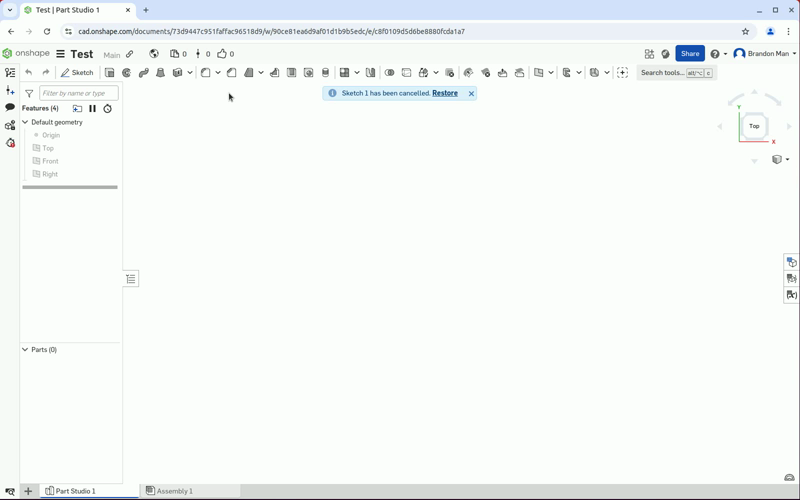
mouse_move(73, 352)
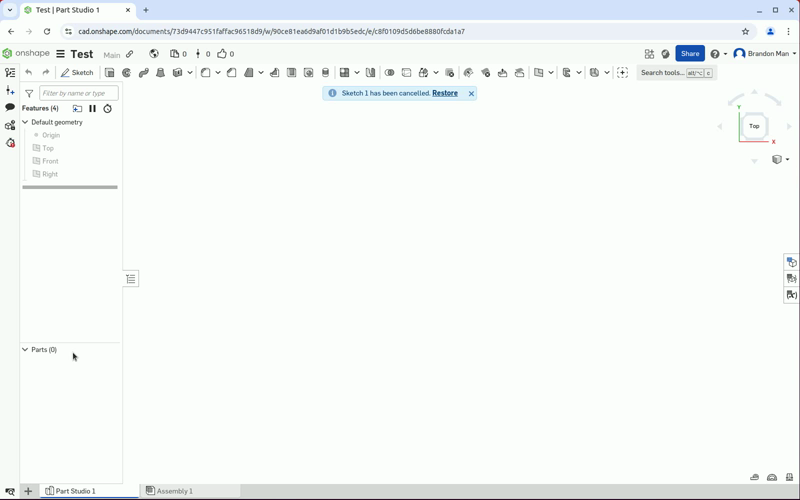
key(y)
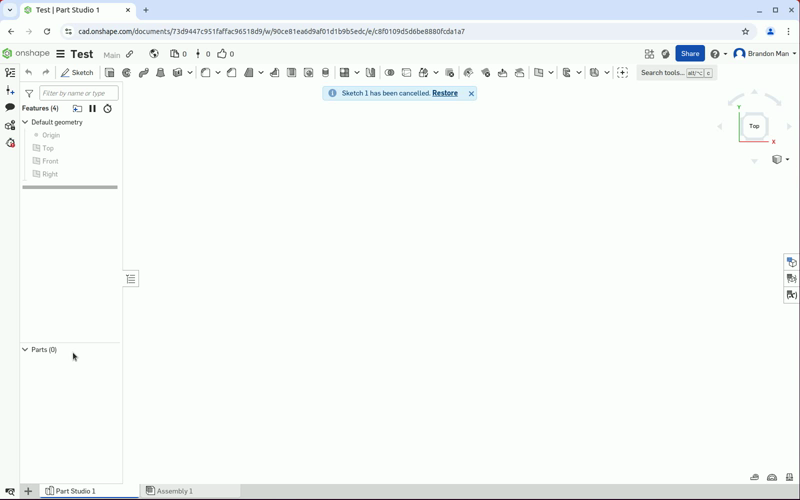
key(shift+p)
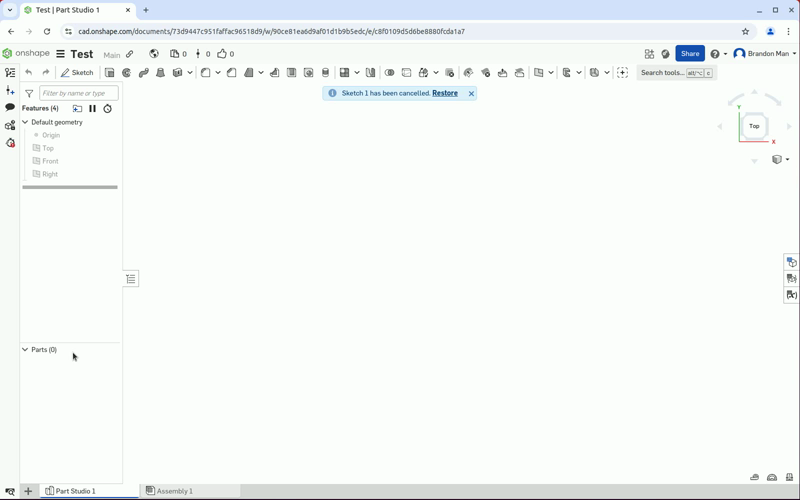
key(space)
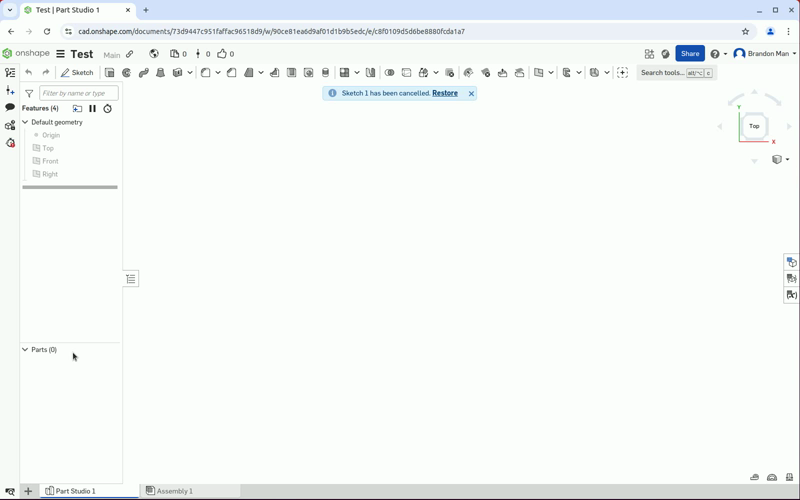
key_down(shift)
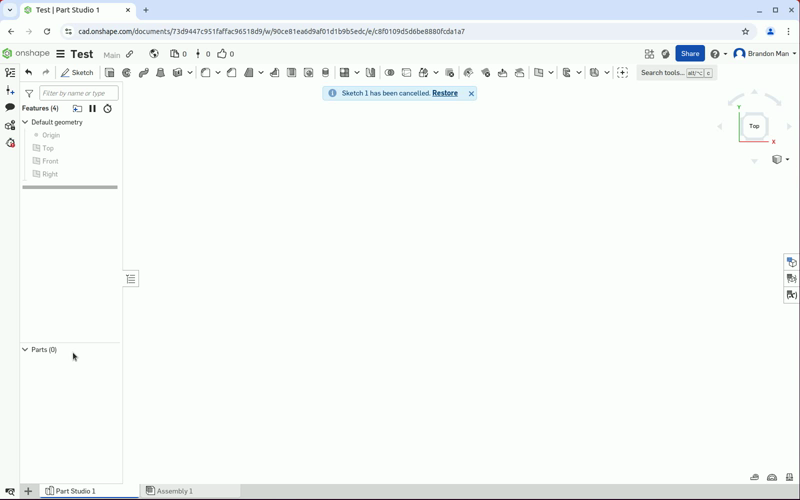
key(up)
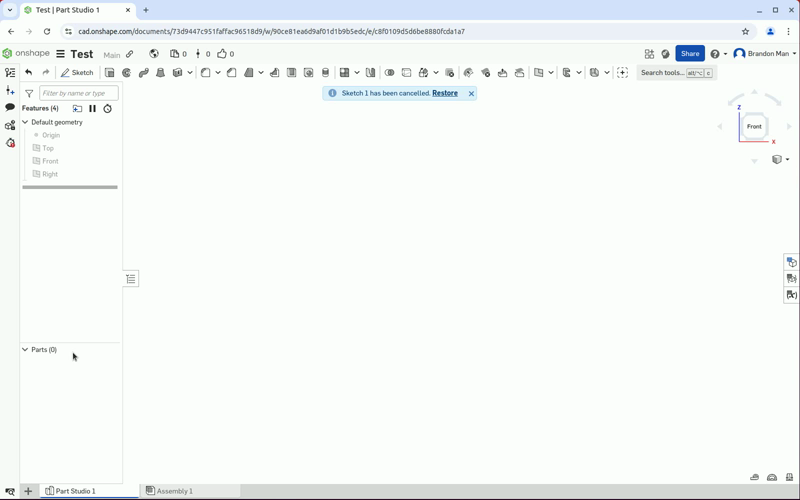
key_up(shift)
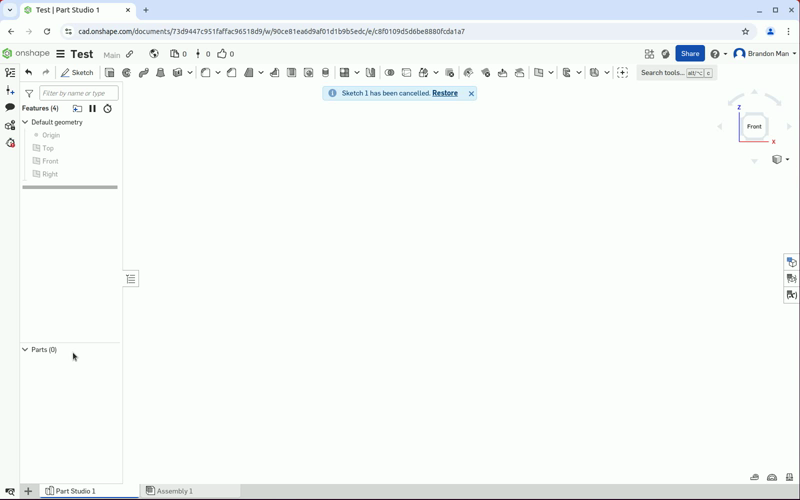
key(space)
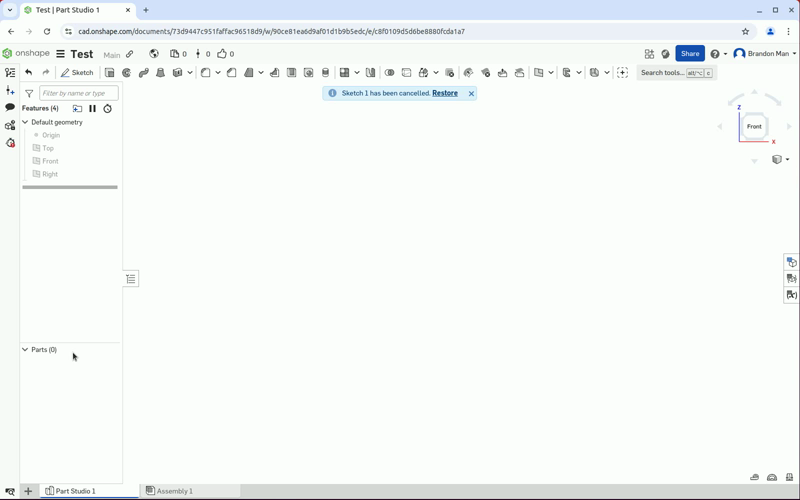
key_down(shift)
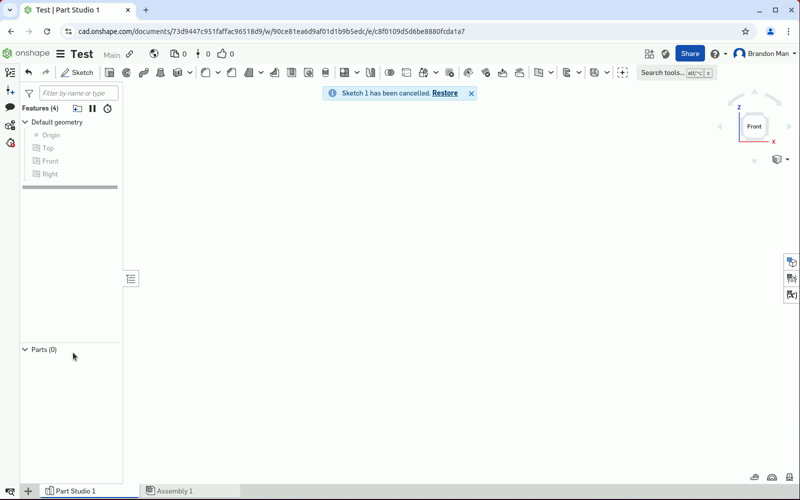
key(left)
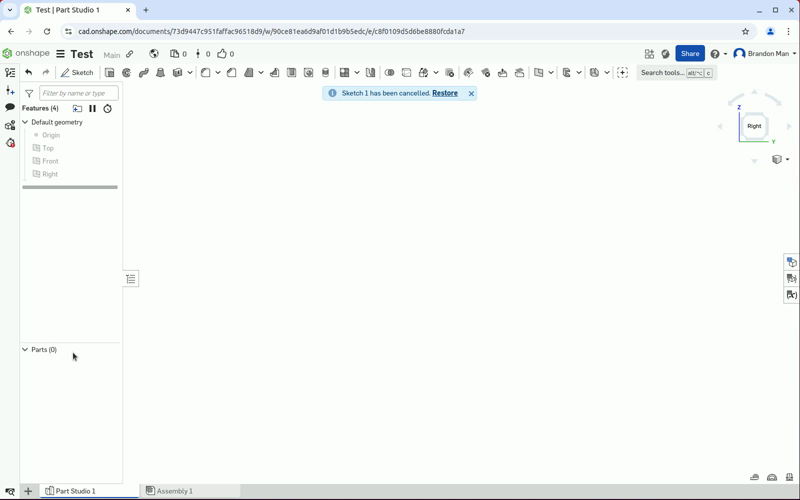
key_up(shift)
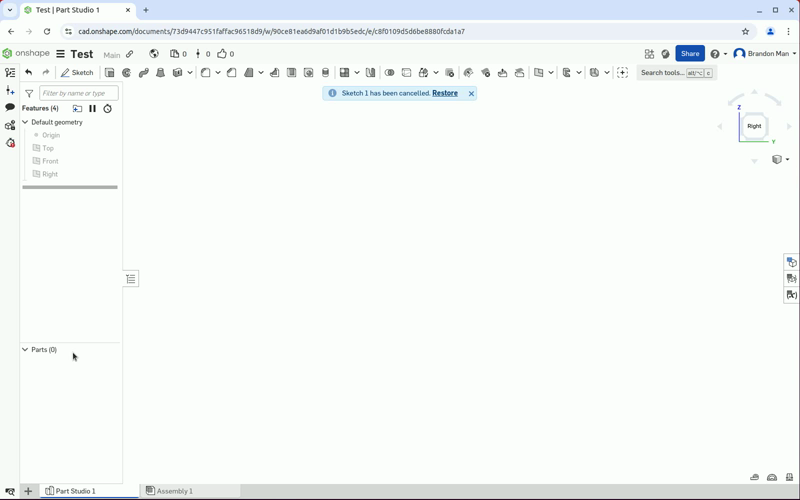
mouse_move(73, 352)
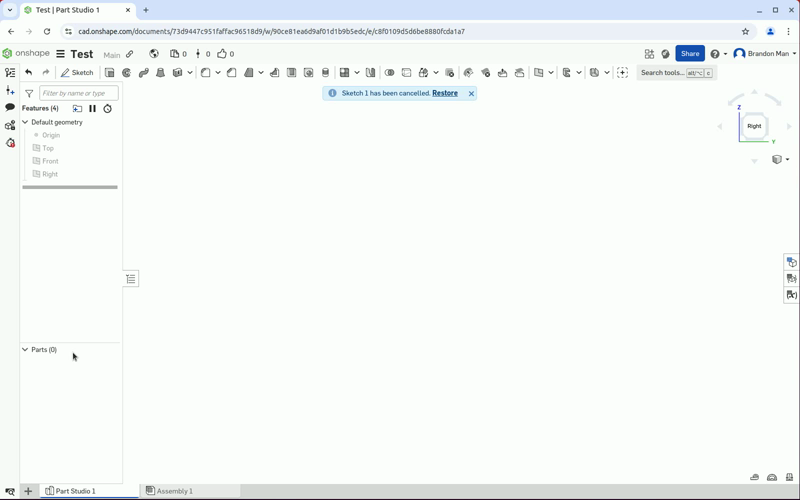
key(shift+y)
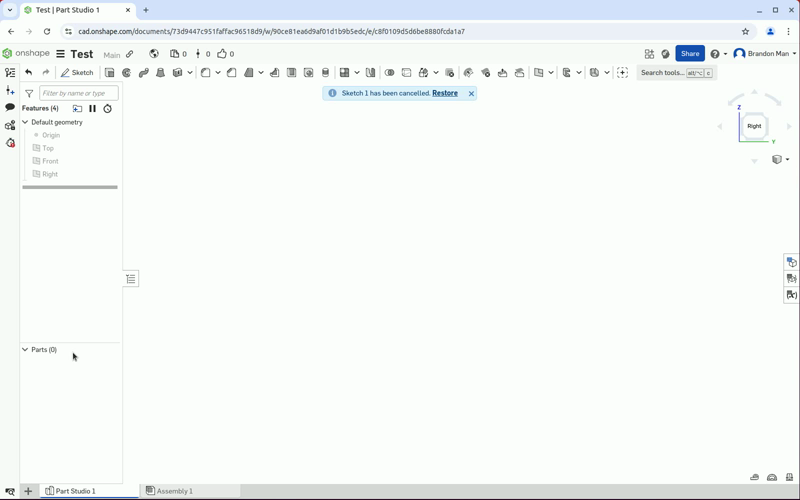
key(shift+s)
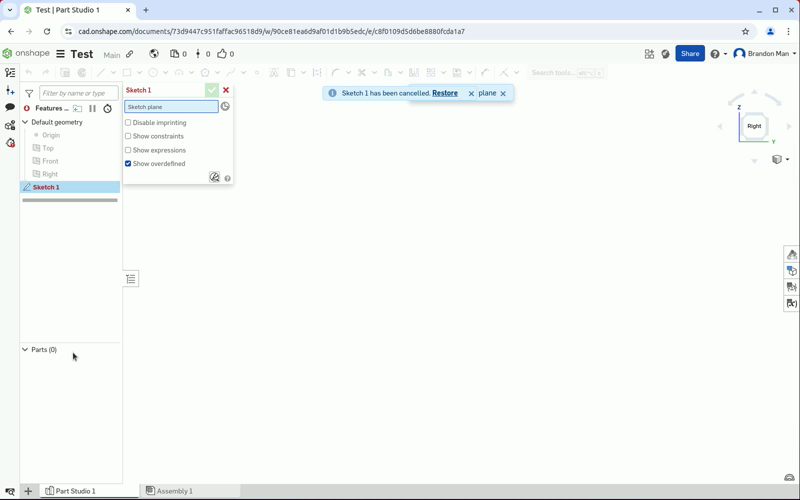
mouse_move(73, 176)
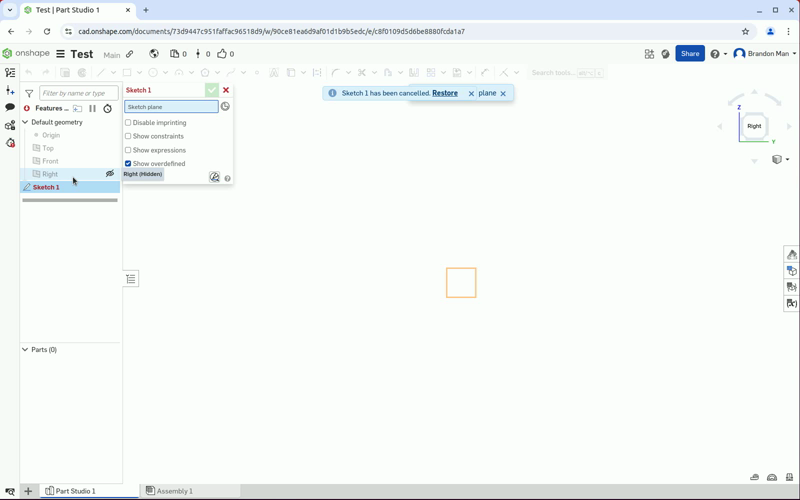
click(73, 176)
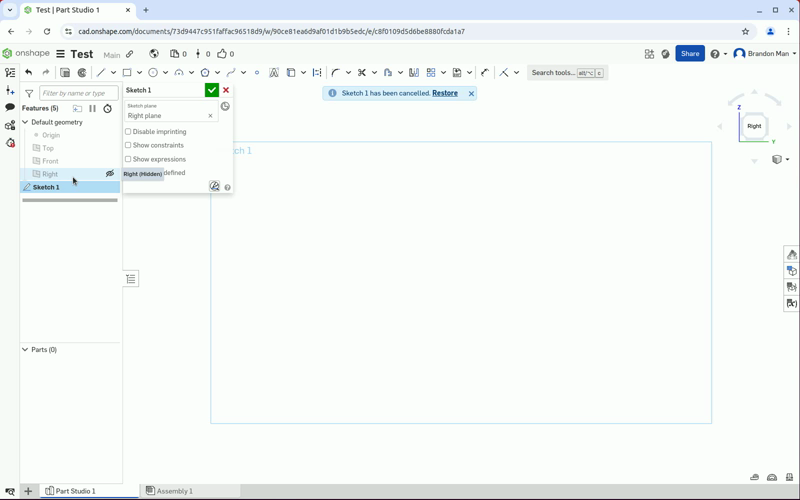
mouse_move(73, 352)
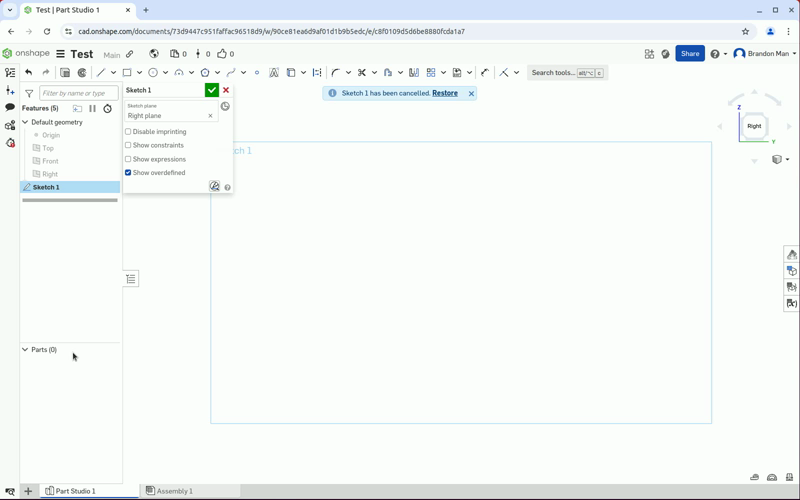
key(y)
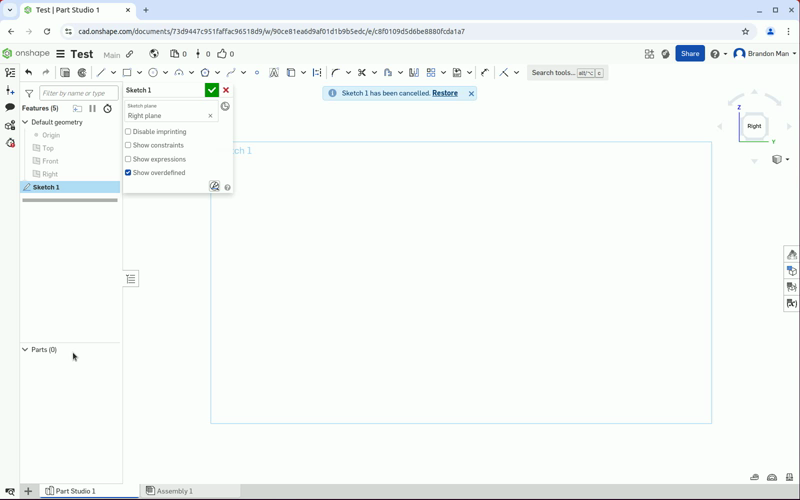
key(l)
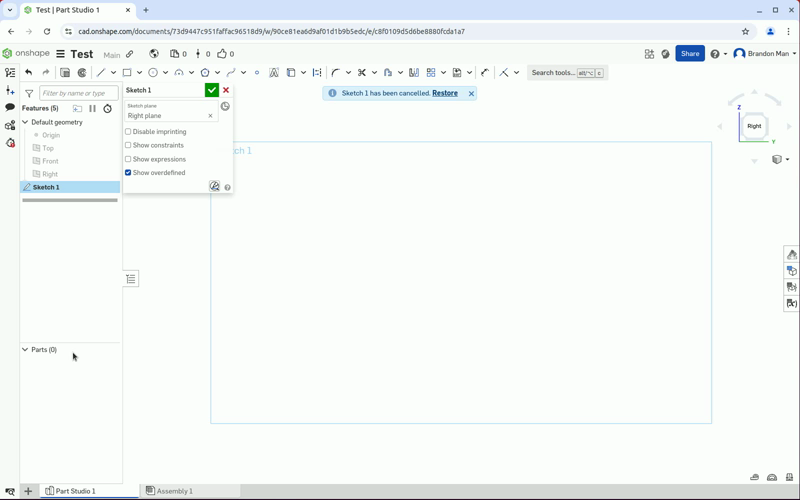
key_down(shift)
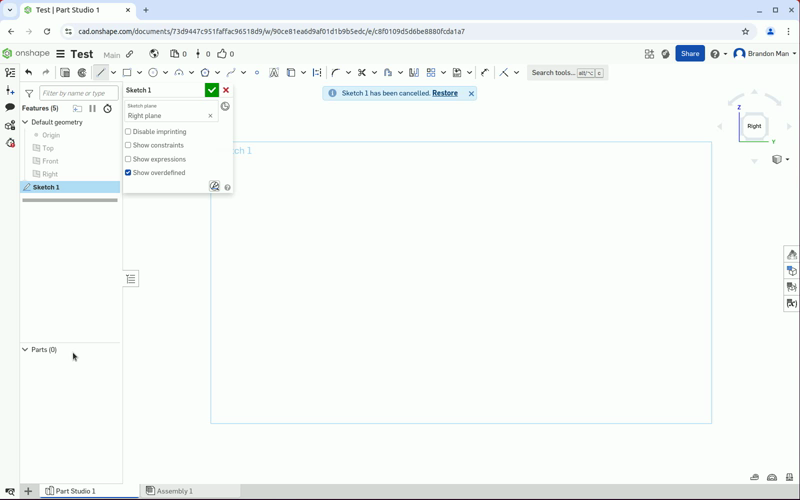
mouse_move(357, 349)
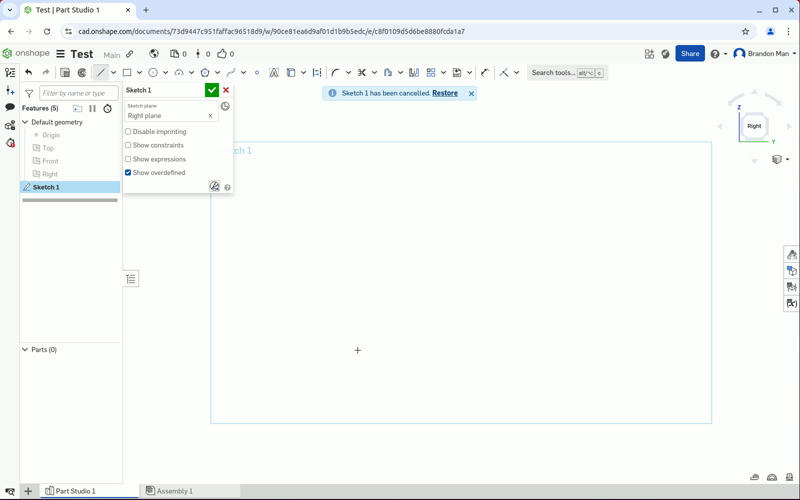
click(357, 349)
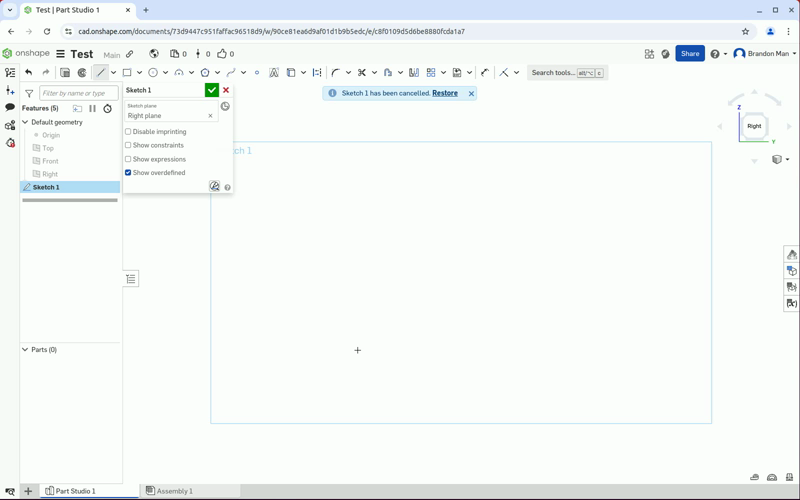
key_up(shift)
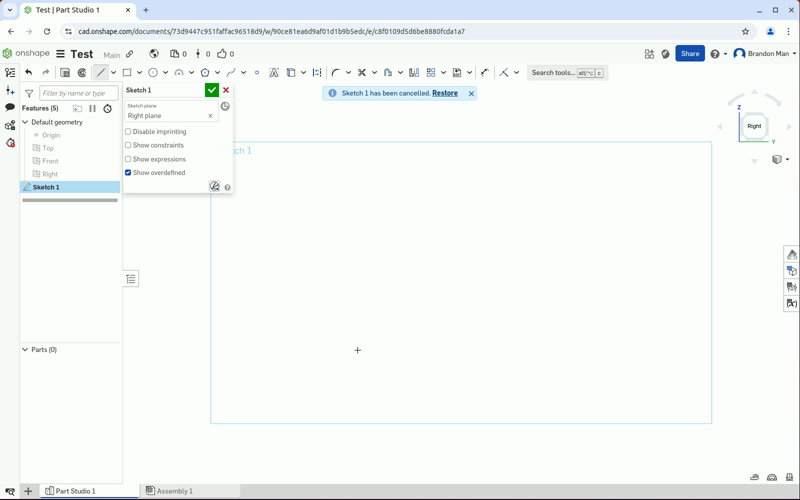
key_down(shift)
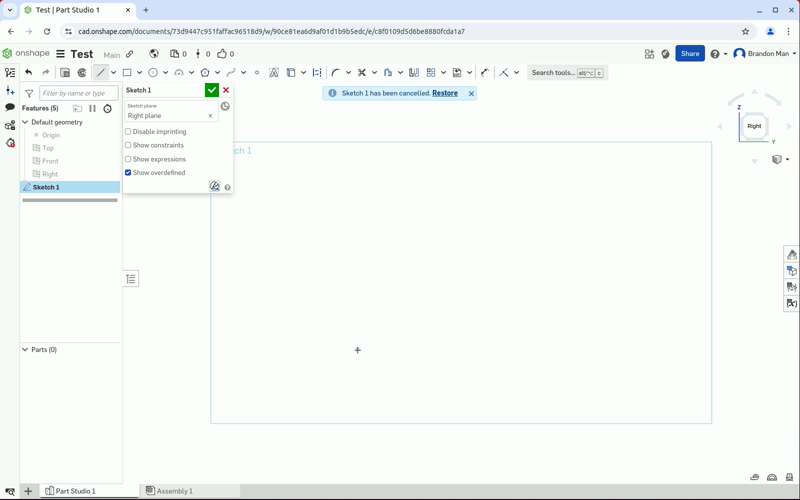
mouse_move(387, 349)
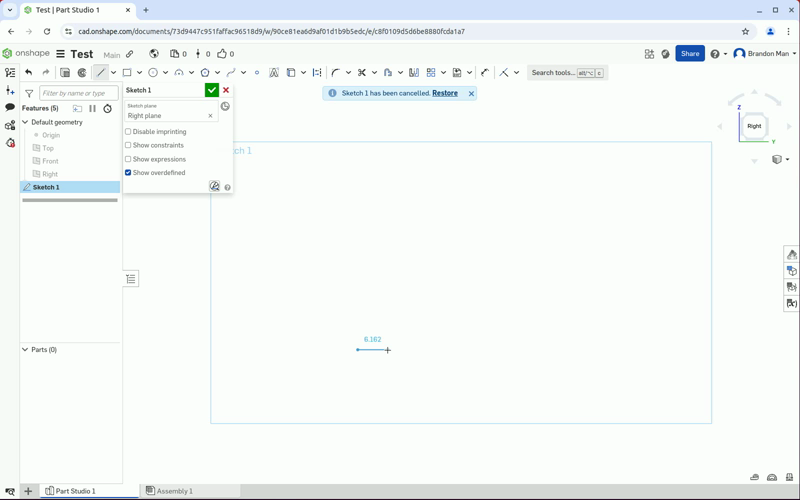
mouse_move(382, 349)
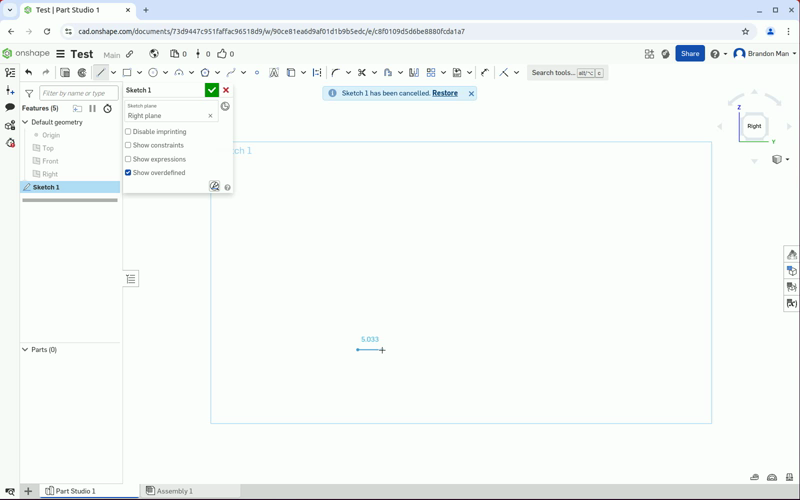
click(382, 349)
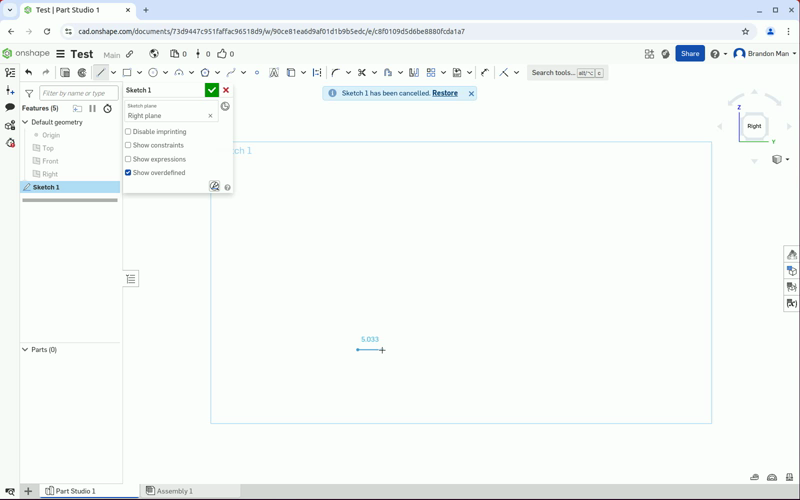
key_up(shift)
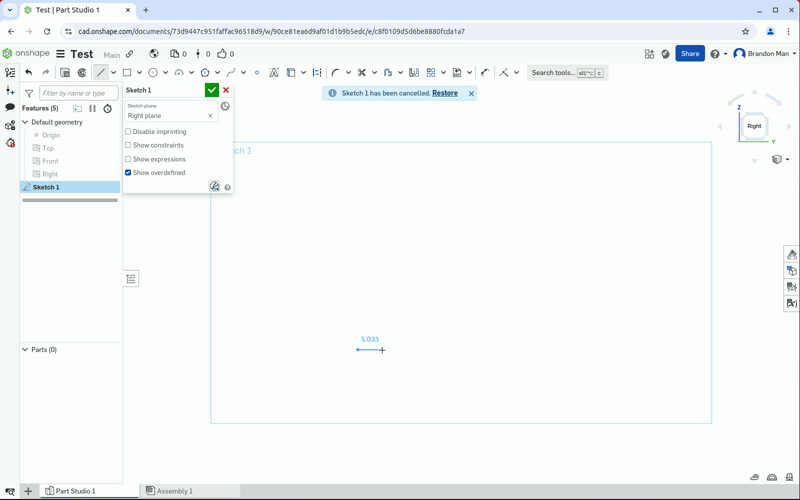
key_down(shift)
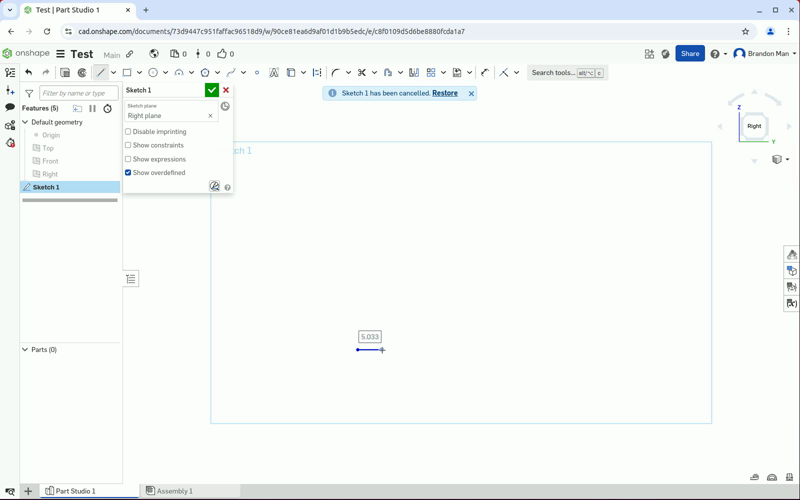
mouse_move(382, 266)
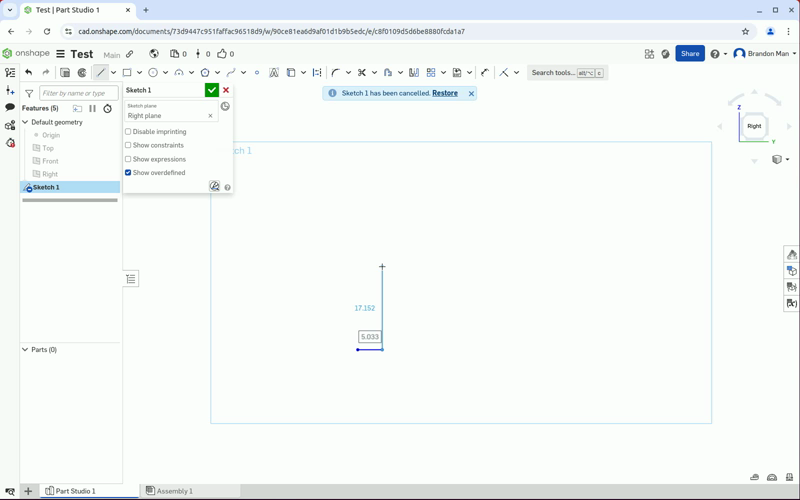
click(382, 266)
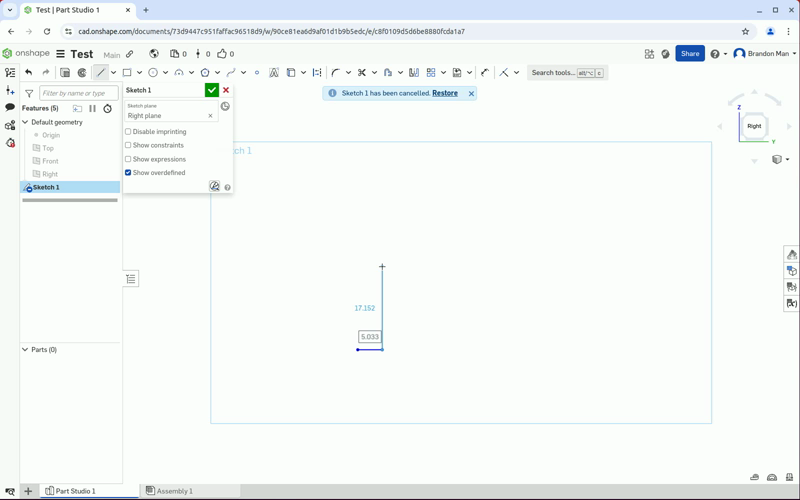
key_up(shift)
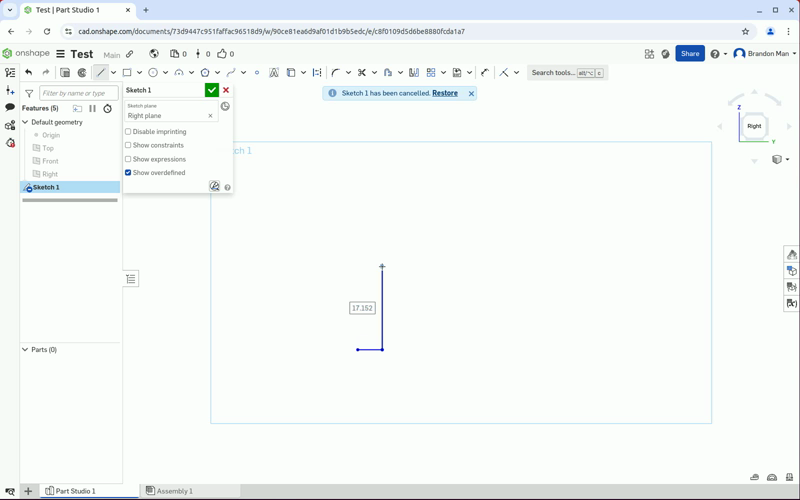
key_down(shift)
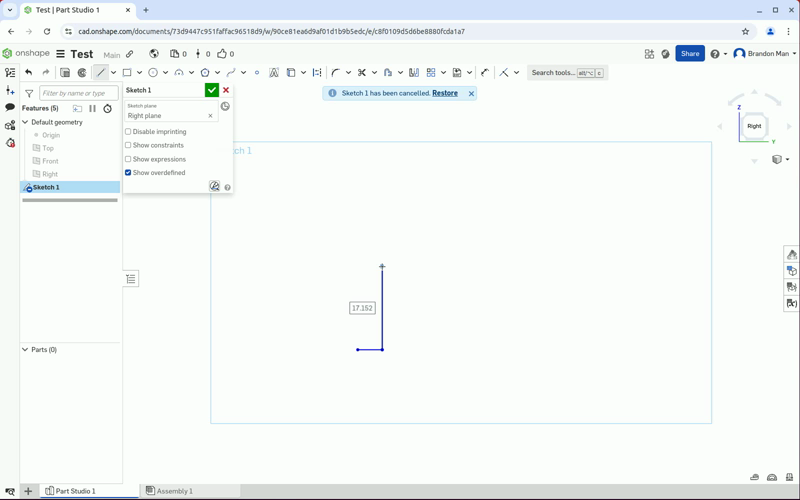
mouse_move(547, 266)
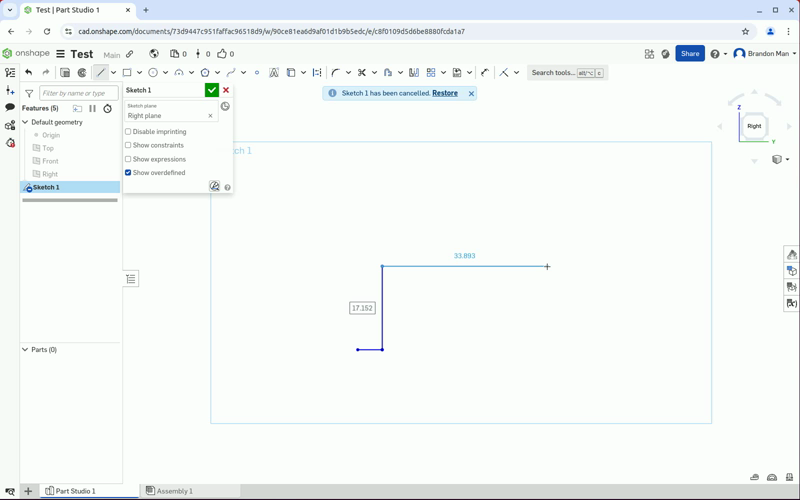
click(547, 266)
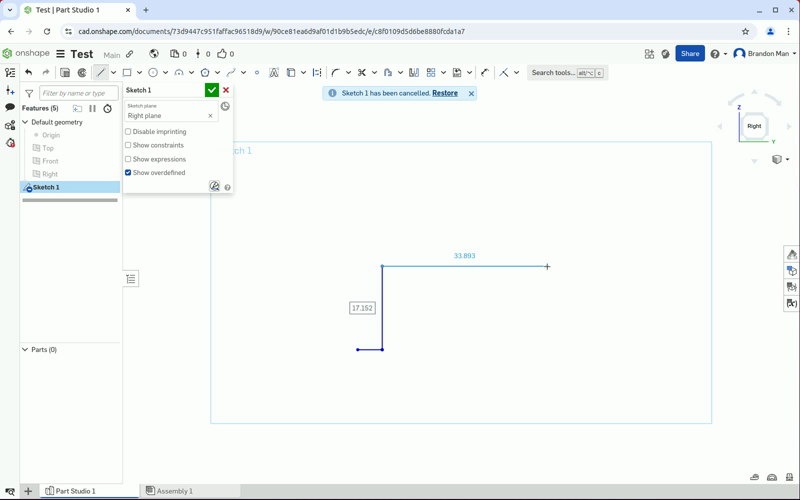
key_up(shift)
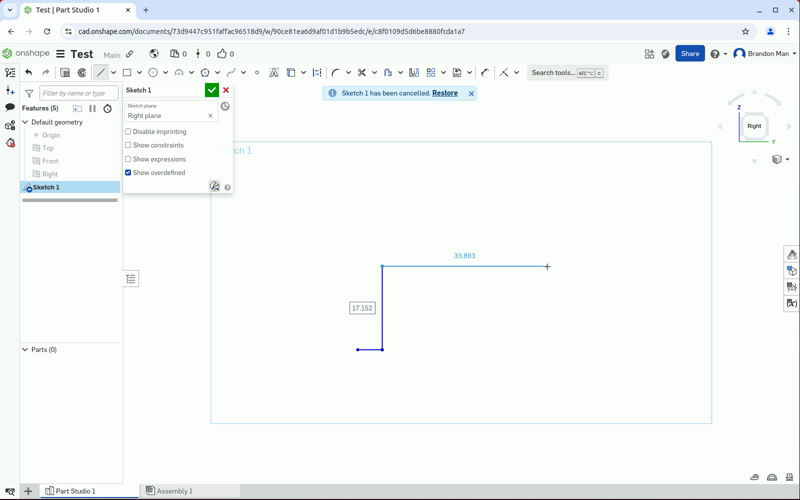
key_down(shift)
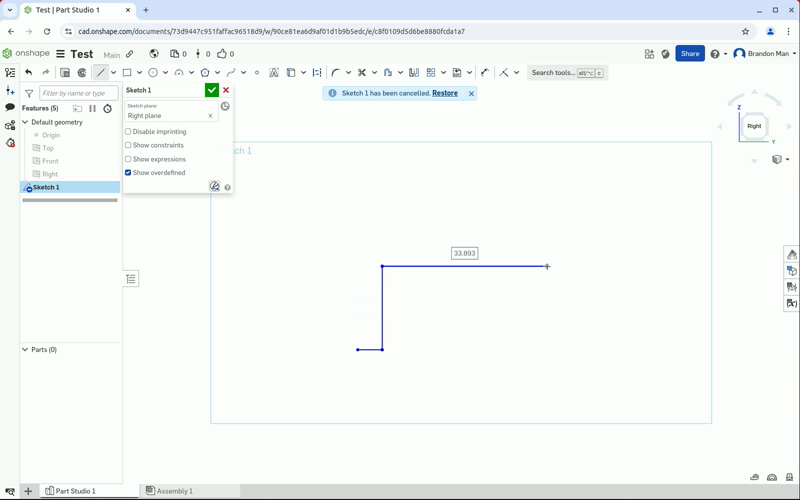
mouse_move(547, 349)
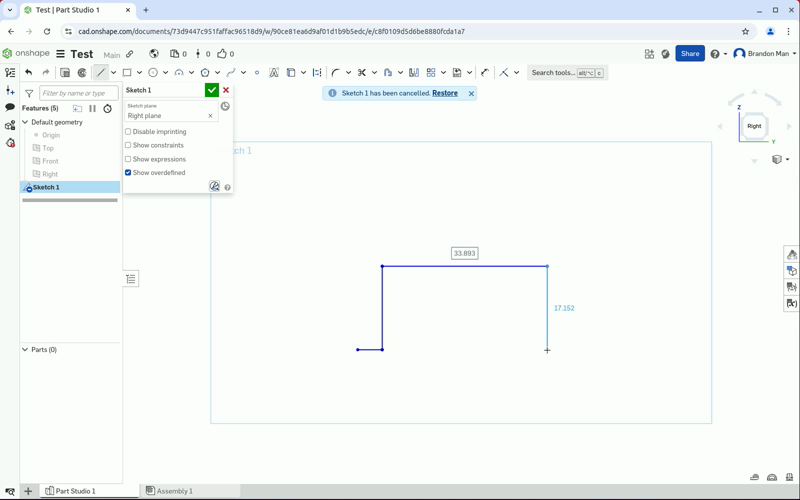
click(547, 349)
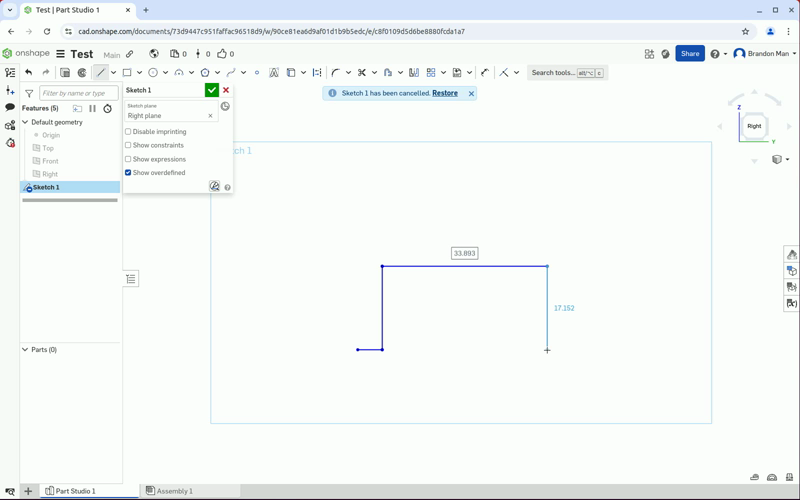
key_up(shift)
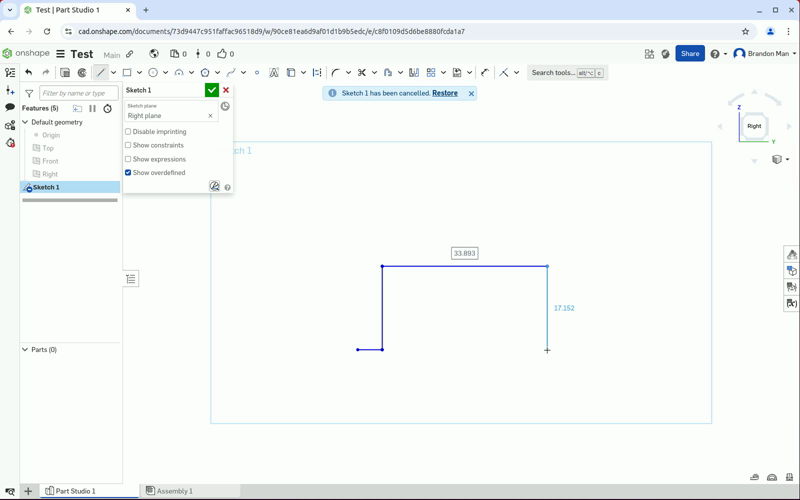
key_down(shift)
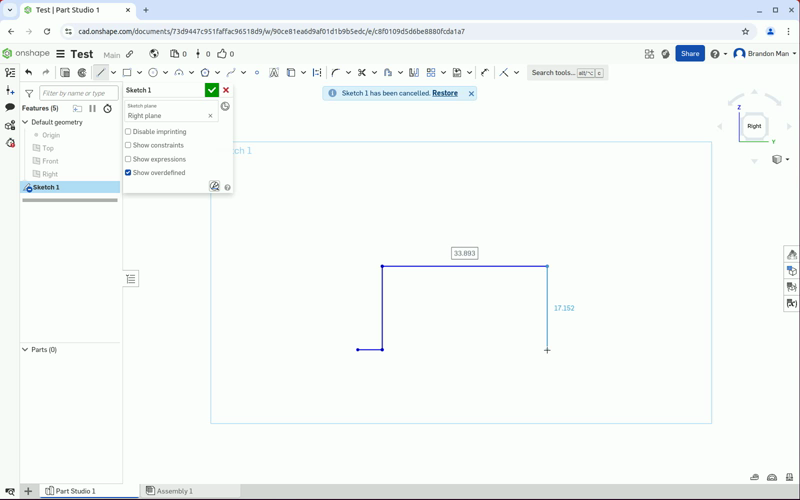
mouse_move(577, 349)
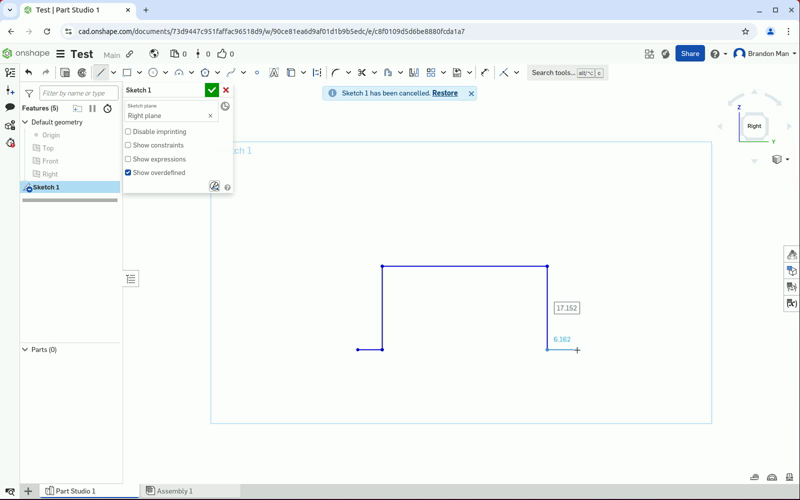
mouse_move(572, 349)
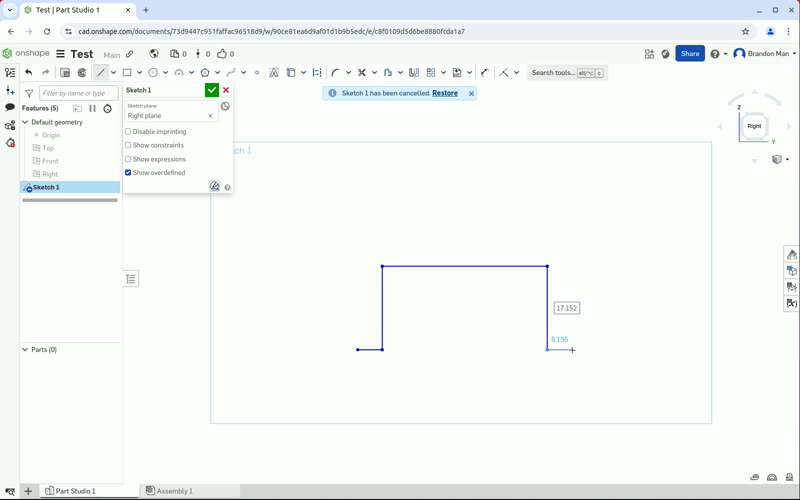
click(572, 349)
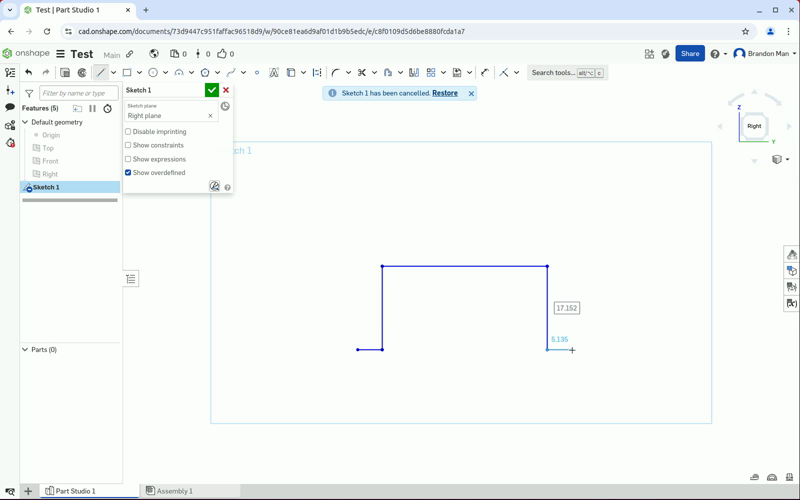
key_up(shift)
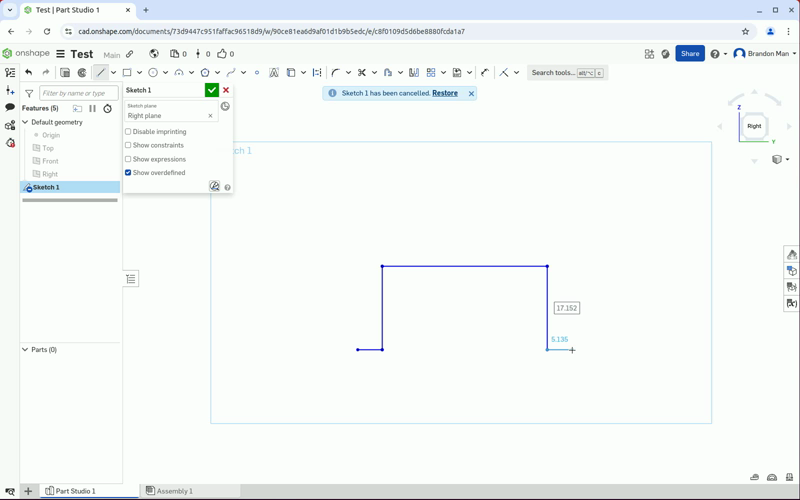
key_down(shift)
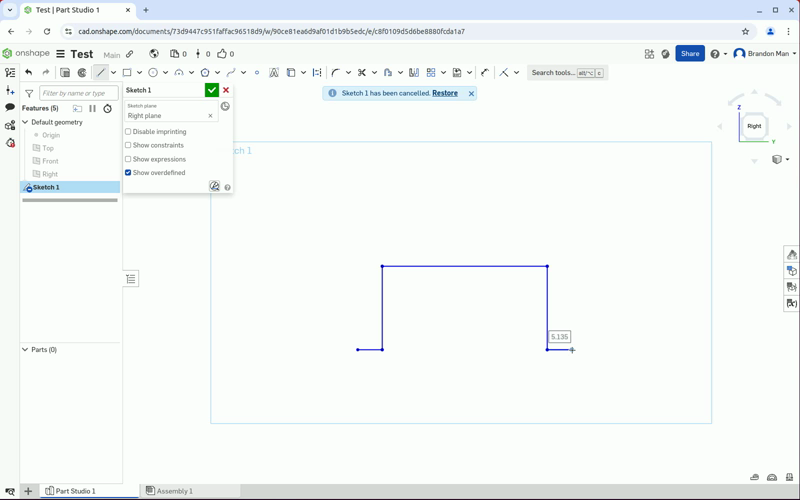
mouse_move(589, 349)
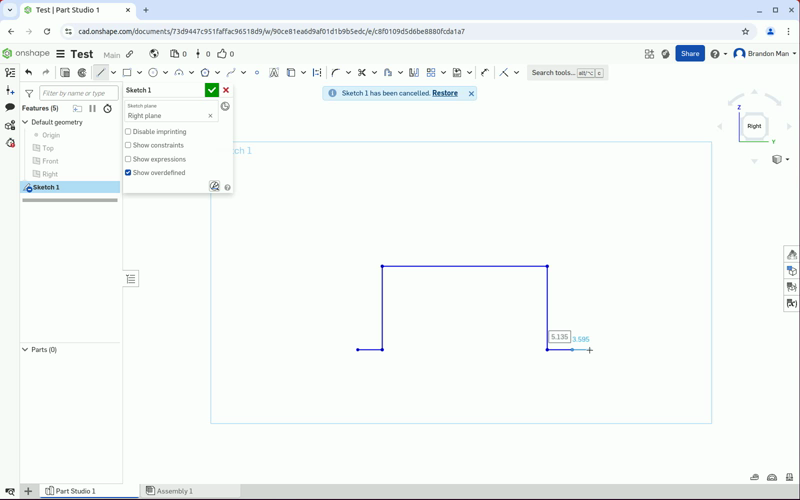
mouse_move(572, 340)
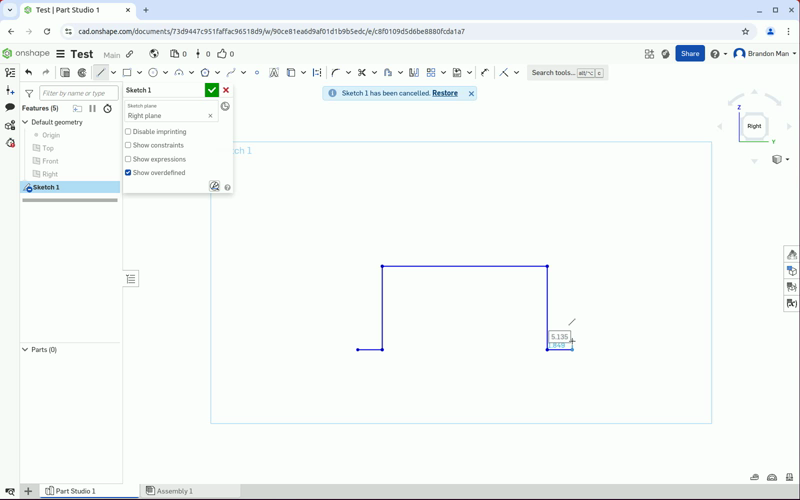
click(572, 340)
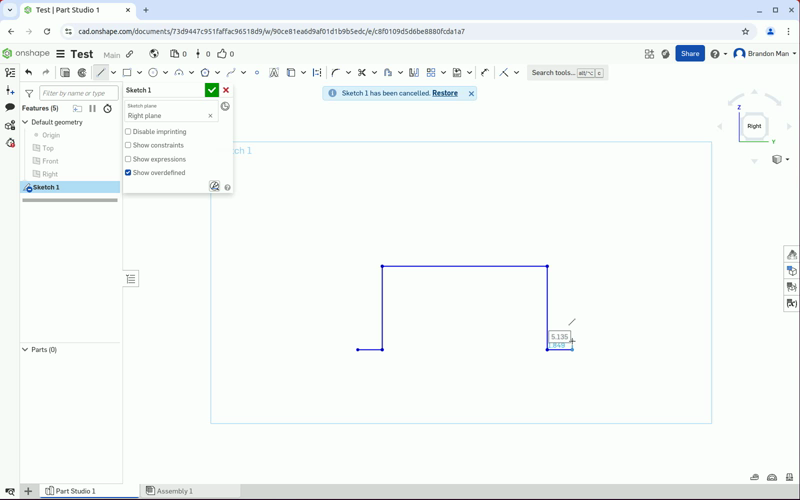
key_up(shift)
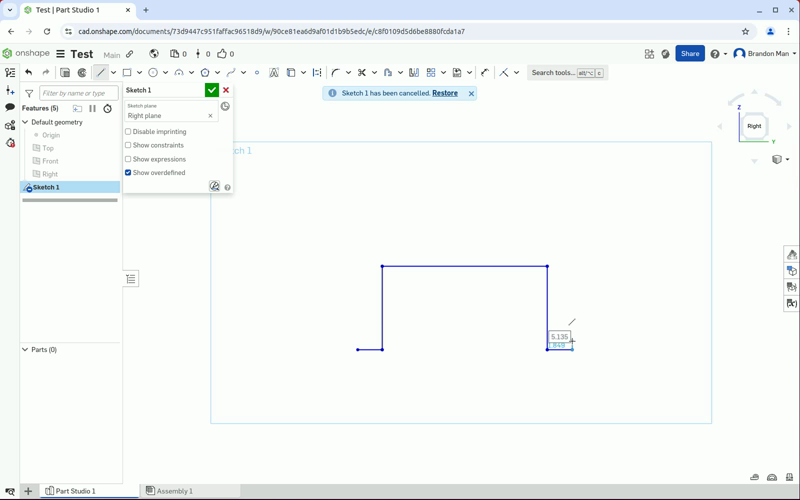
key_down(shift)
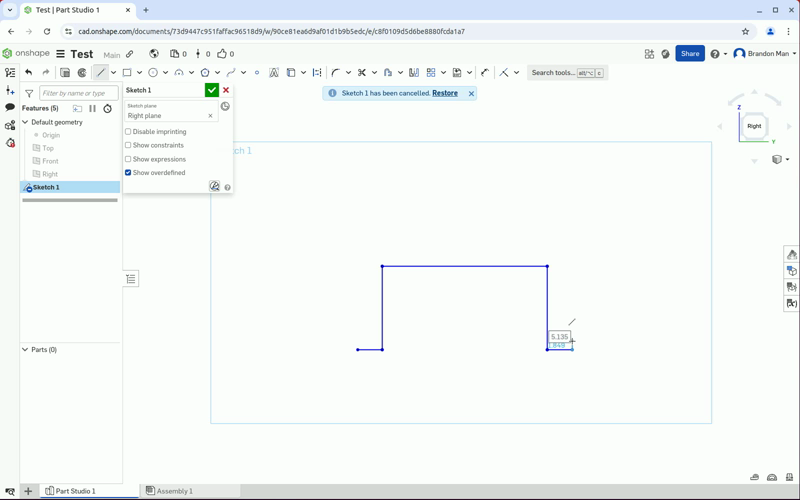
mouse_move(589, 340)
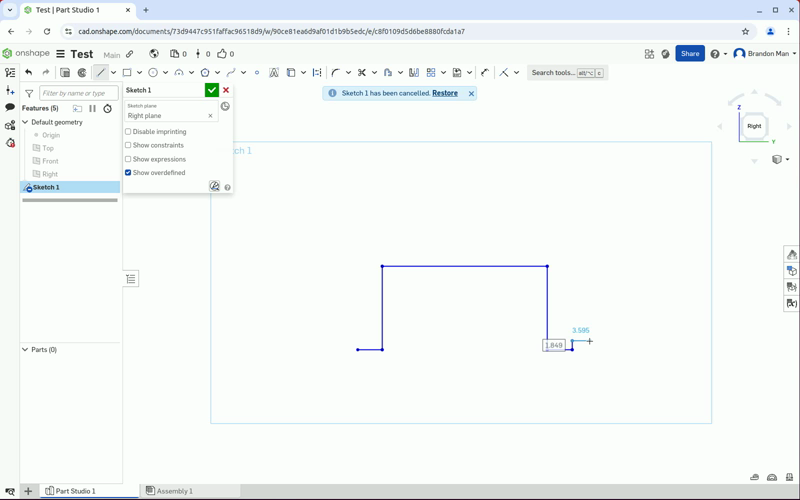
mouse_move(556, 340)
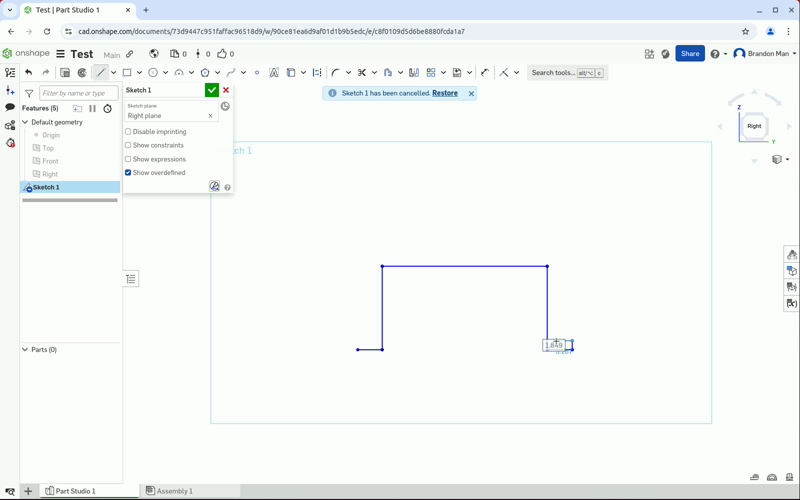
click(556, 340)
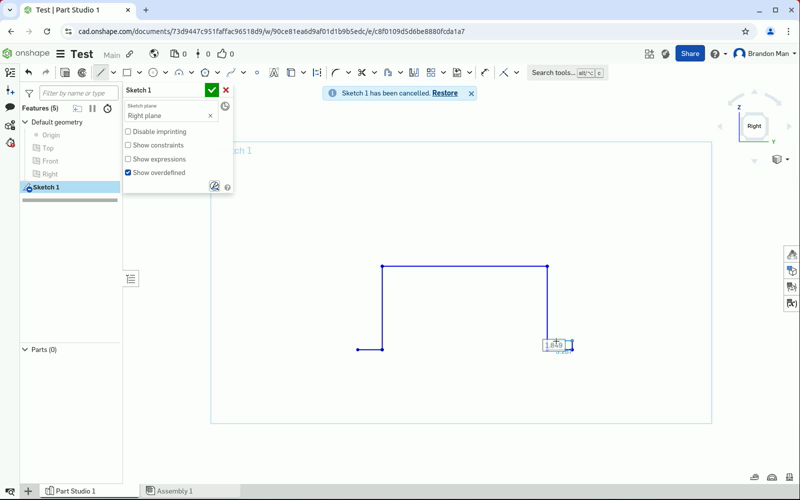
key_up(shift)
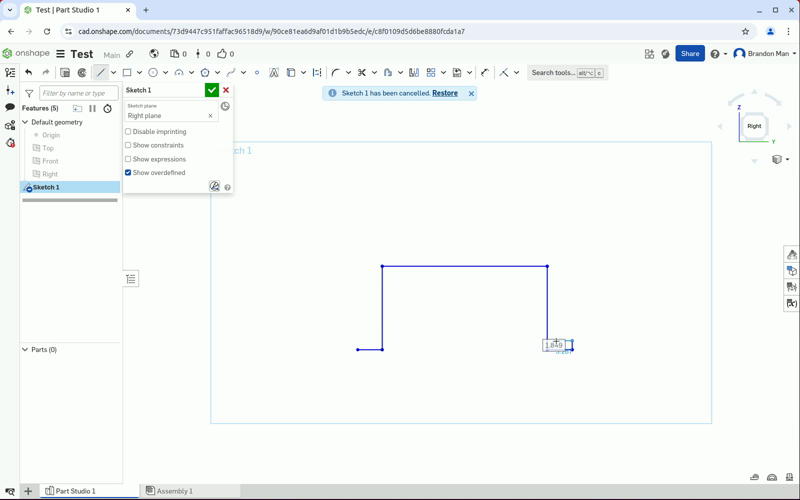
key_down(shift)
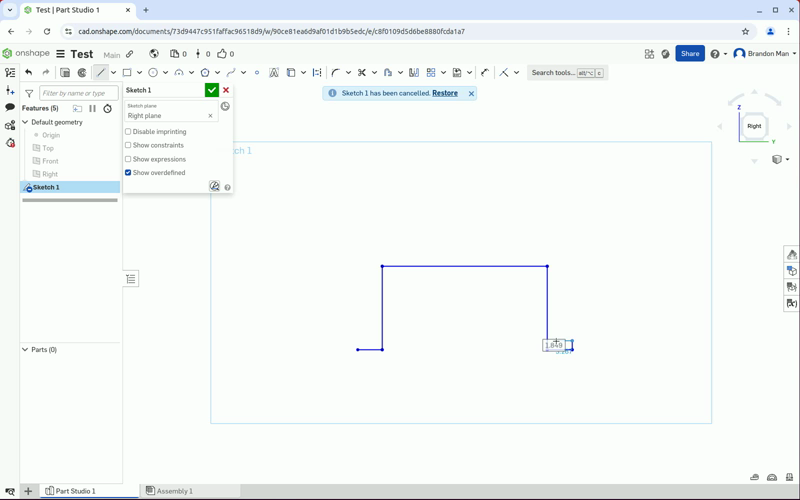
mouse_move(556, 259)
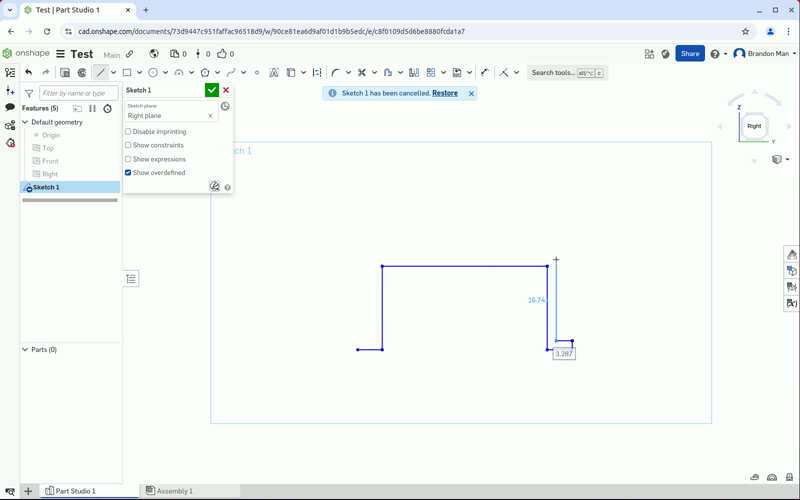
click(556, 259)
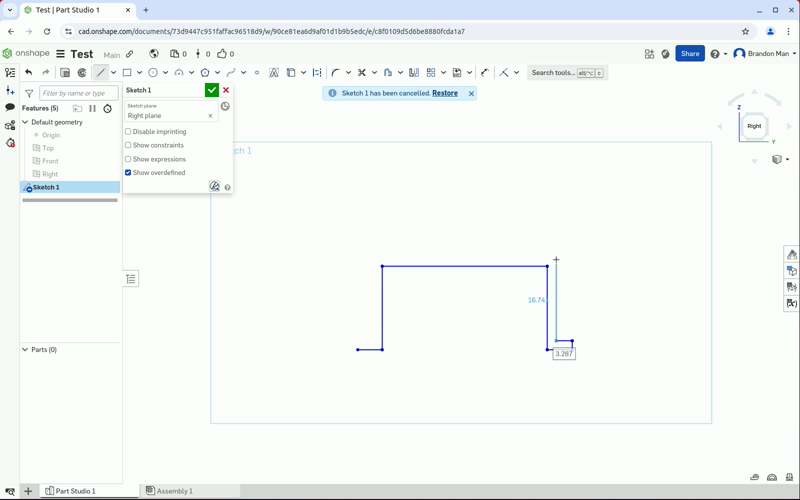
key_up(shift)
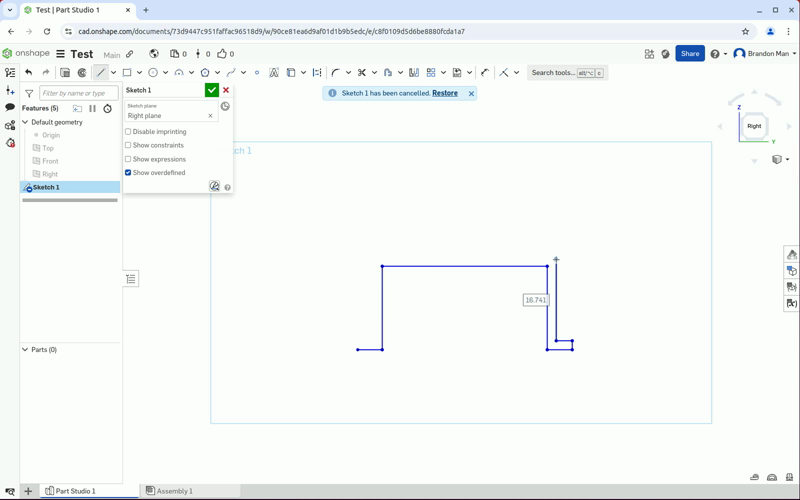
key_down(shift)
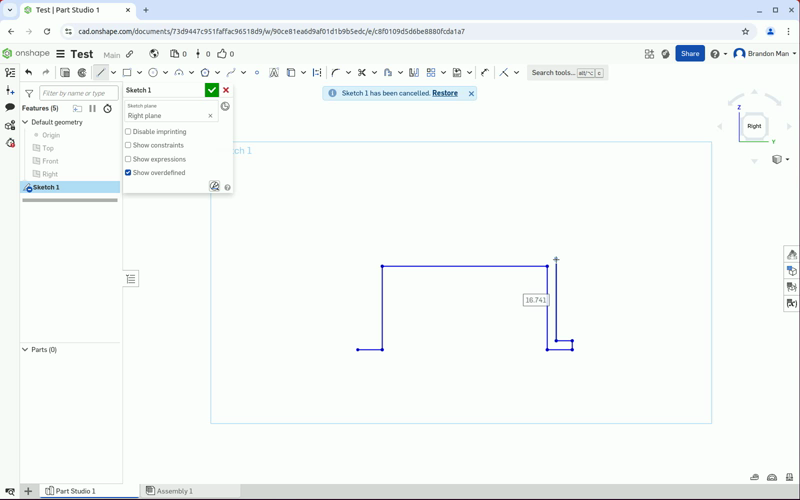
mouse_move(373, 259)
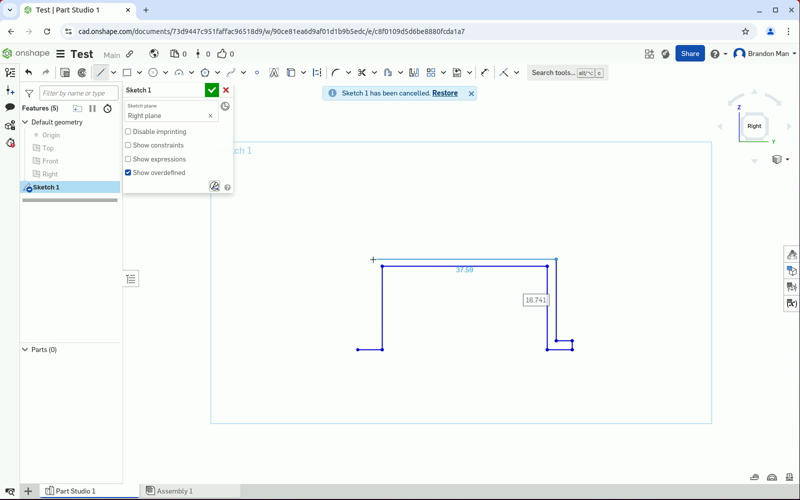
click(373, 259)
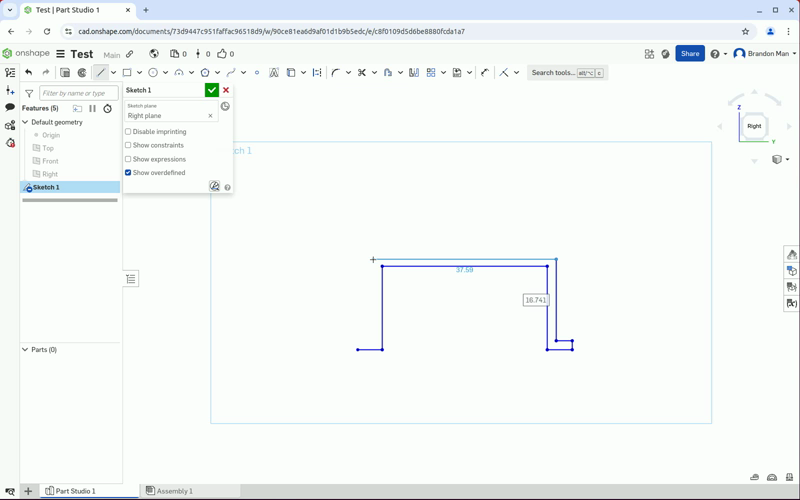
key_up(shift)
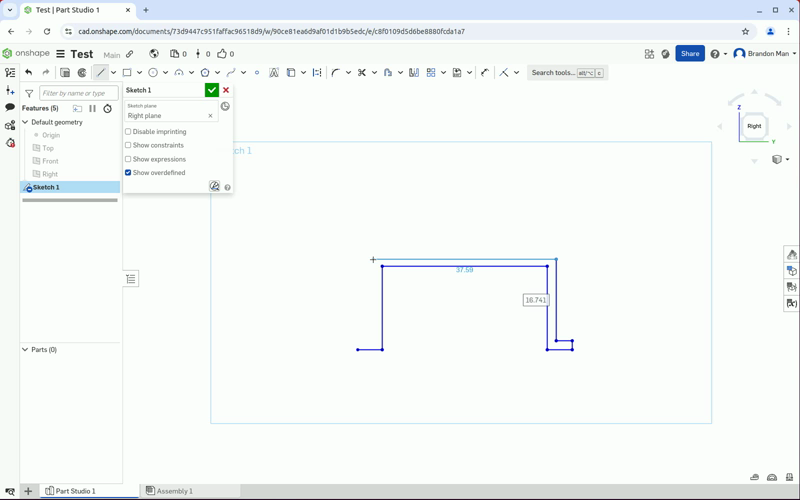
key_down(shift)
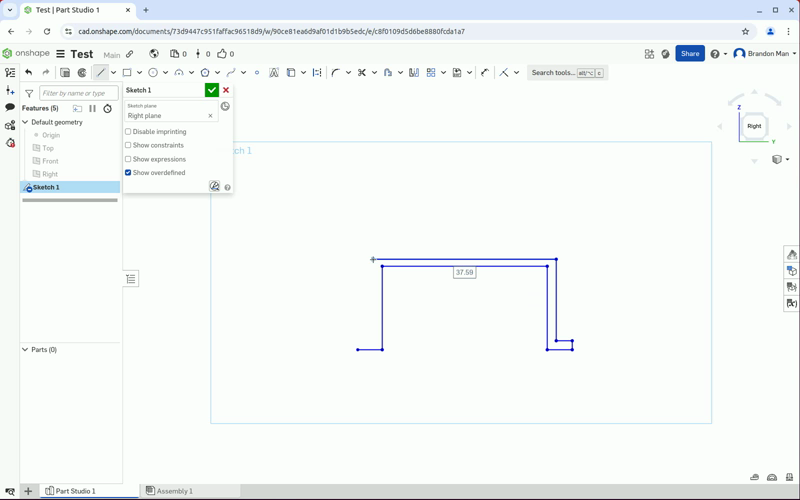
mouse_move(373, 340)
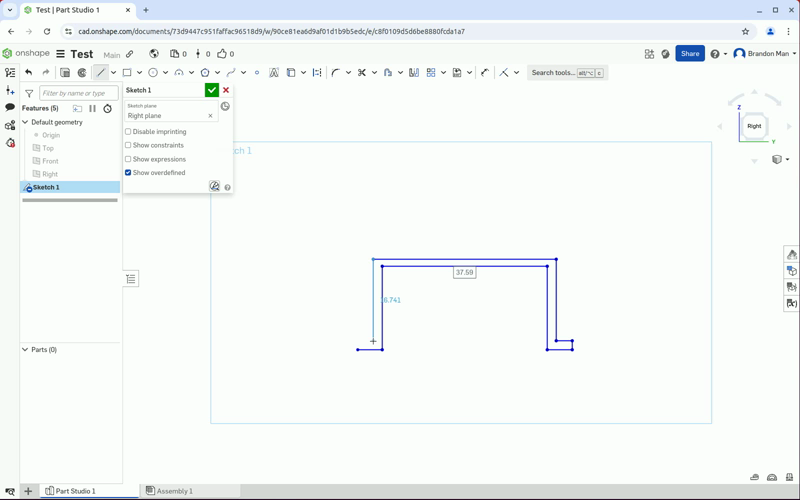
click(373, 340)
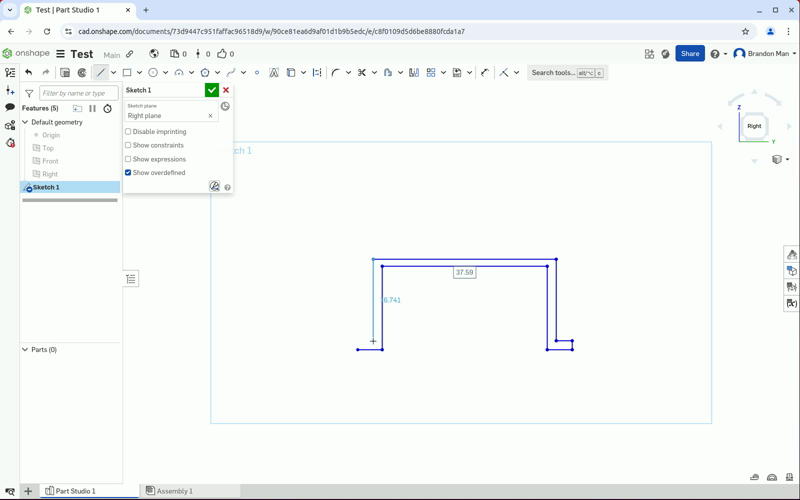
key_up(shift)
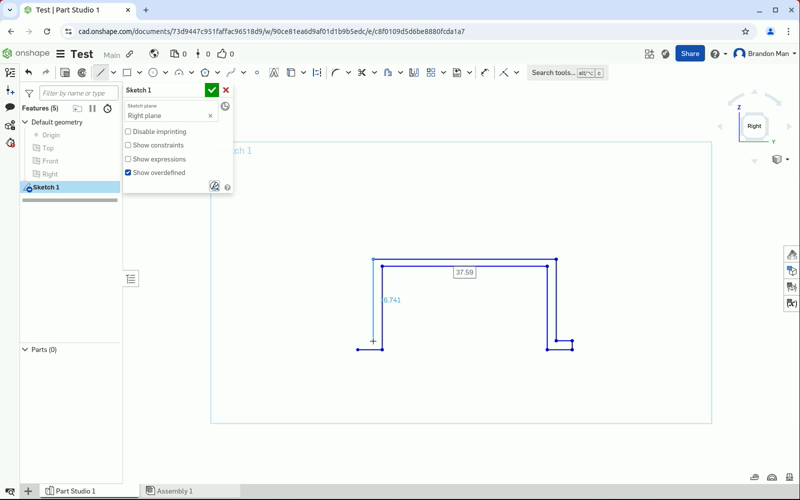
key_down(shift)
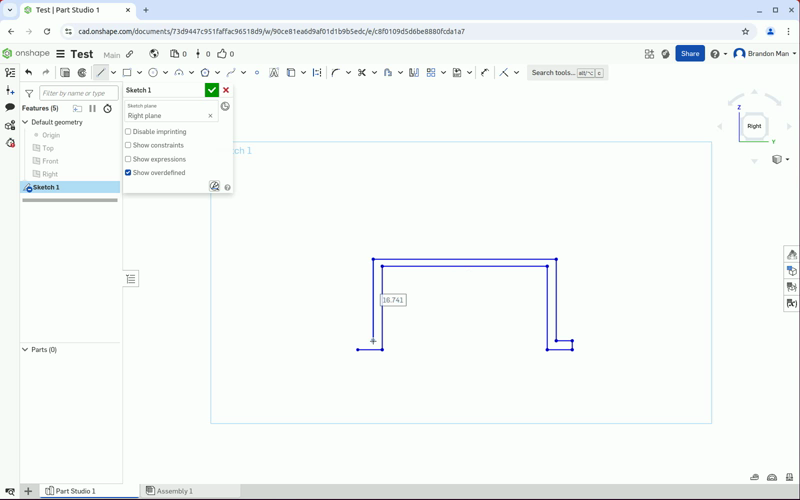
mouse_move(403, 340)
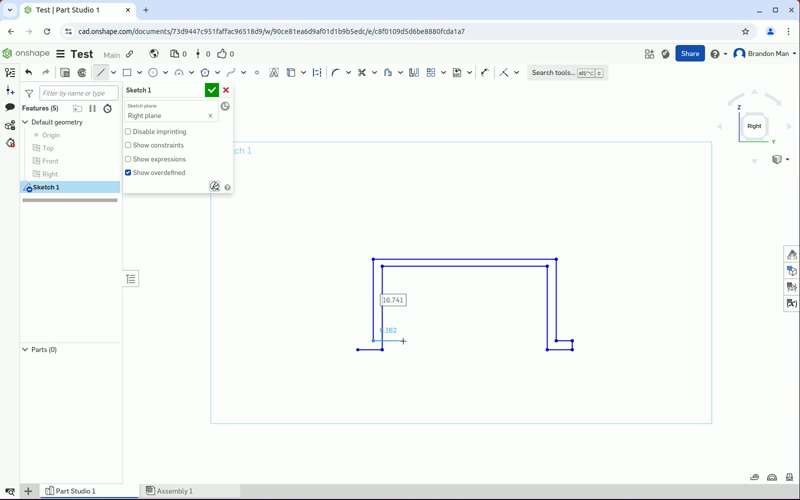
mouse_move(357, 340)
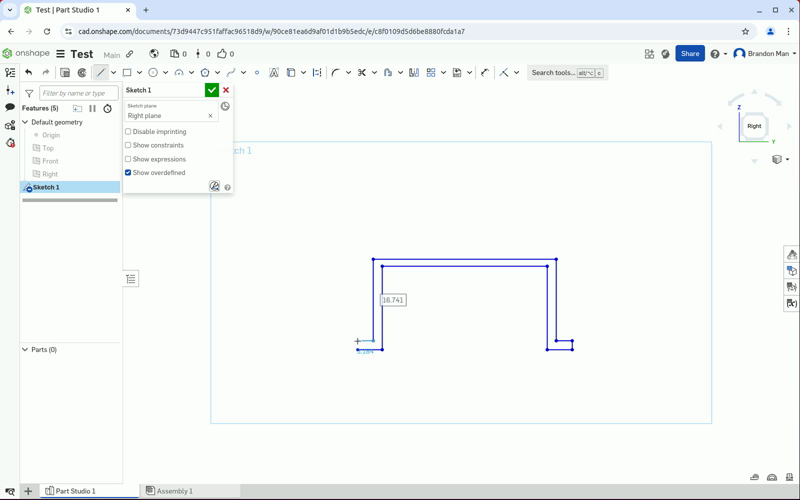
click(357, 340)
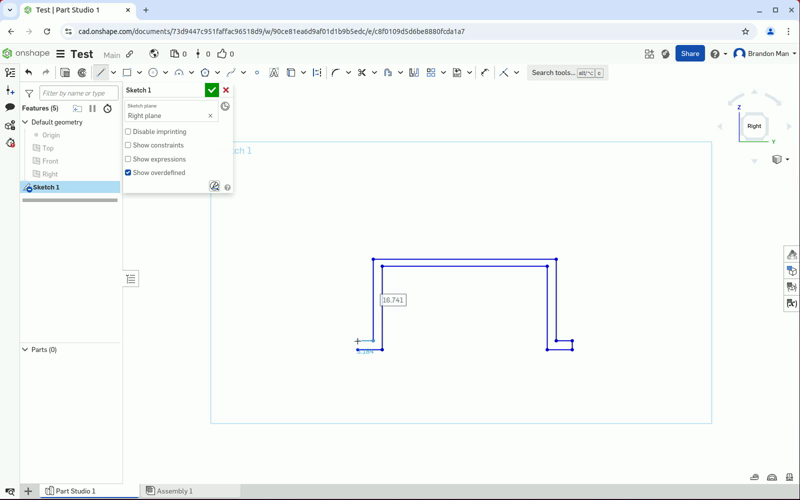
key_up(shift)
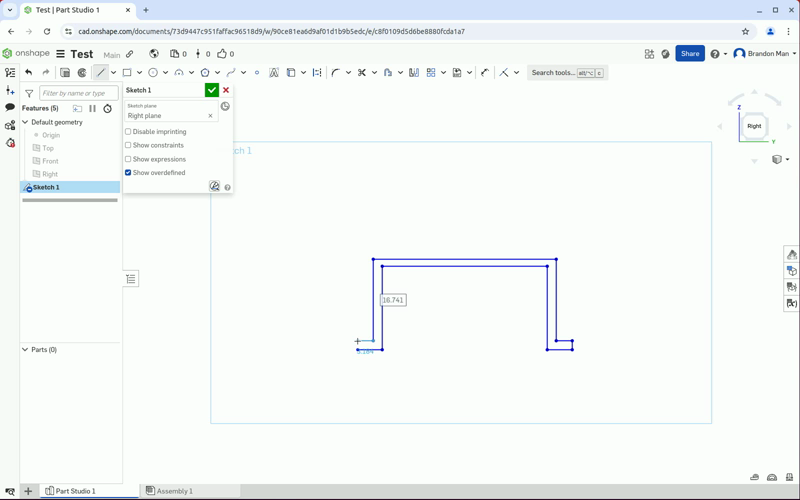
mouse_move(387, 340)
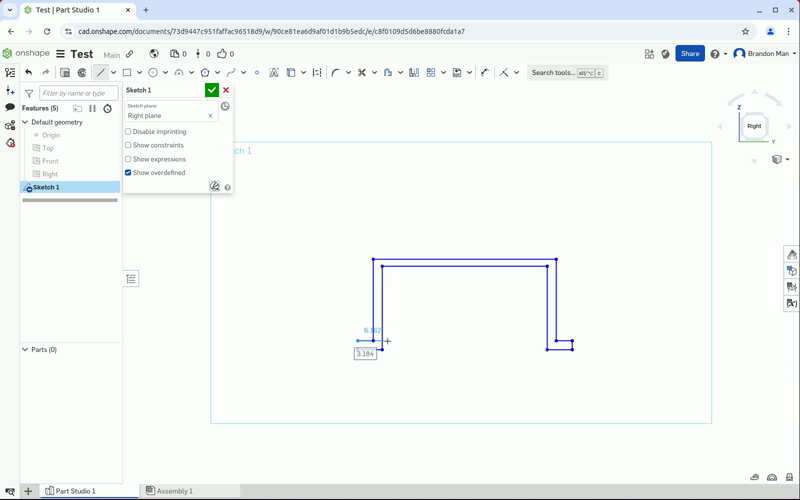
key_down(shift)
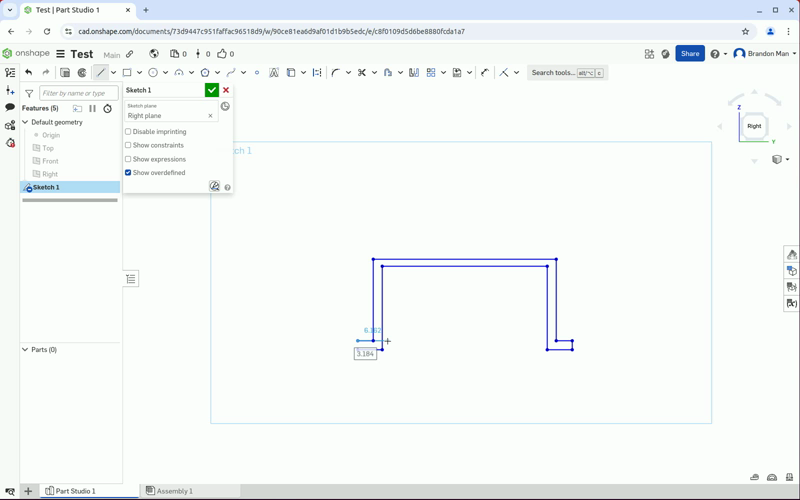
mouse_move(357, 349)
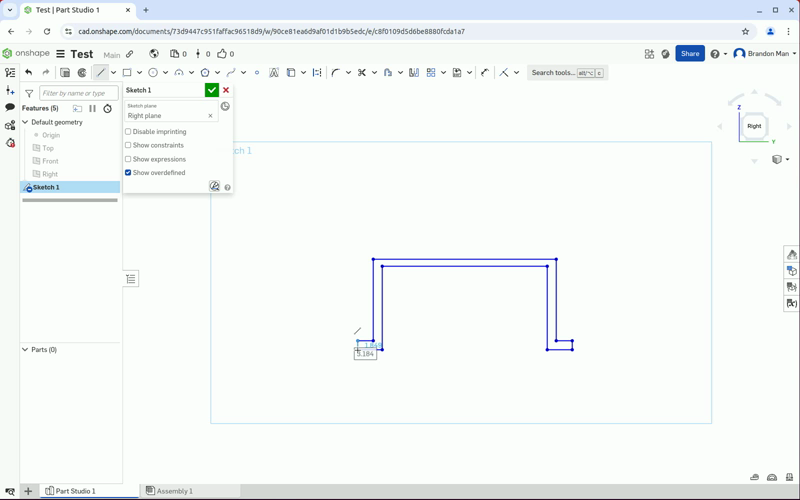
key_up(shift)
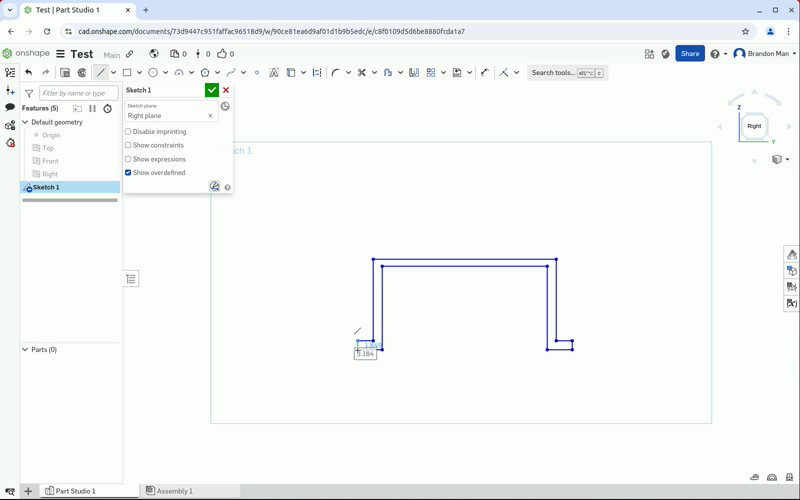
click(357, 349)
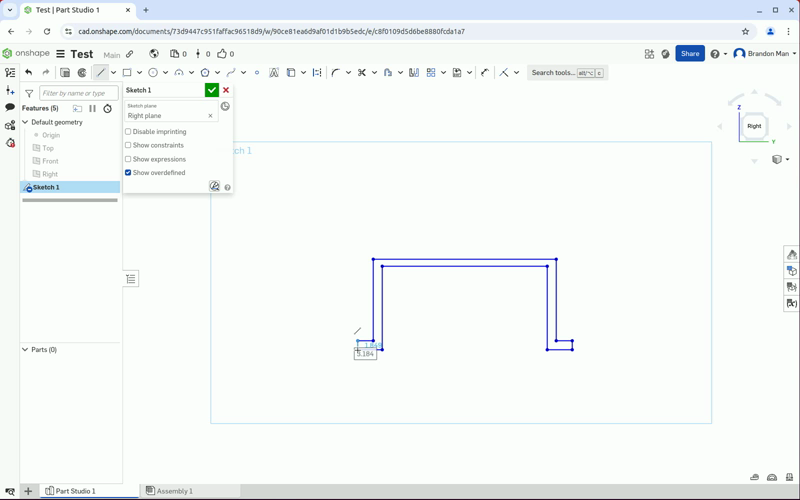
key(esc)
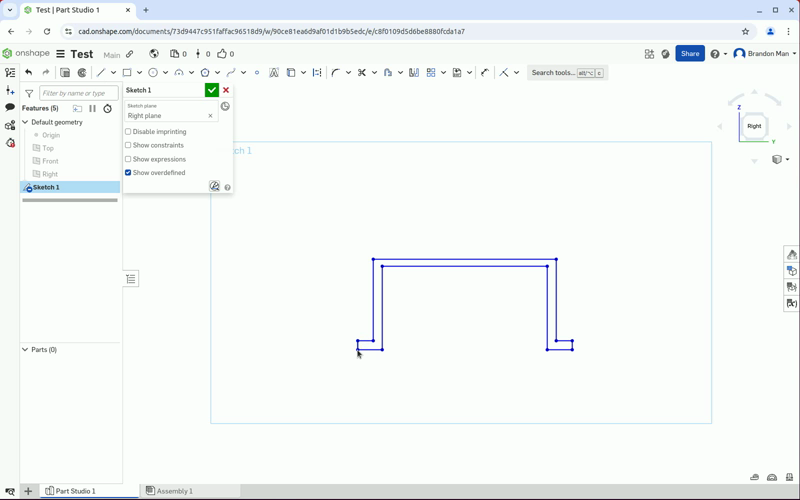
mouse_move(373, 342)
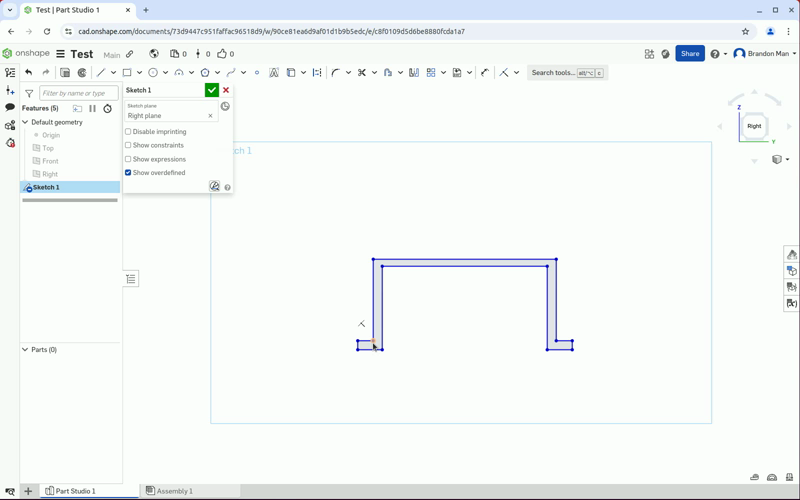
click(373, 342)
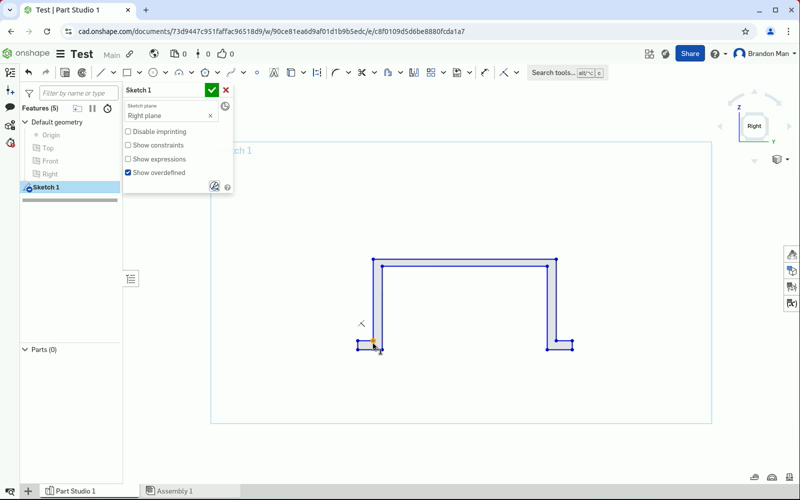
mouse_move(73, 352)
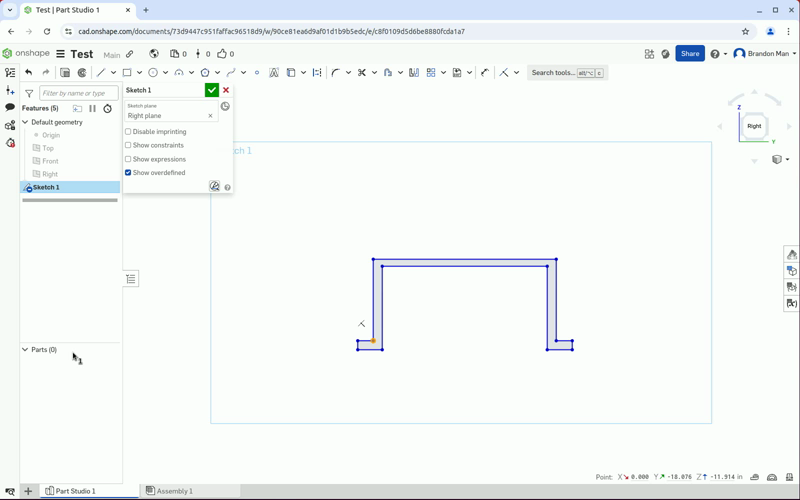
key(shift+y)
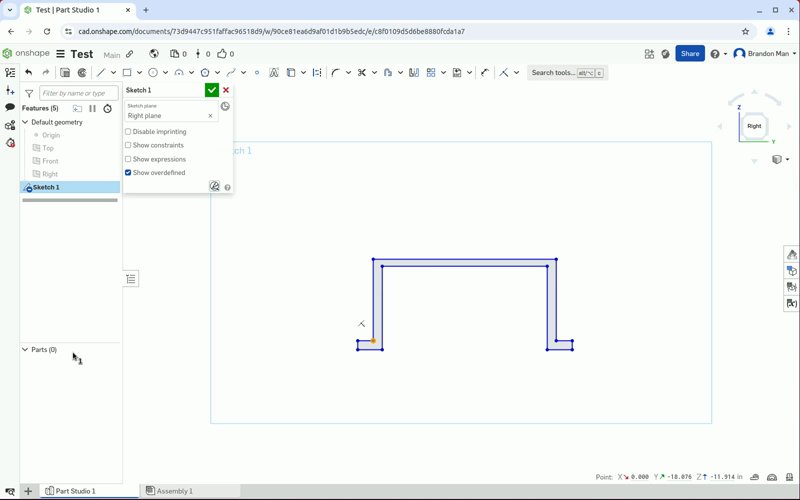
key(shift+e)
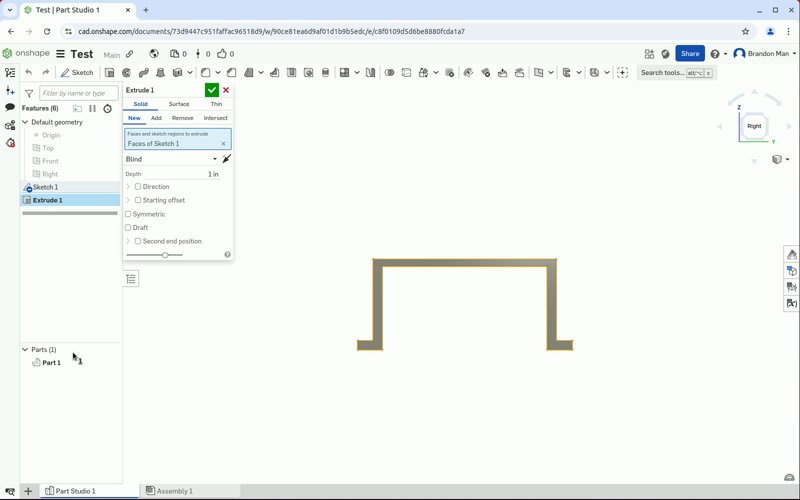
mouse_move(143, 106)
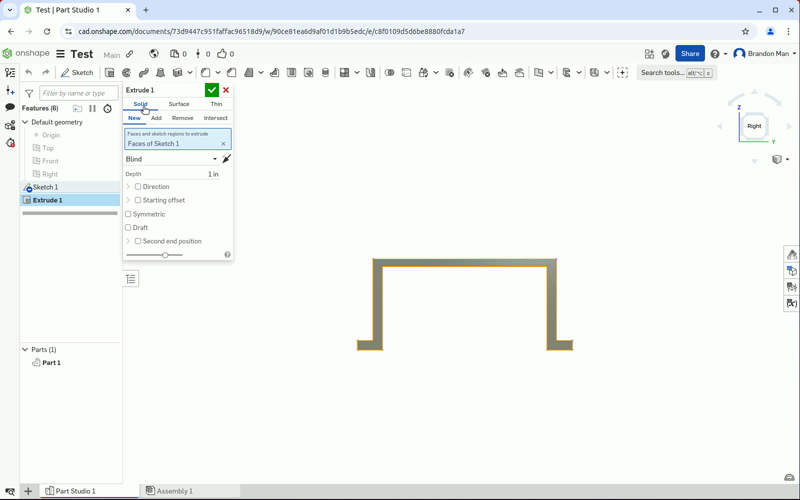
click(143, 106)
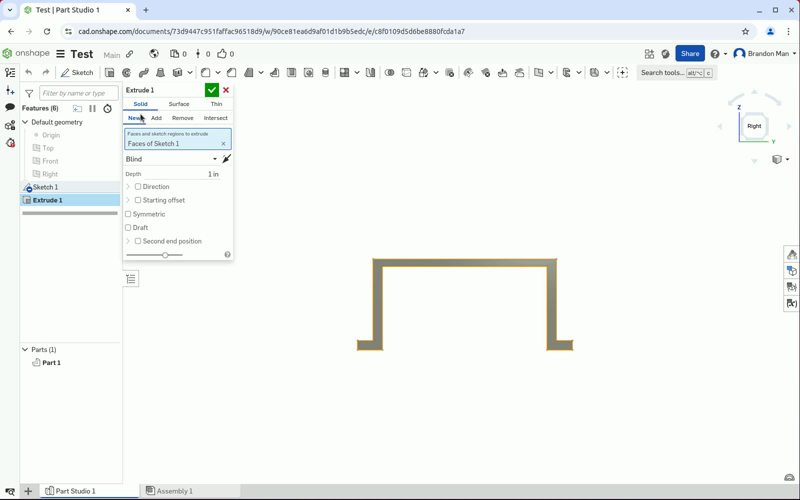
mouse_move(137, 120)
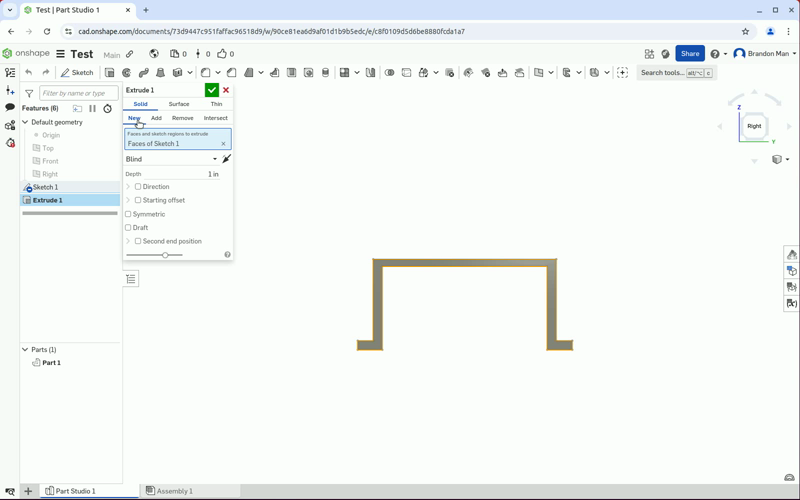
click(137, 120)
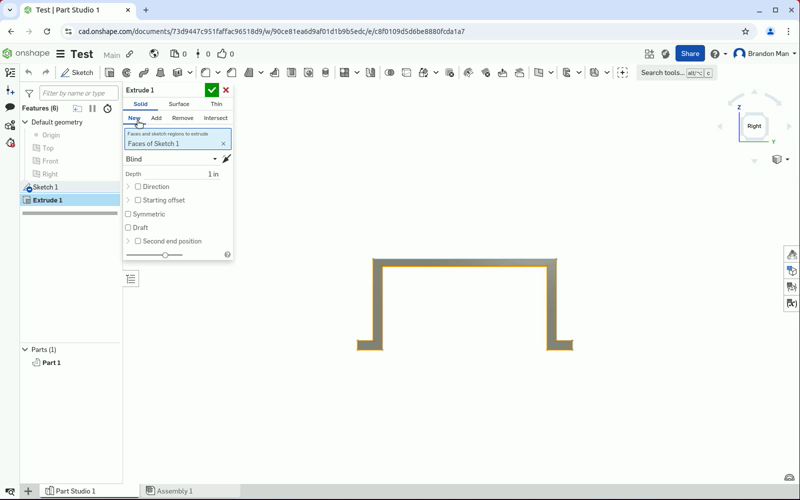
key(tab, 4)
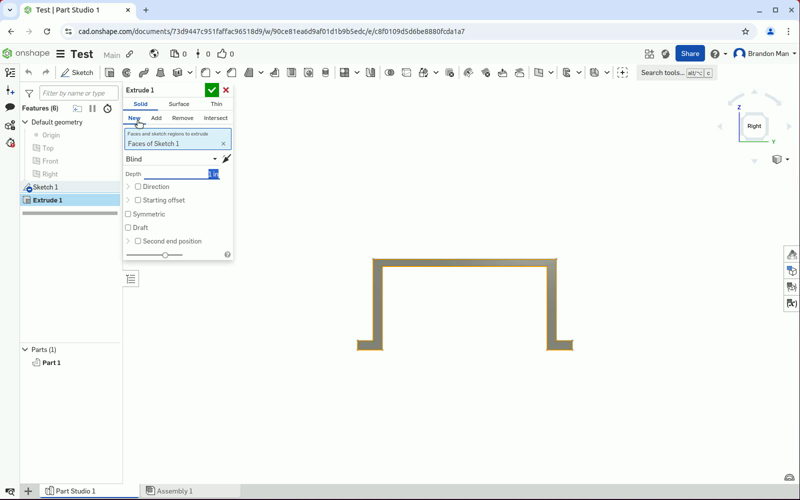
text(4.333)
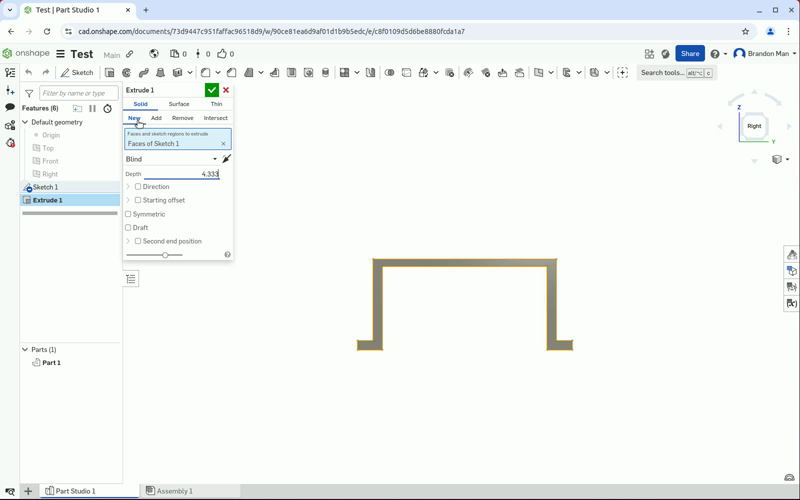
key(enter)
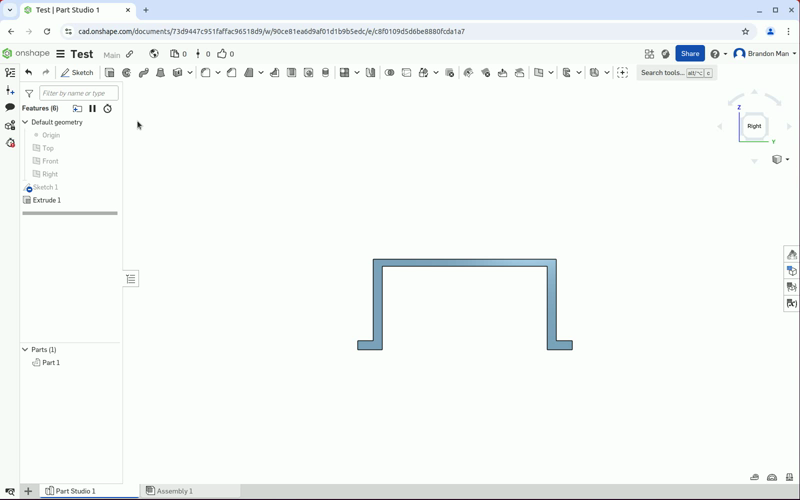
key(shift+h)
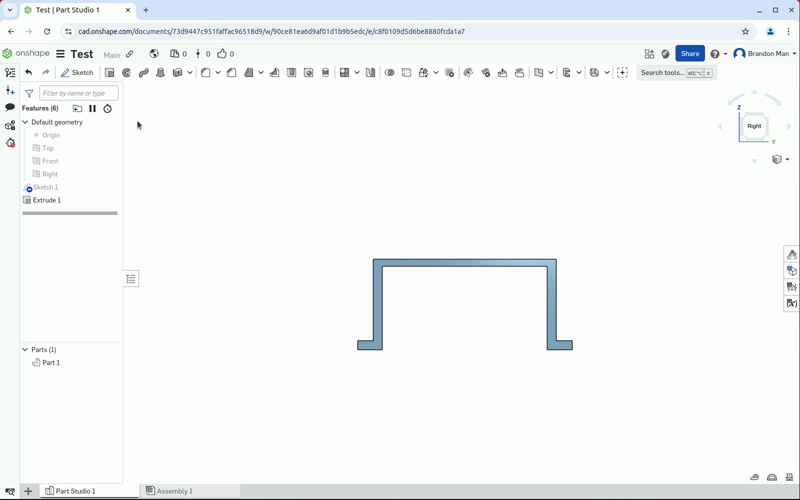
key(shift+h)
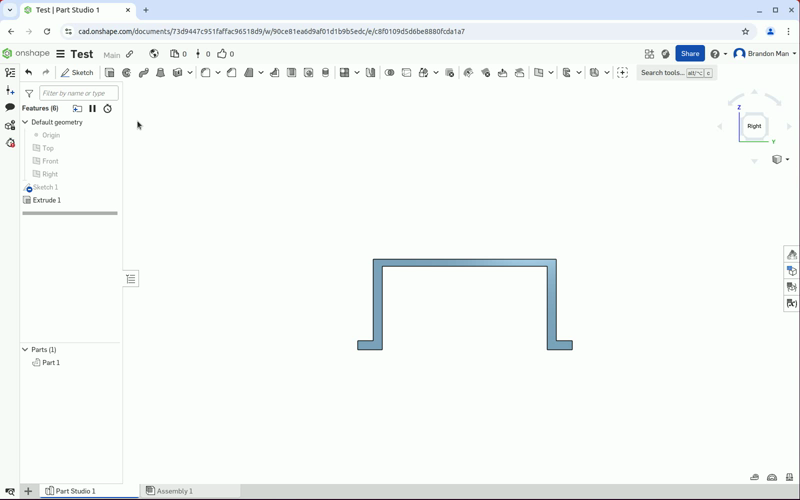
mouse_move(73, 189)
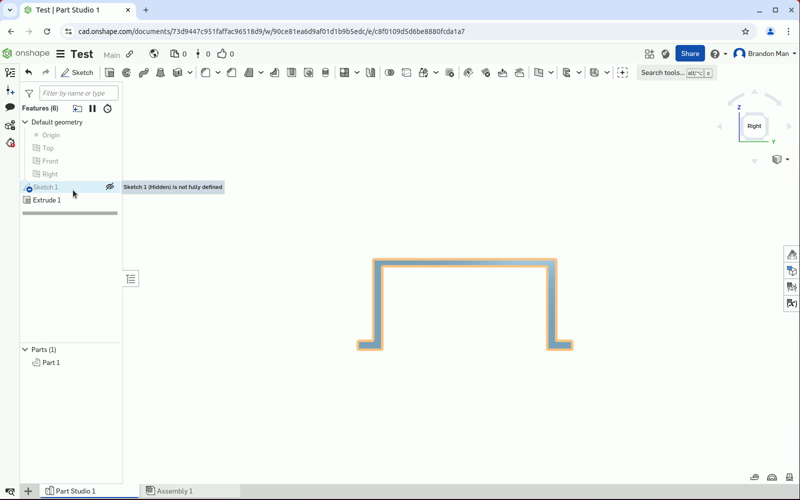
click(73, 189)
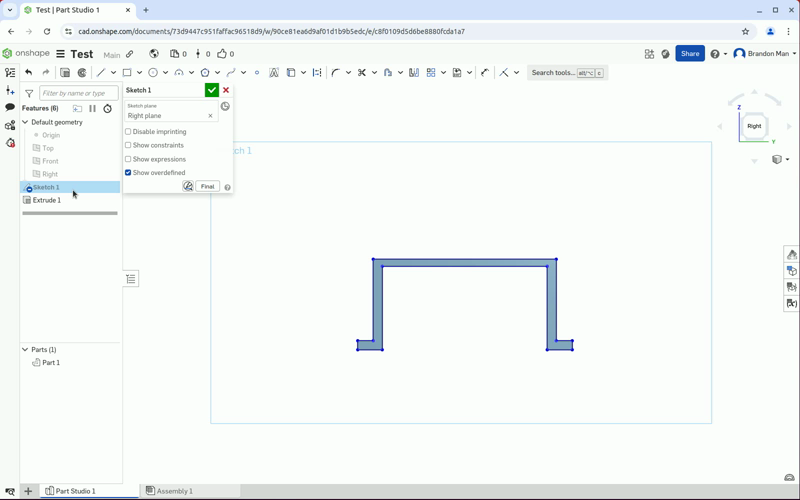
mouse_move(229, 92)
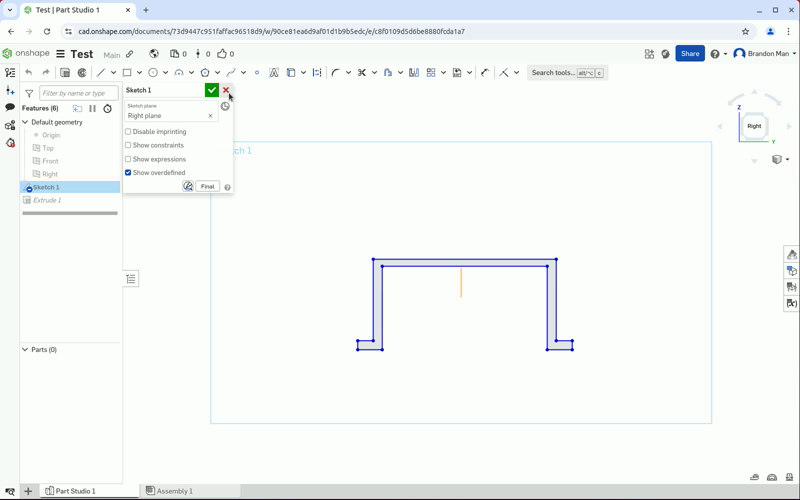
click(229, 92)
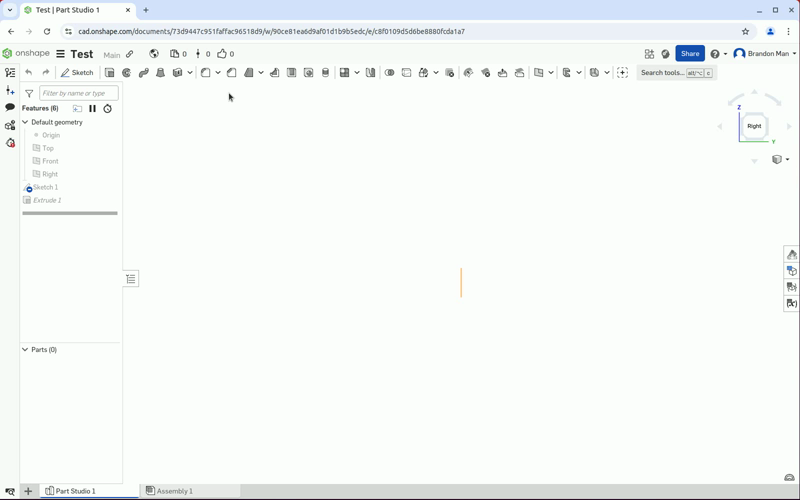
mouse_move(73, 352)
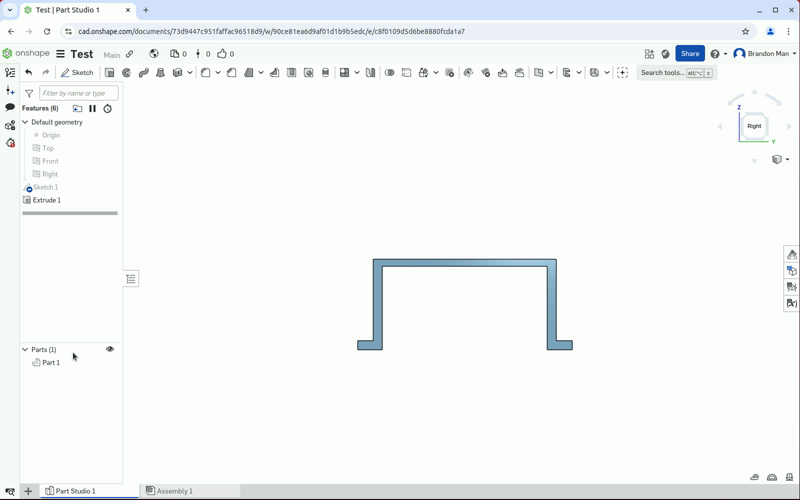
key(y)
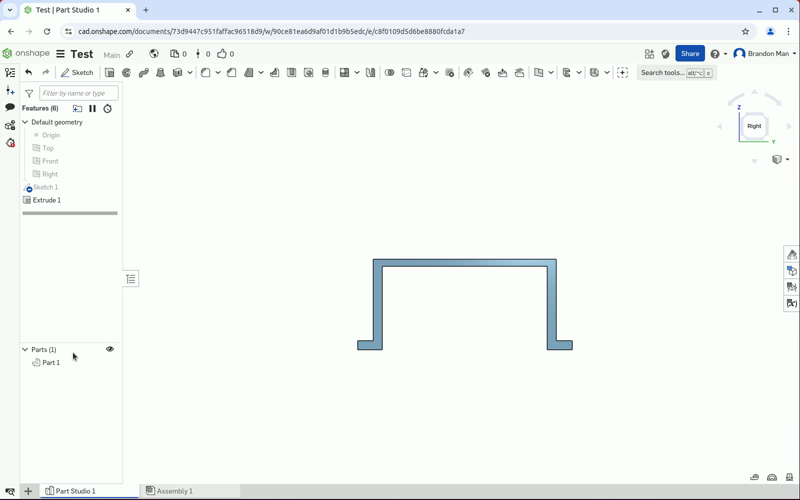
key(shift+p)
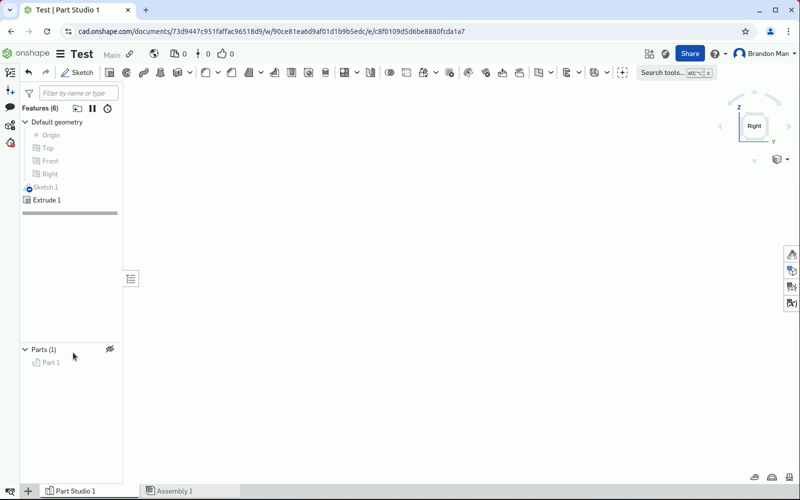
key(space)
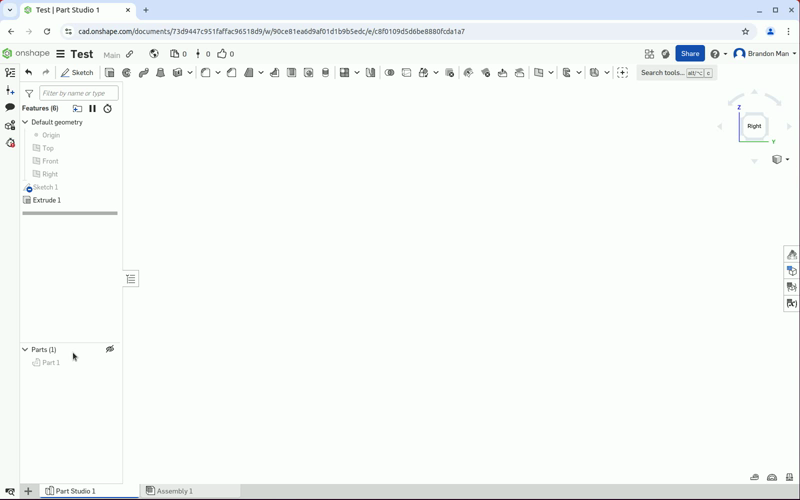
key_down(shift)
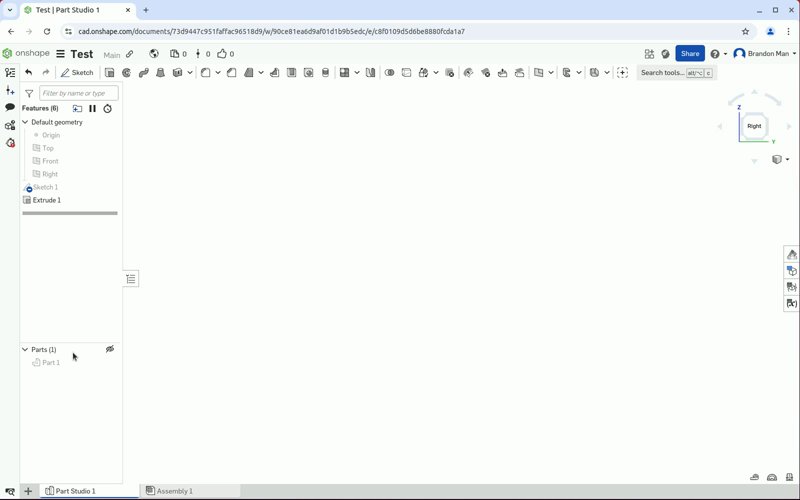
key(right)
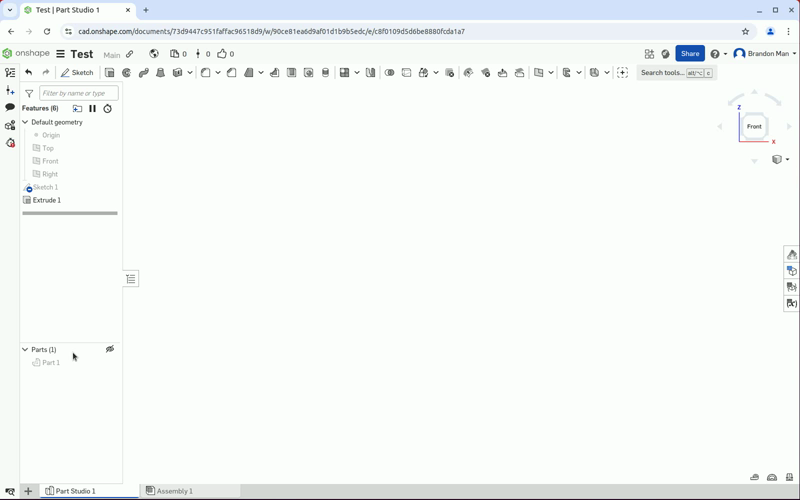
key_up(shift)
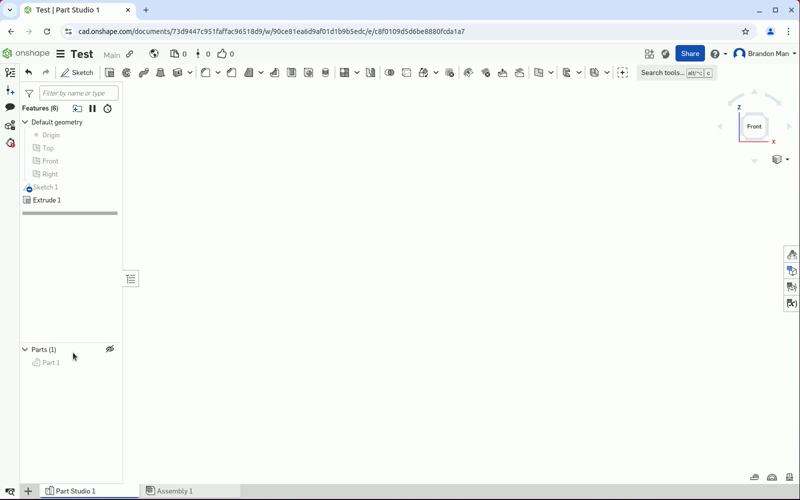
key(space)
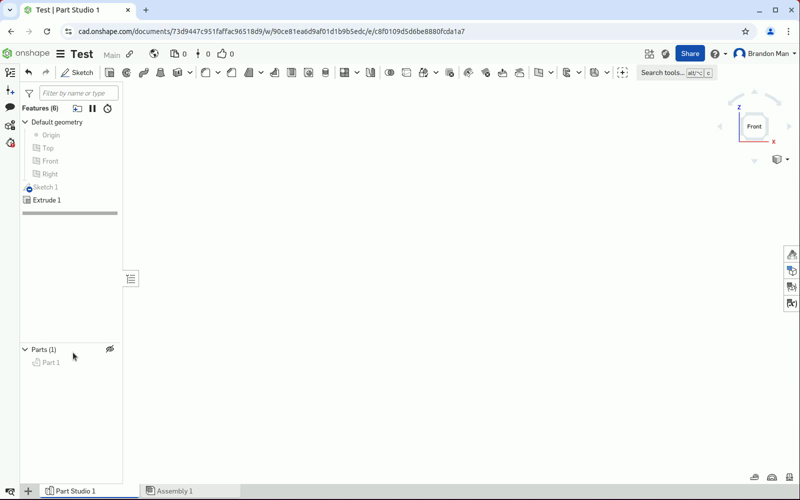
key_down(shift)
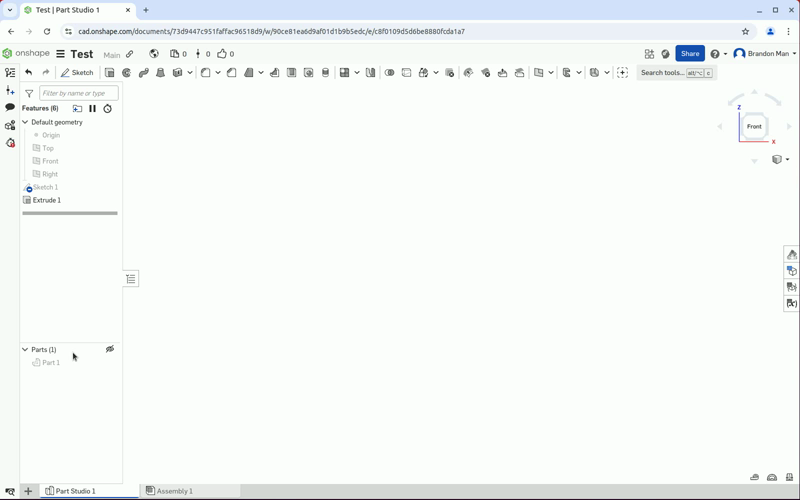
key(down)
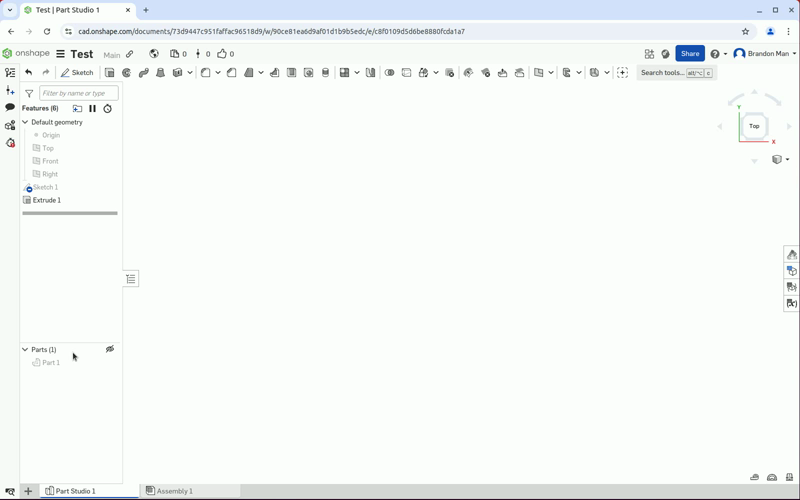
key_up(shift)
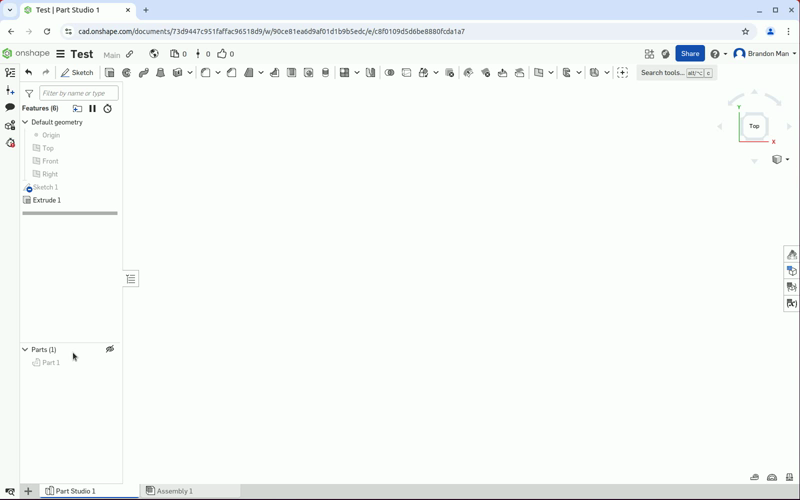
mouse_move(73, 352)
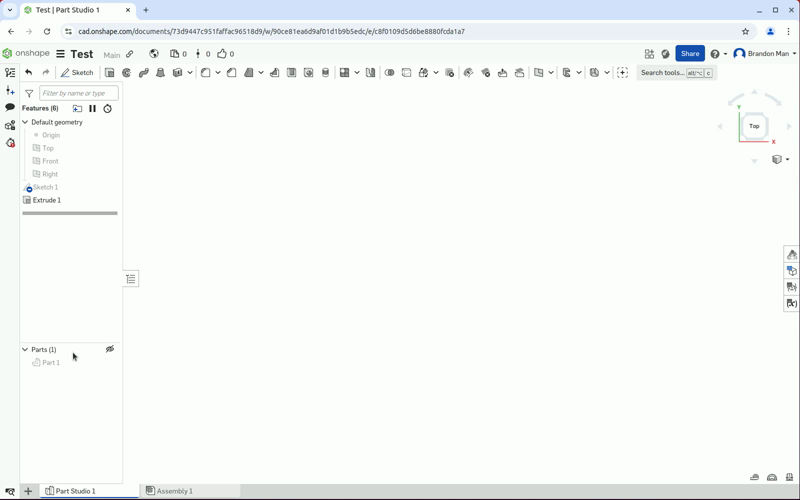
key(shift+y)
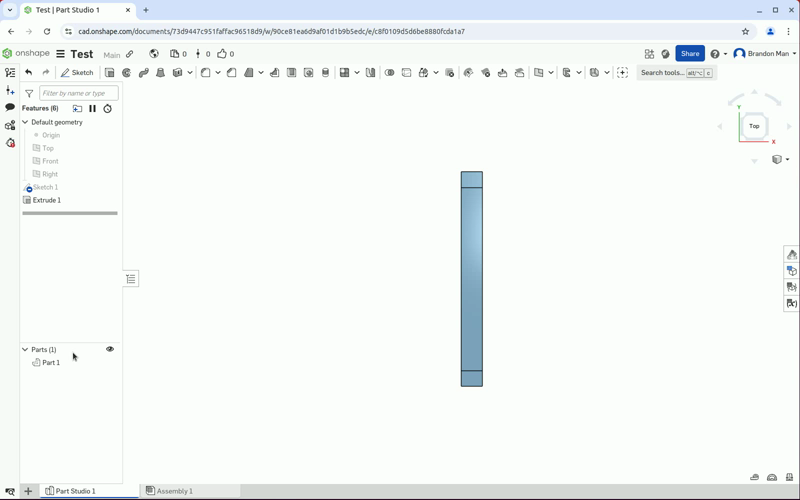
mouse_move(541, 75)
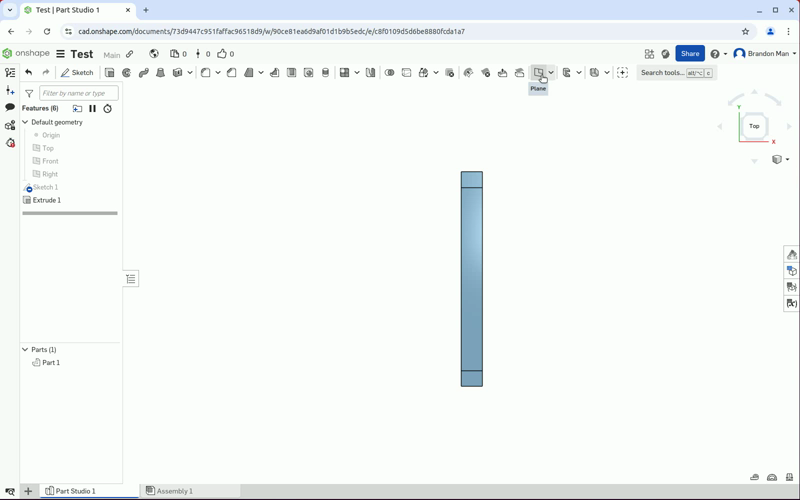
click(541, 75)
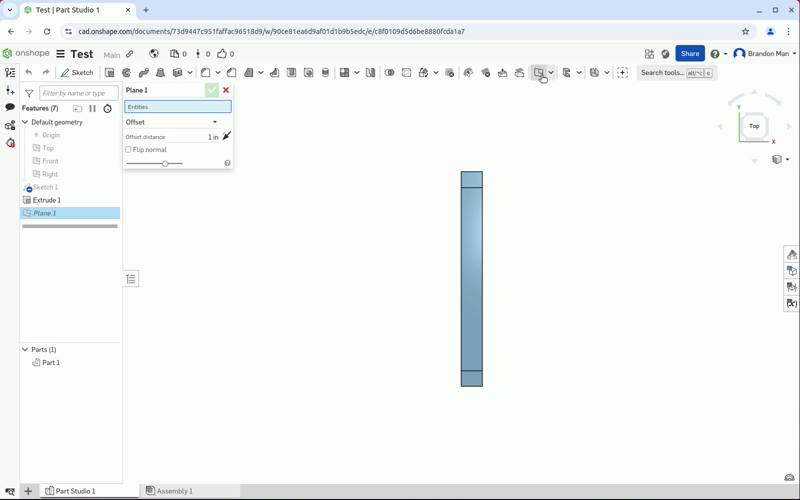
mouse_move(73, 150)
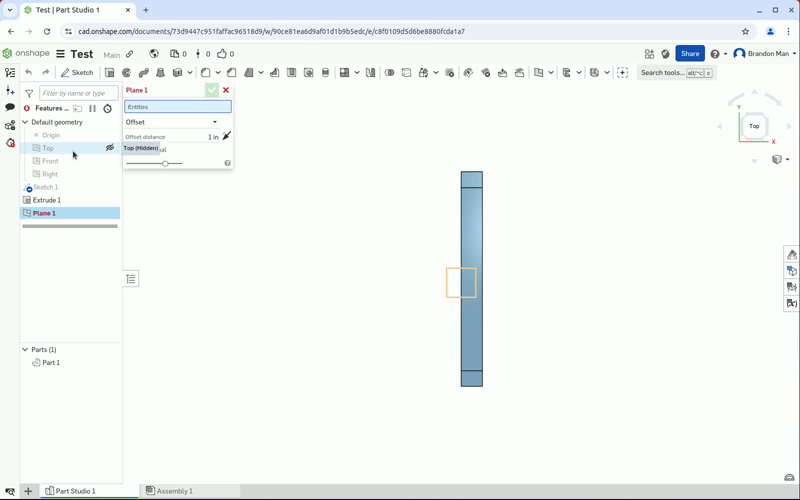
click(73, 150)
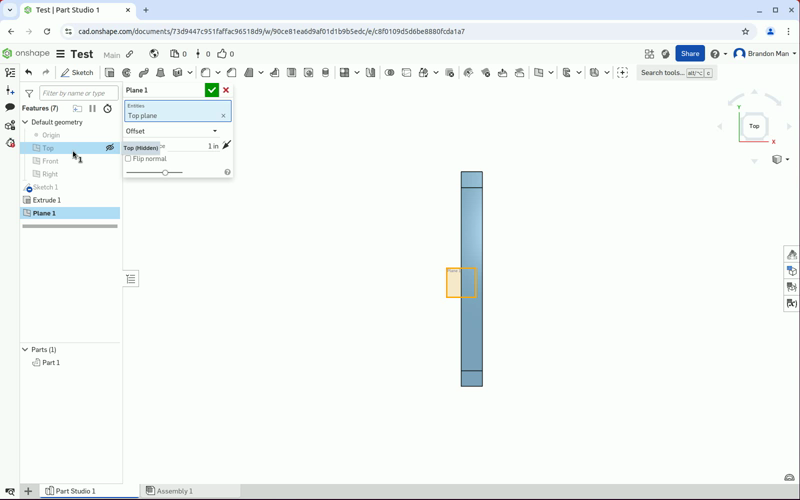
key(tab, 2)
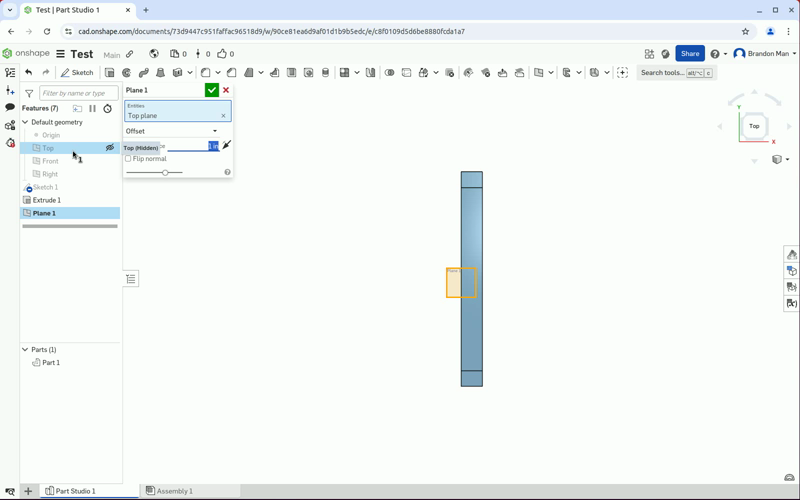
text(11.801)
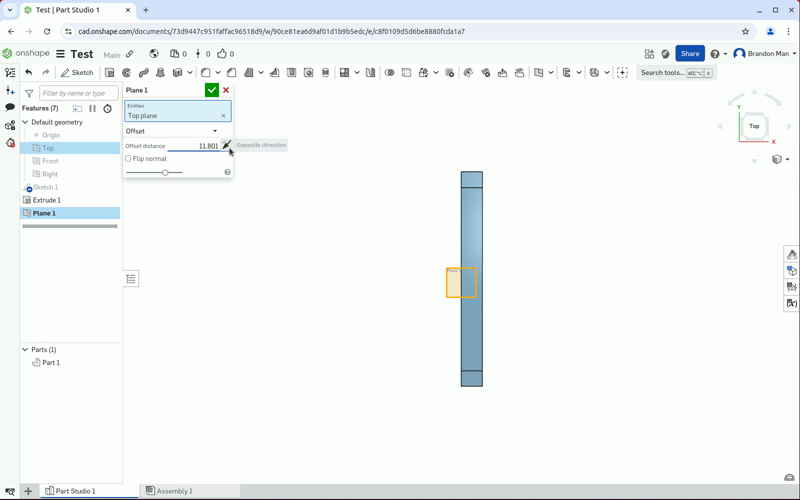
mouse_move(229, 147)
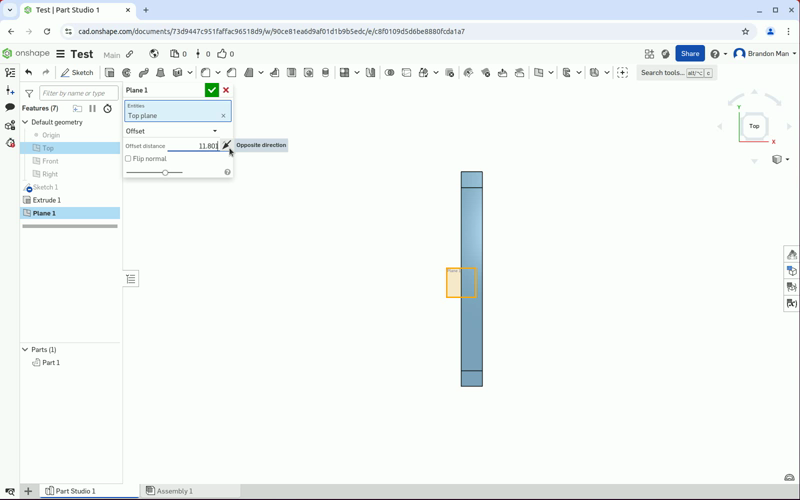
click(229, 147)
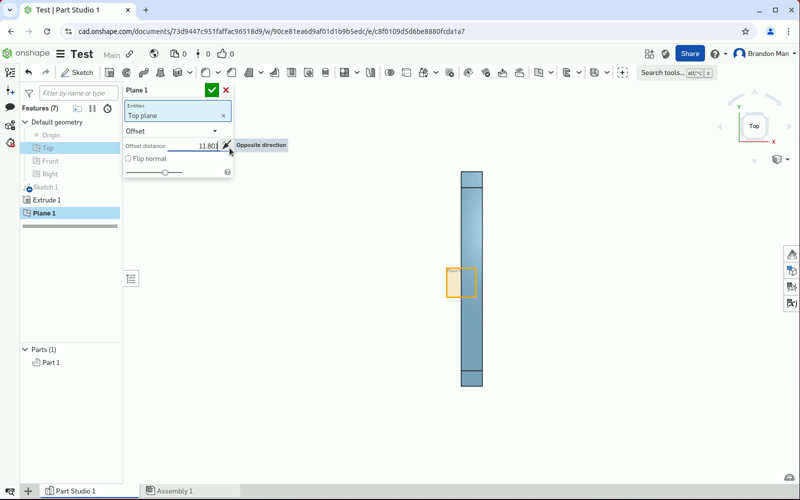
key(enter, 2)
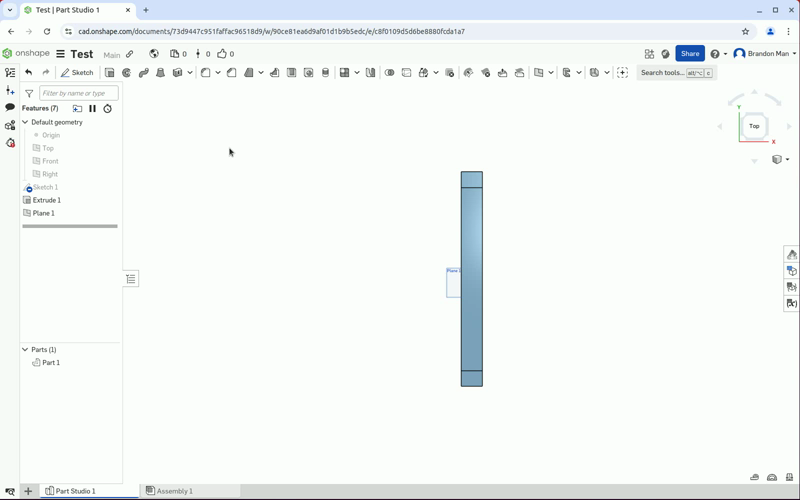
key(shift+s)
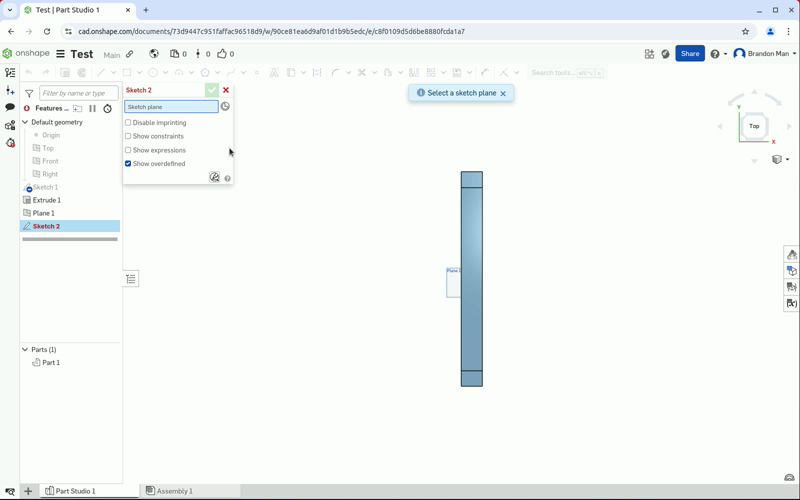
mouse_move(73, 215)
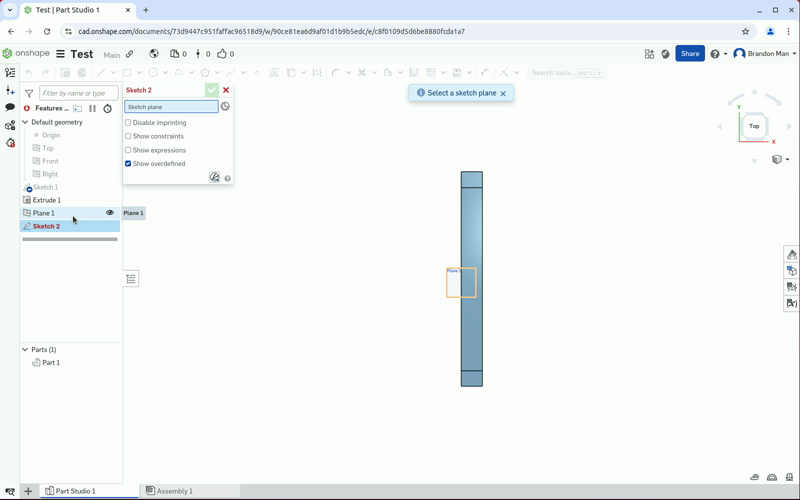
click(73, 215)
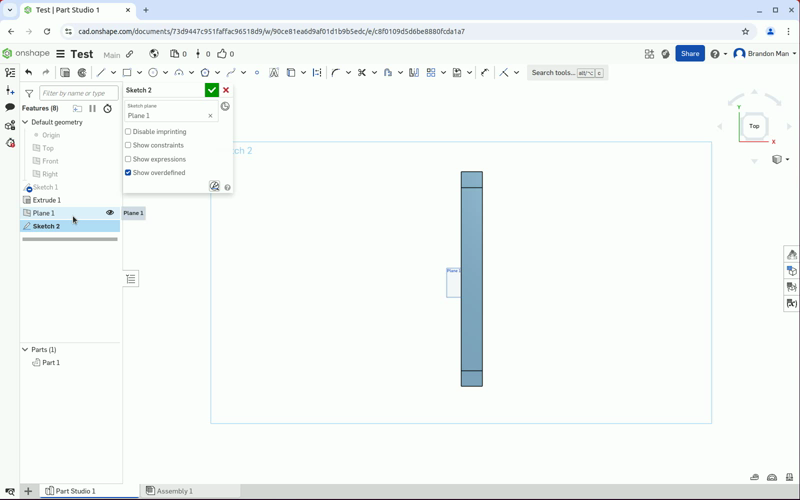
mouse_move(73, 352)
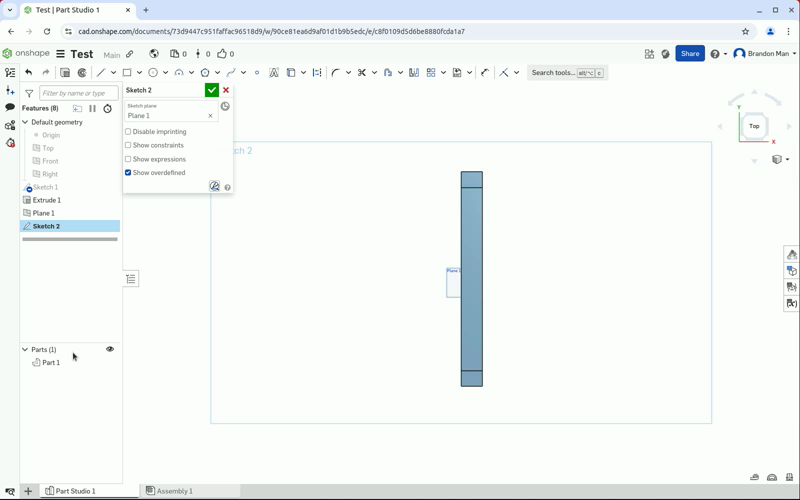
key(y)
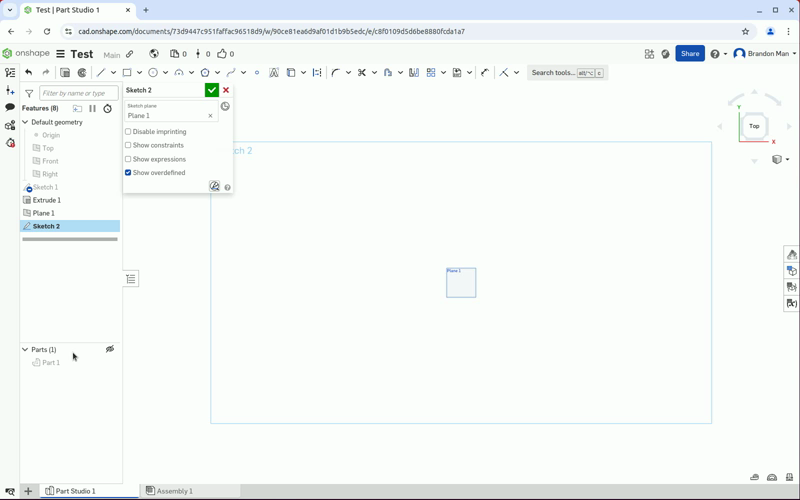
key(c)
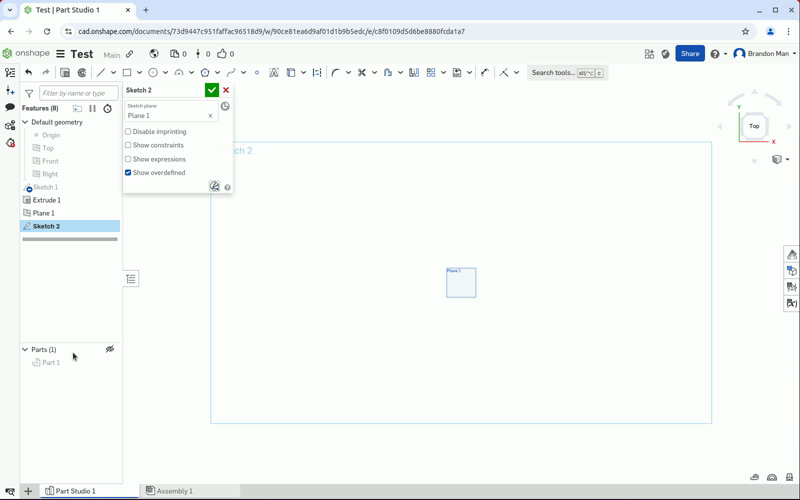
key_down(shift)
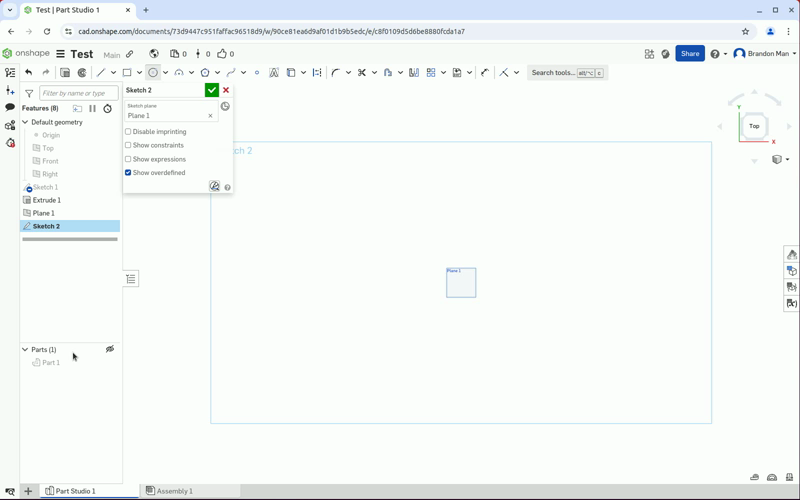
mouse_move(471, 178)
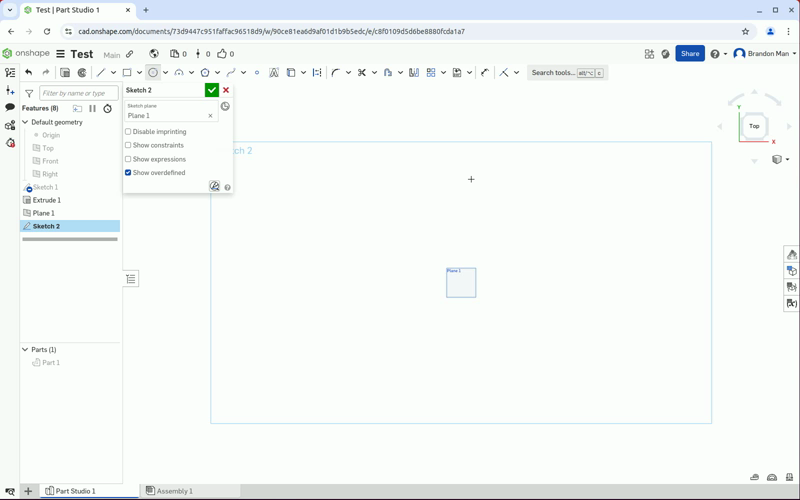
click(471, 178)
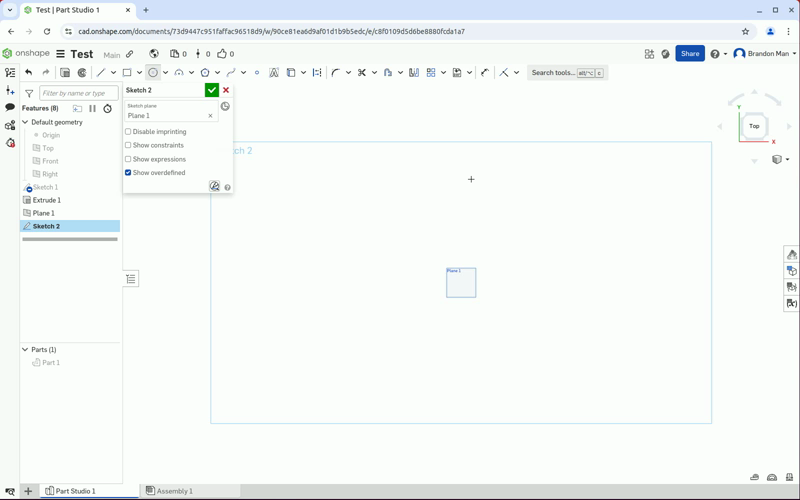
key_up(shift)
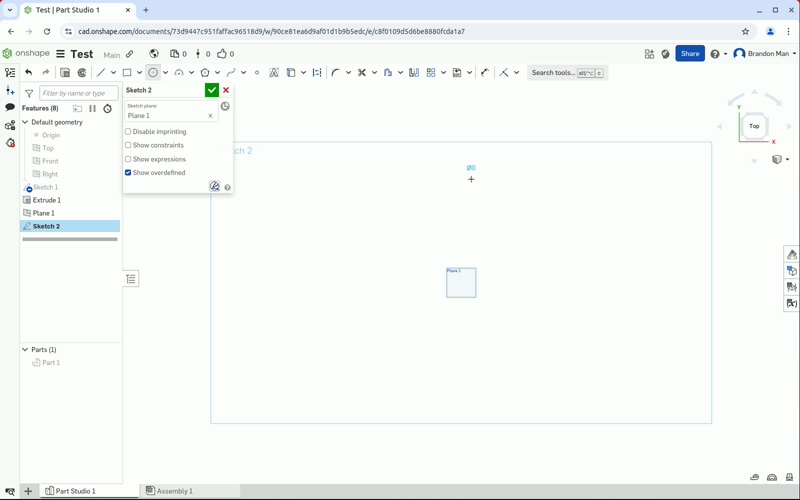
mouse_move(476, 178)
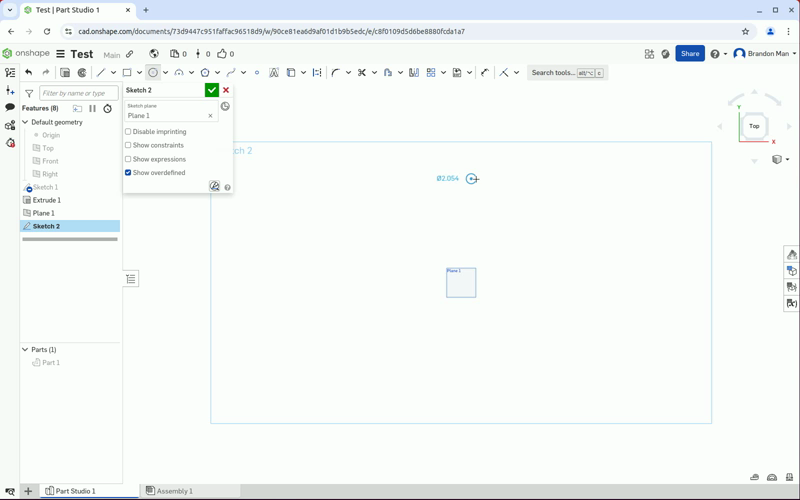
click(476, 178)
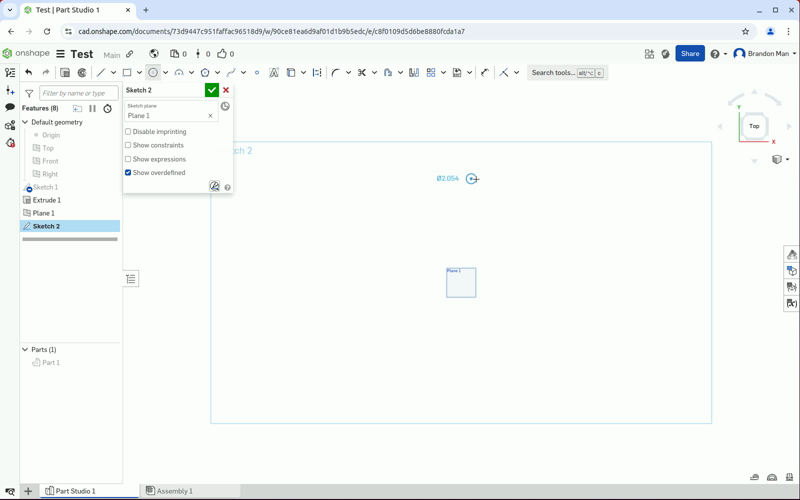
key(esc)
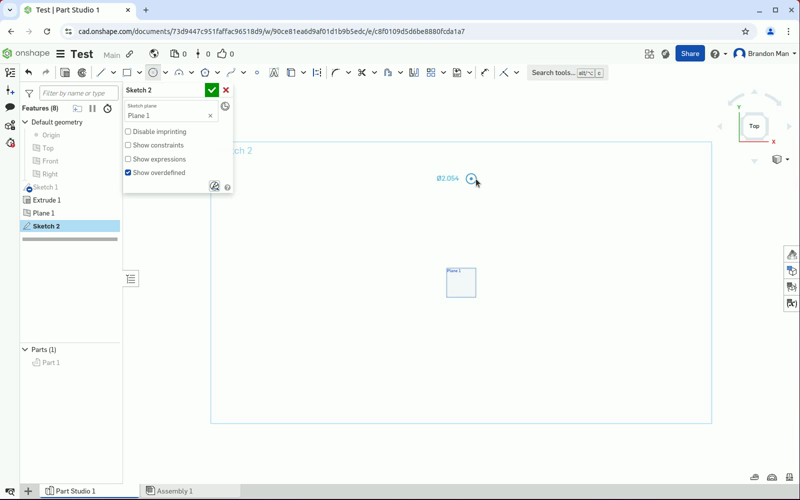
mouse_move(470, 176)
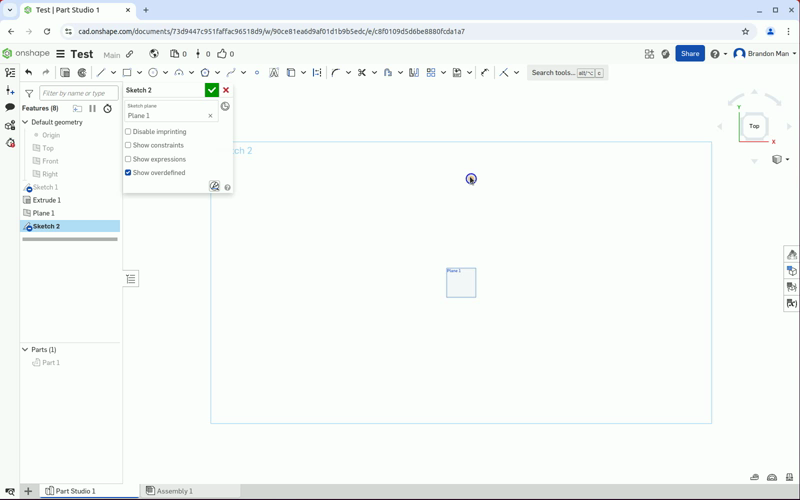
scroll(6)
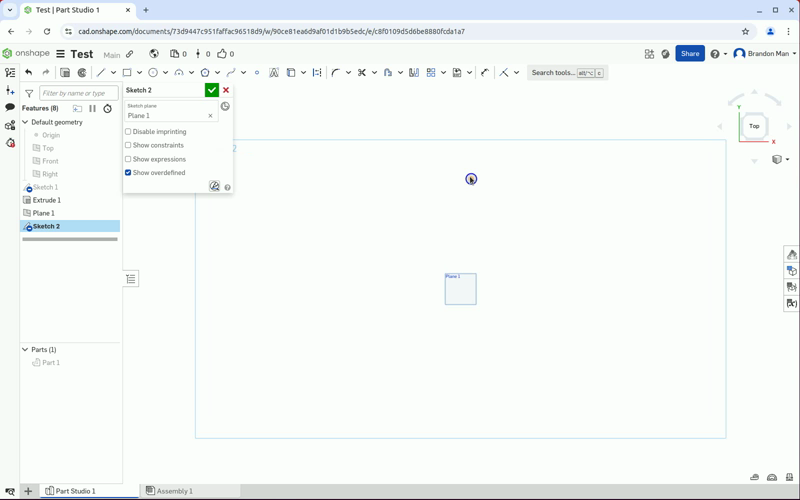
scroll(6)
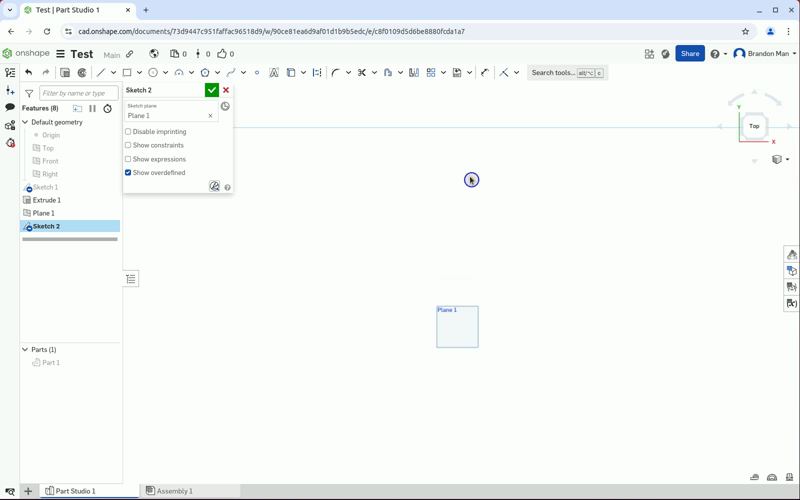
scroll(6)
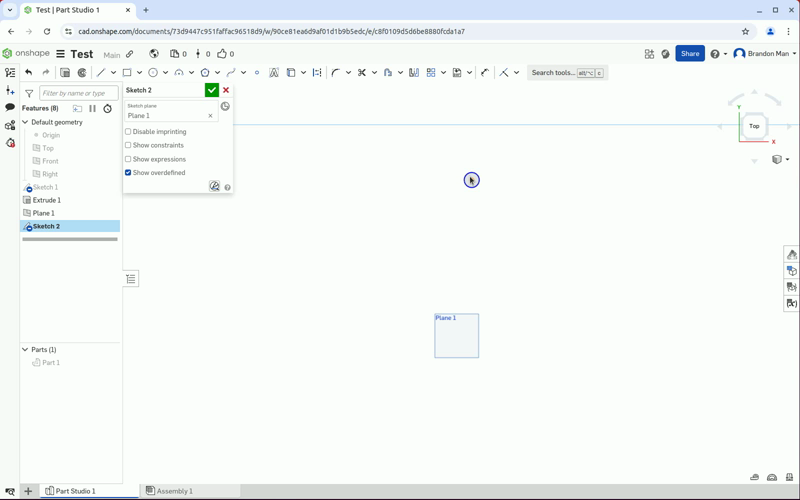
scroll(6)
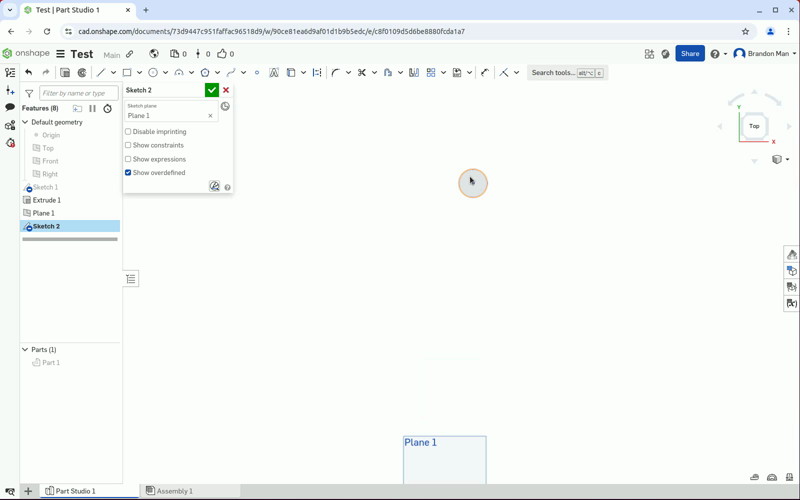
scroll(6)
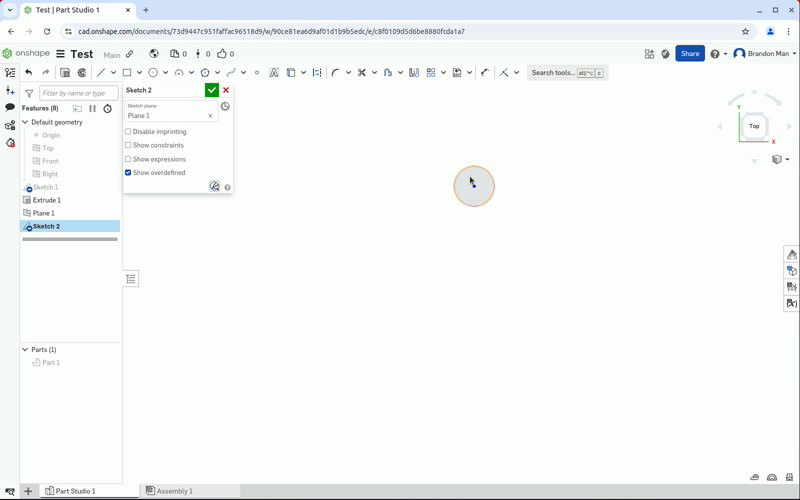
scroll(6)
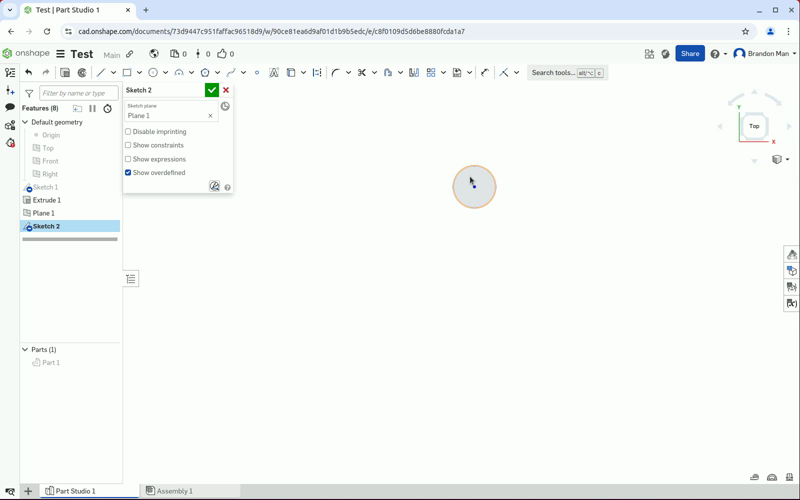
scroll(6)
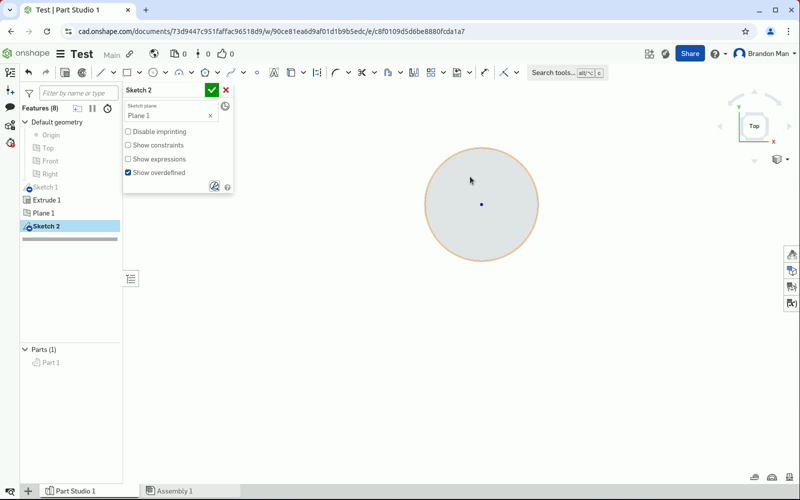
click(470, 176)
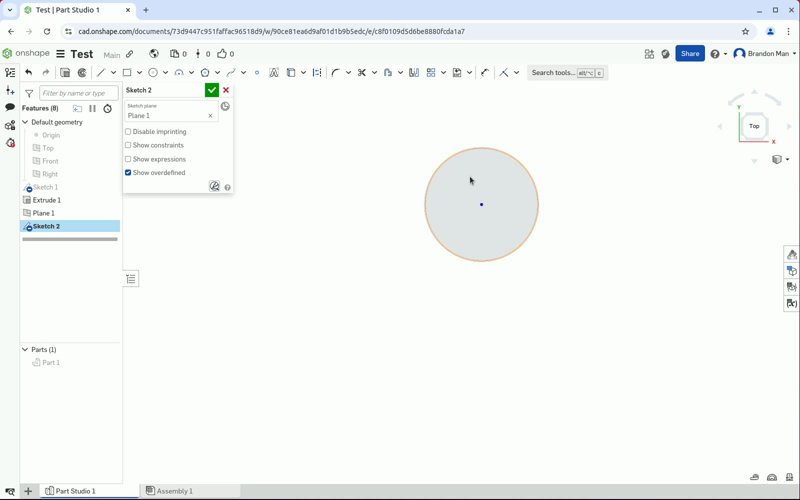
scroll(-6)
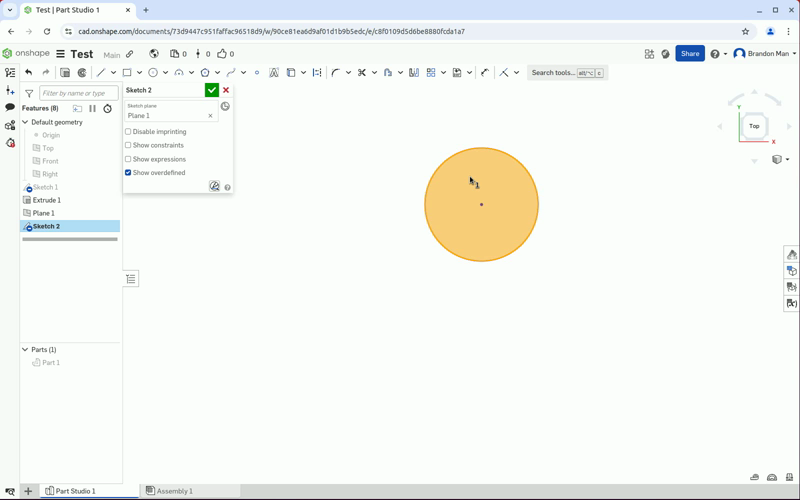
scroll(-6)
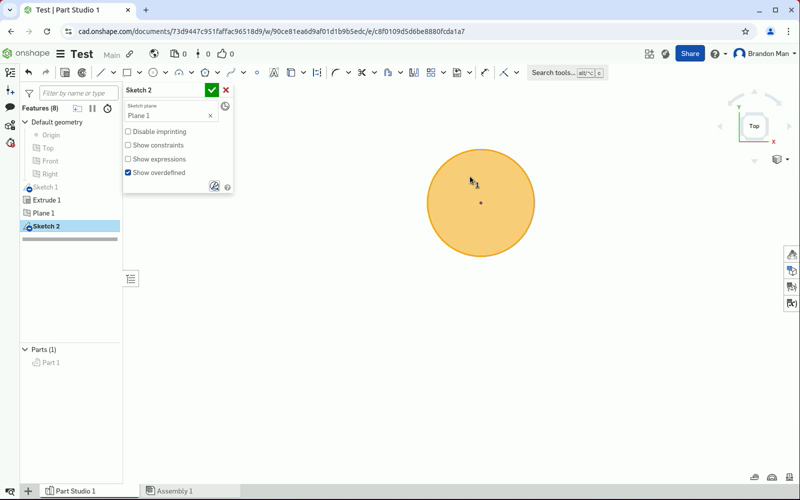
scroll(-6)
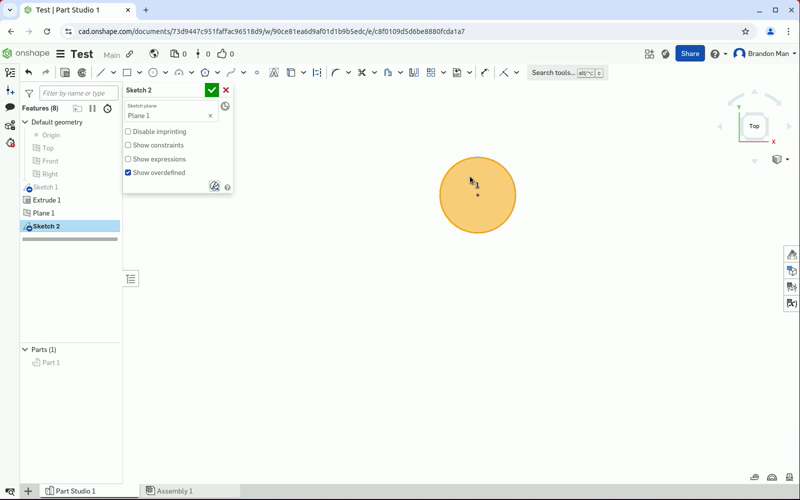
scroll(-6)
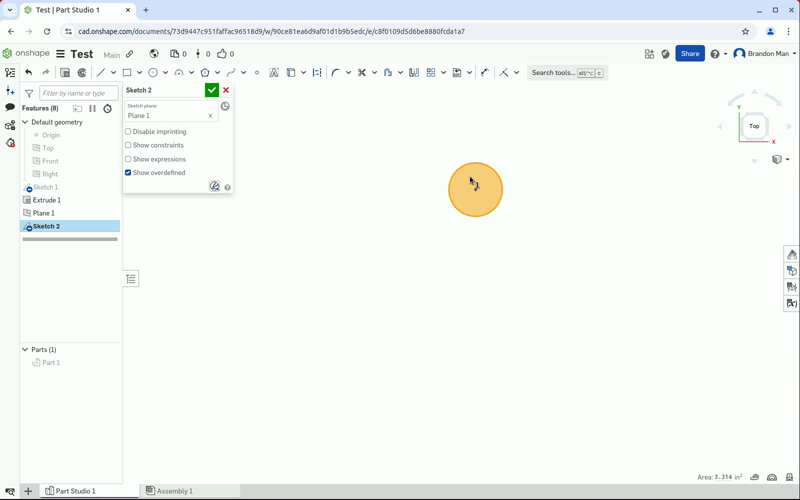
scroll(-6)
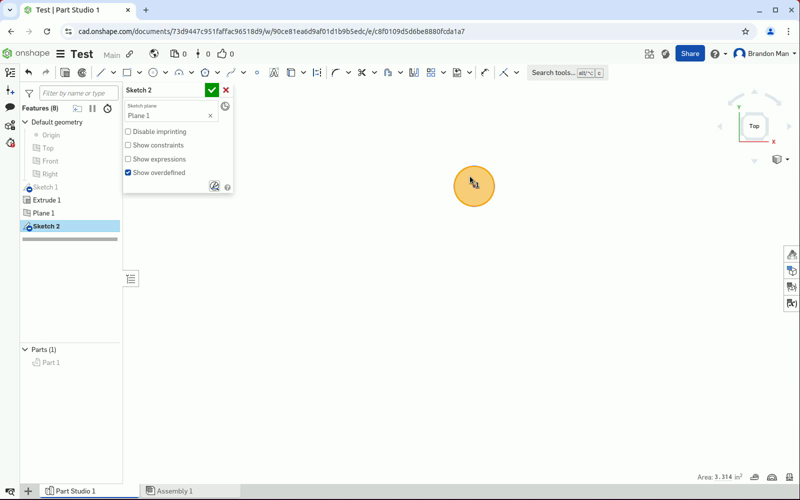
scroll(-6)
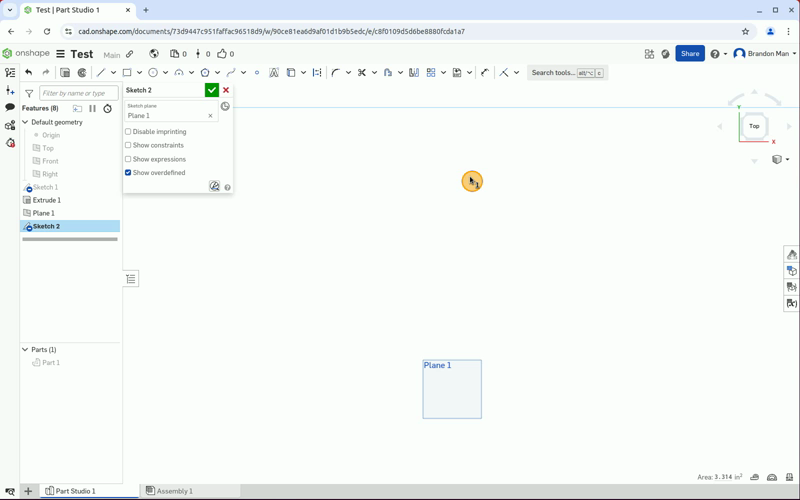
scroll(-6)
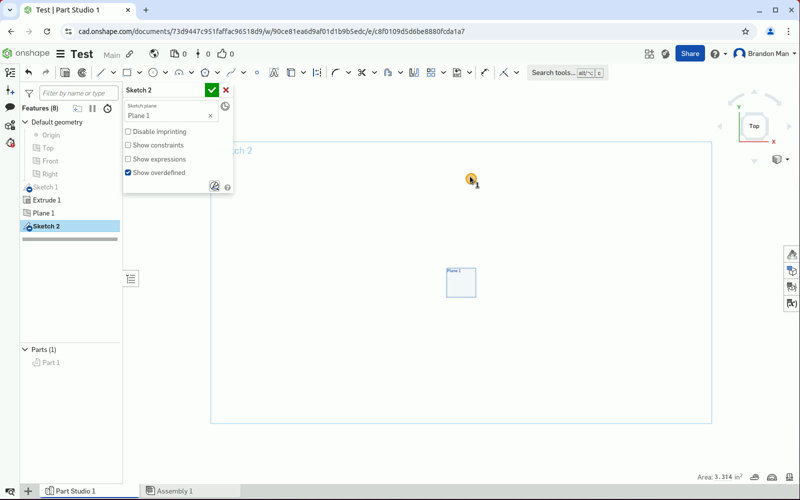
mouse_move(73, 352)
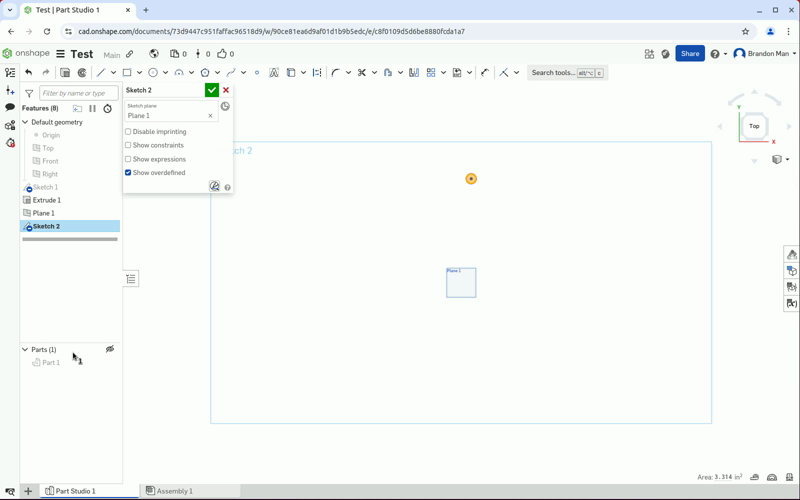
key(shift+y)
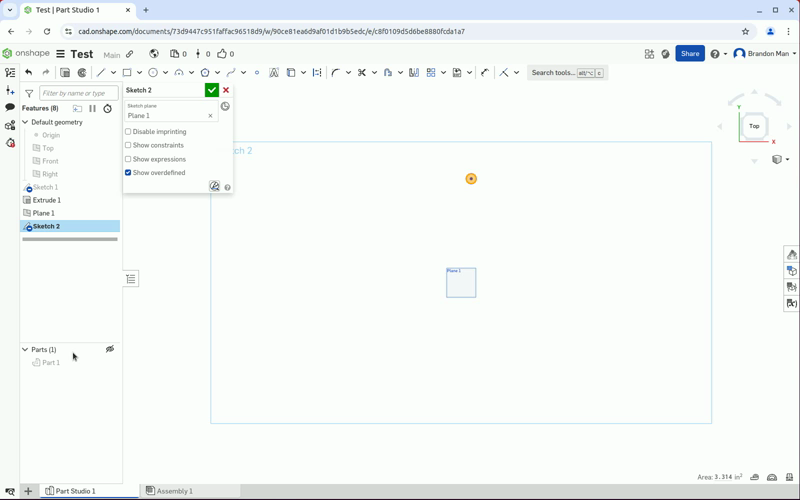
key(shift+e)
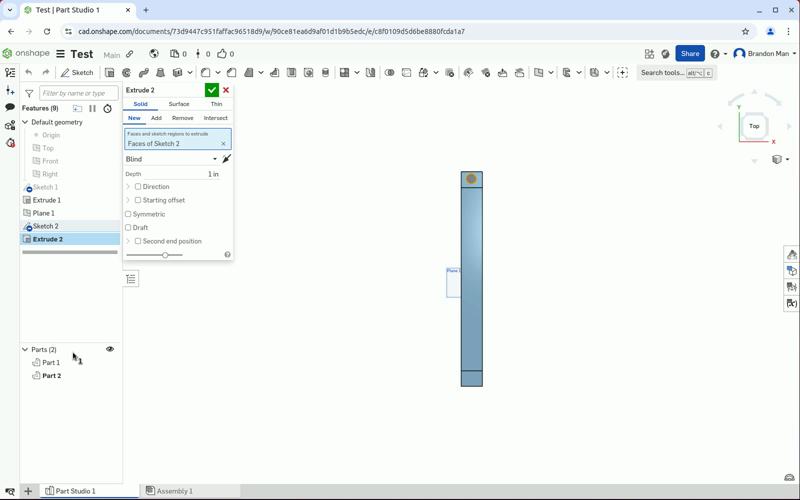
mouse_move(143, 106)
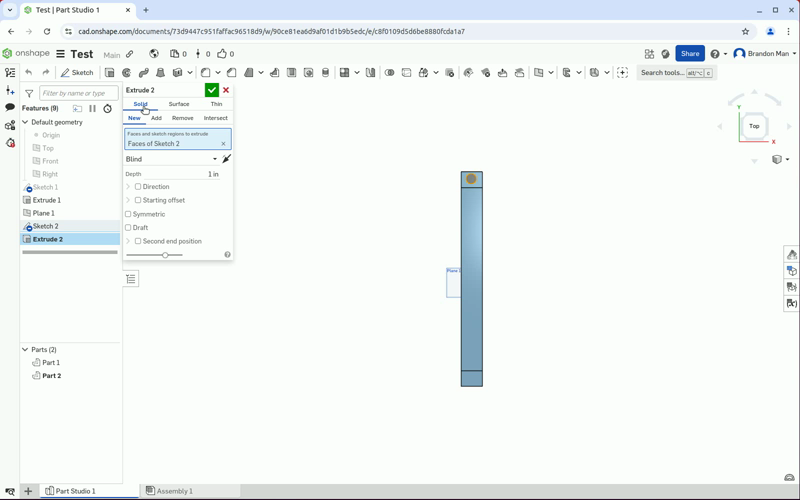
click(143, 106)
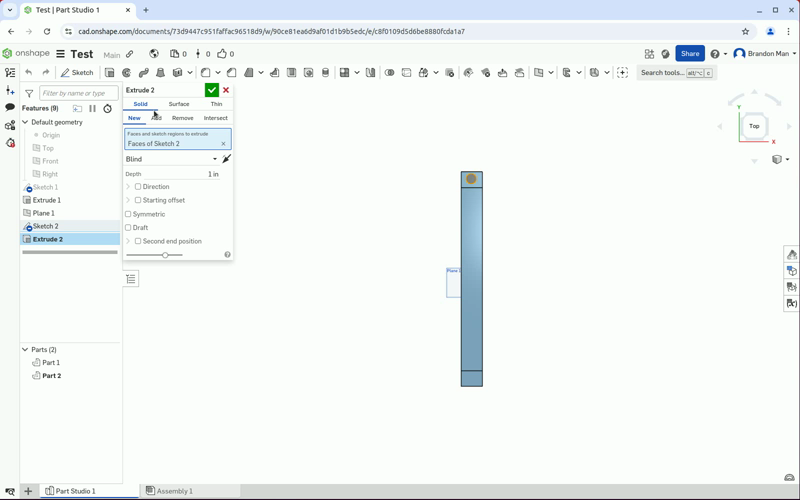
mouse_move(186, 120)
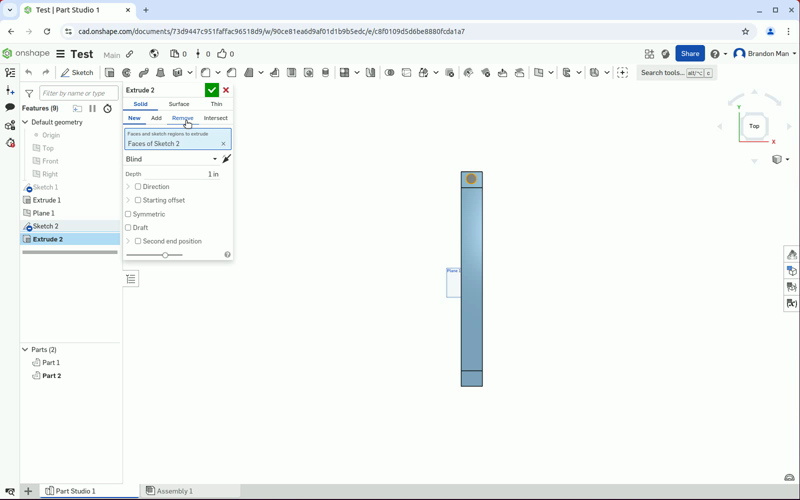
click(186, 120)
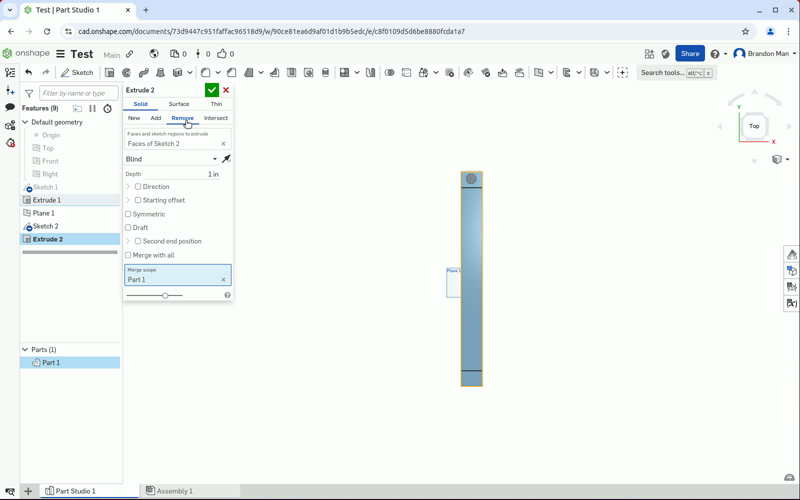
key(tab, 4)
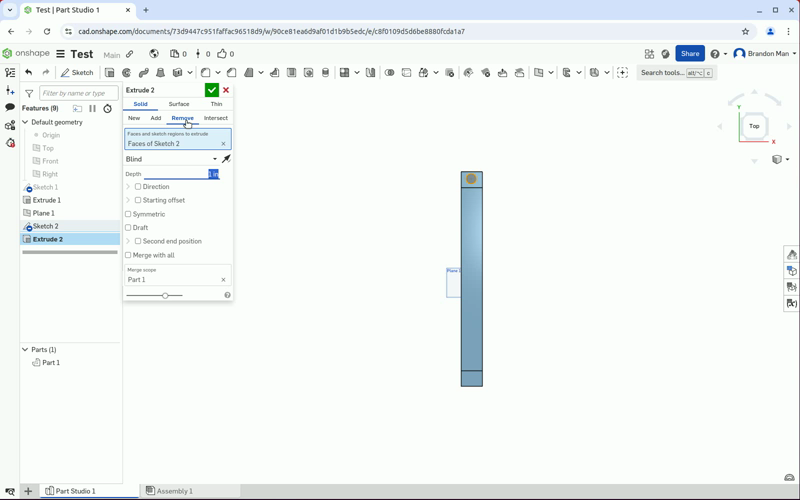
text(10.832)
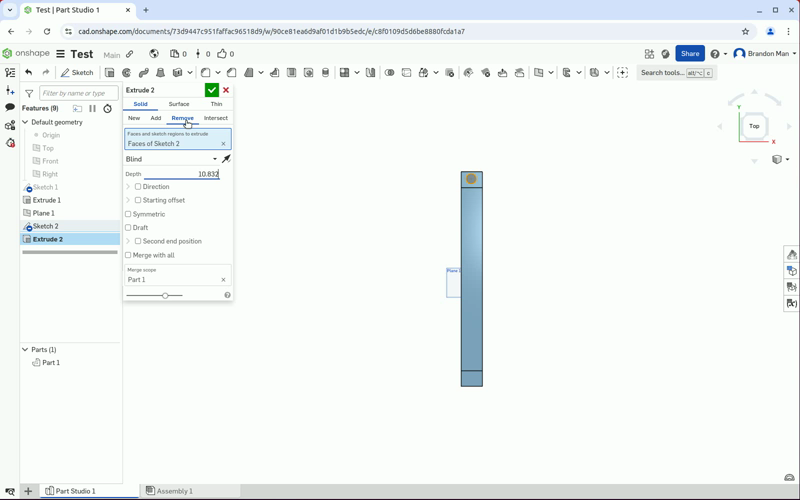
key(tab, 6)
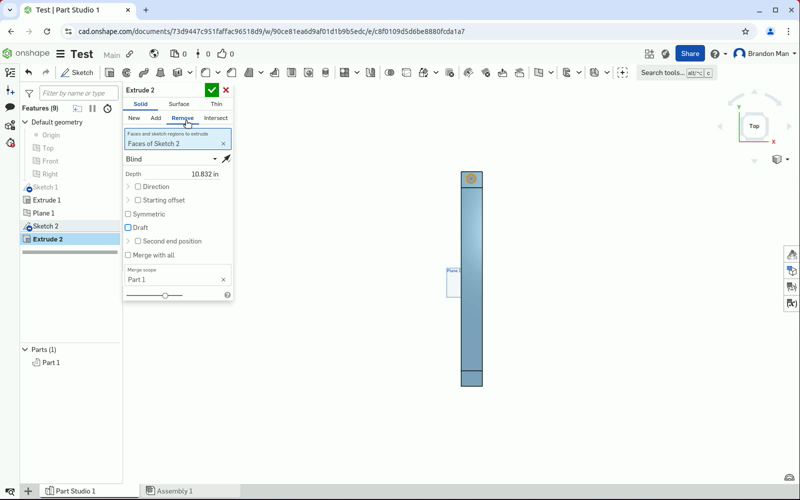
key(space)
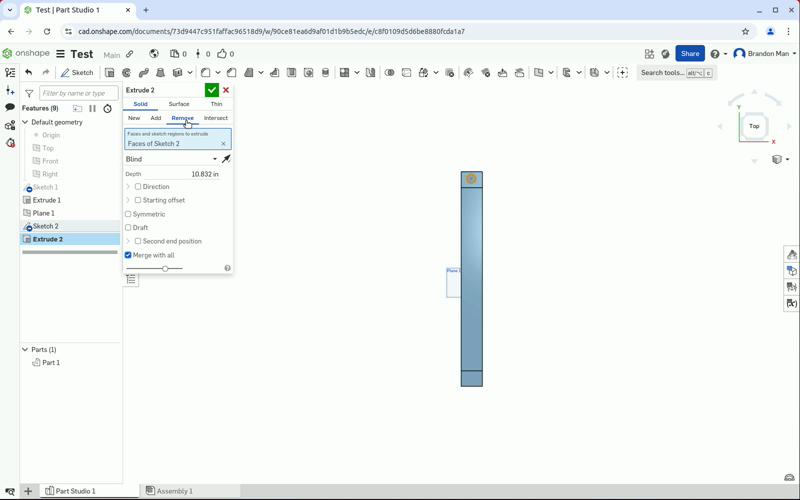
key(enter)
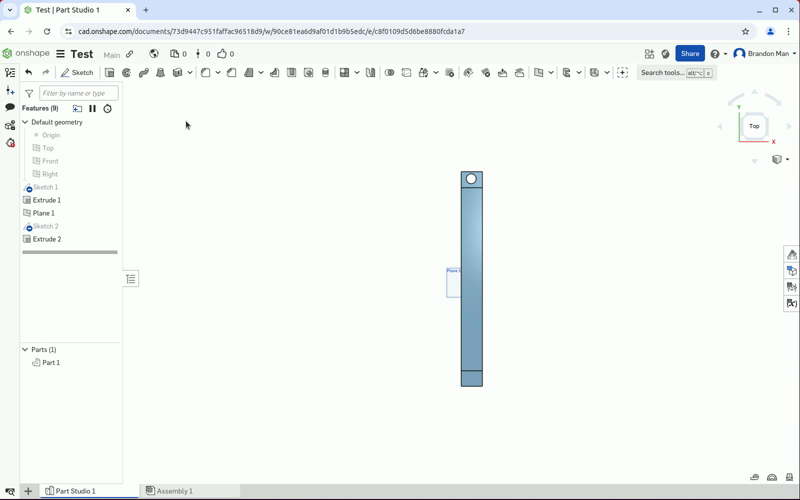
key(shift+h)
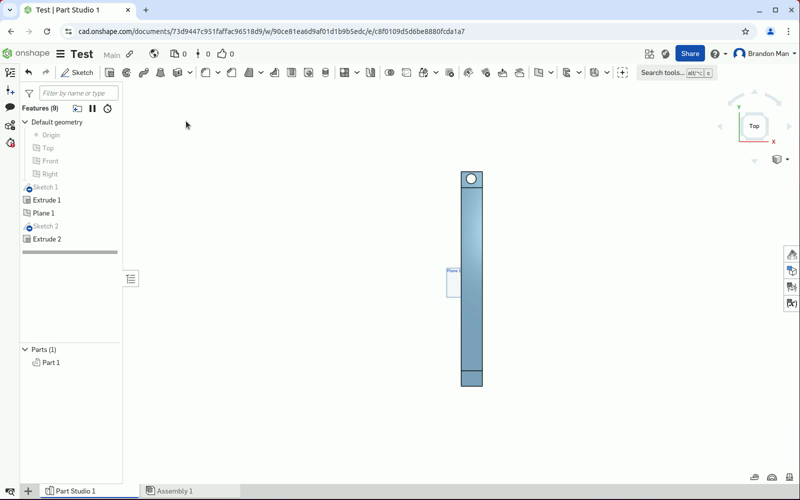
key(shift+h)
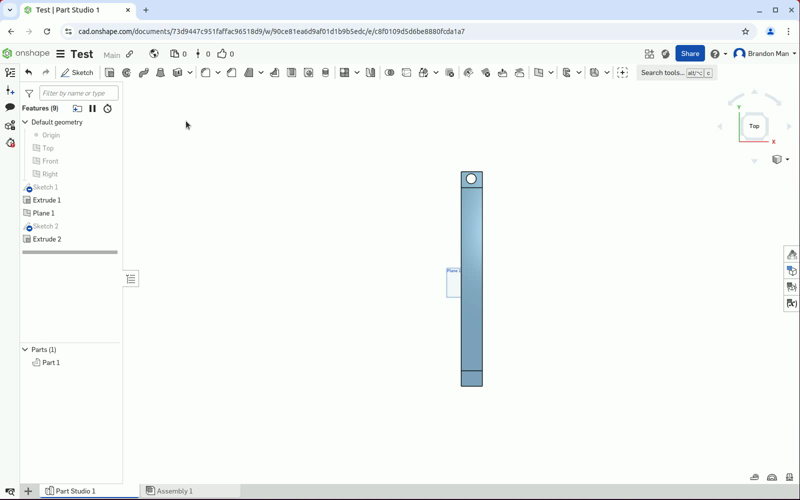
mouse_move(73, 189)
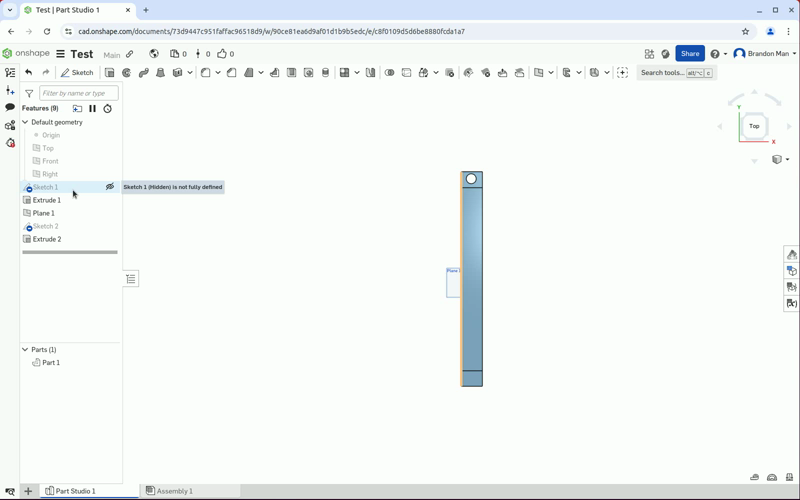
click(73, 189)
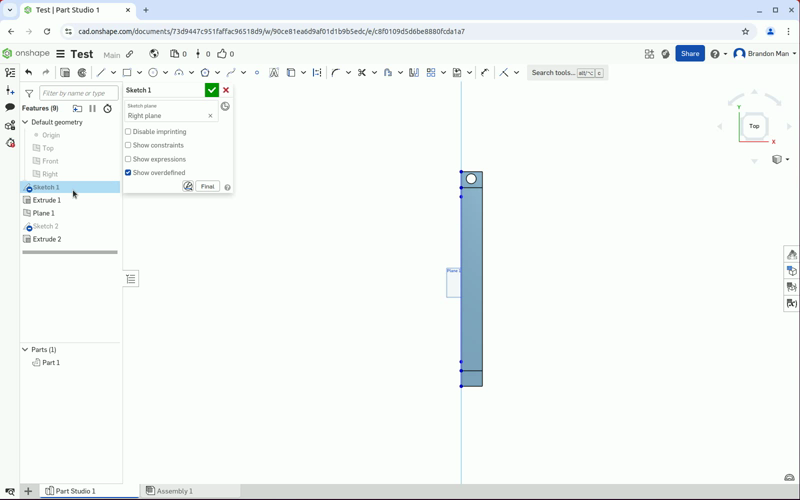
mouse_move(229, 92)
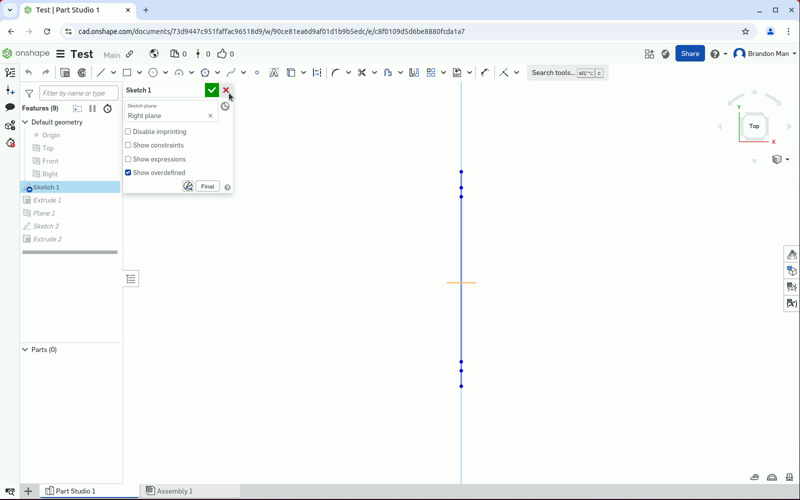
click(229, 92)
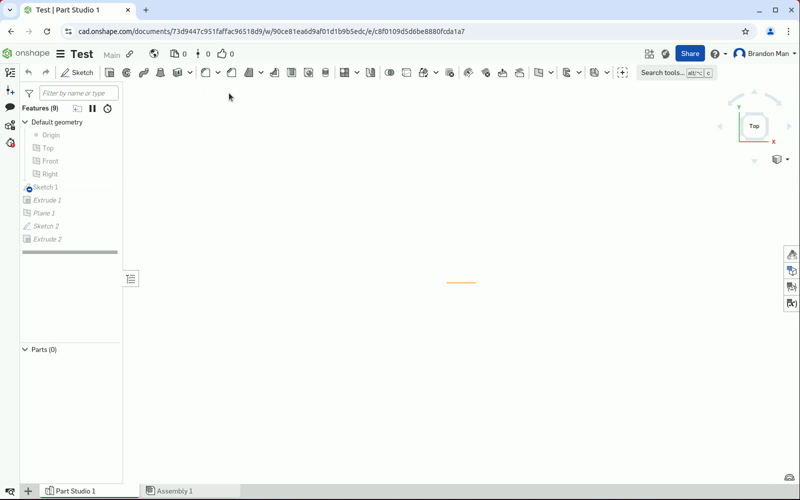
key(shift+s)
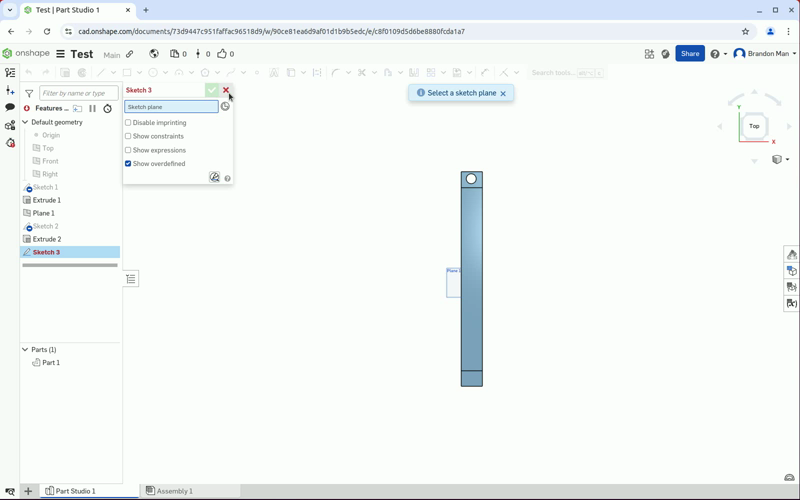
mouse_move(73, 215)
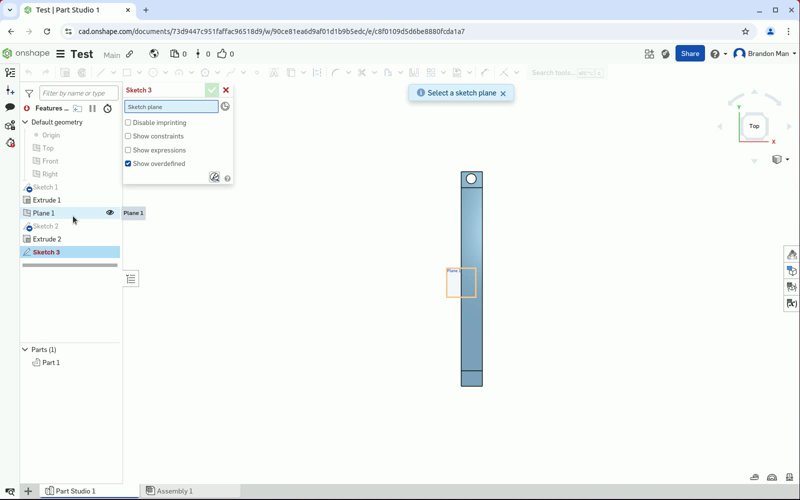
click(73, 215)
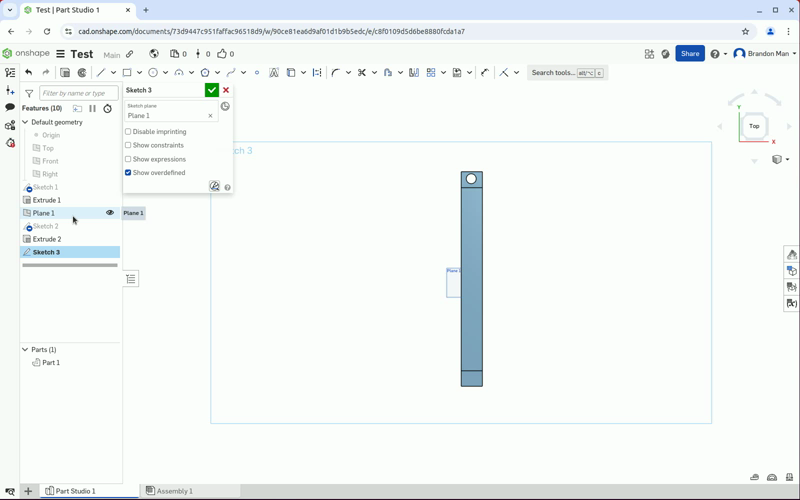
mouse_move(73, 352)
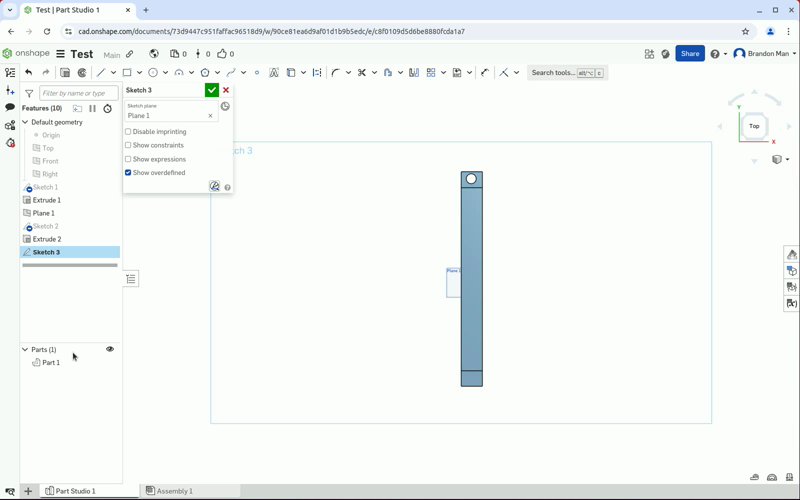
key(y)
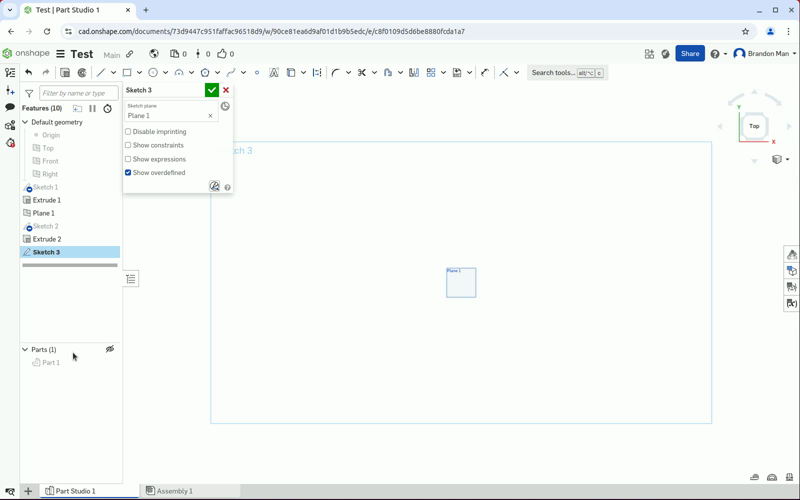
key(c)
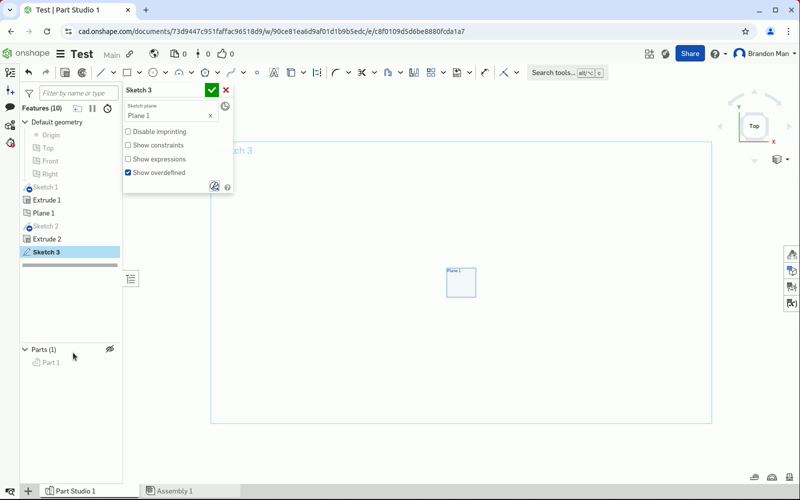
key_down(shift)
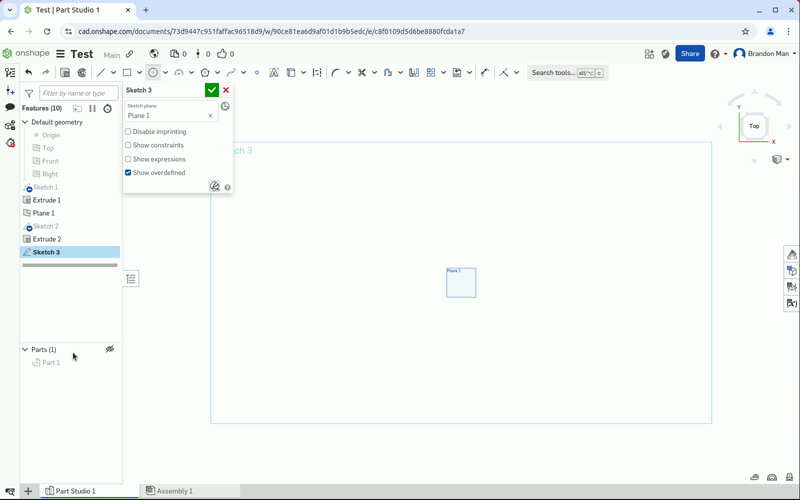
mouse_move(471, 378)
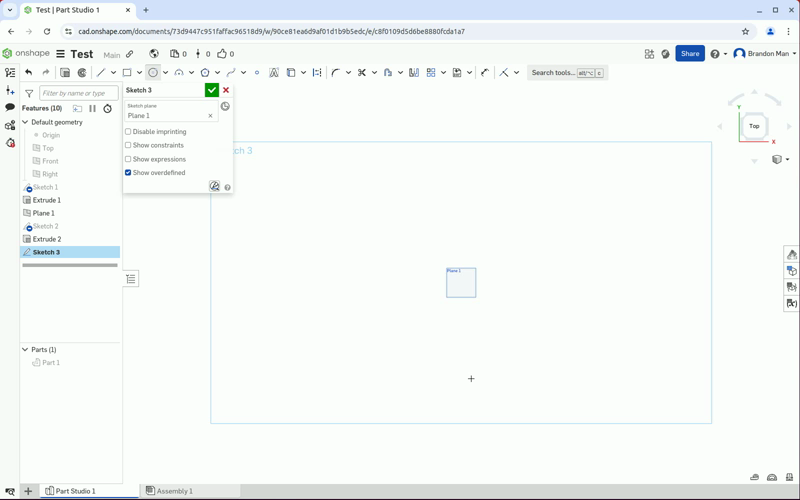
click(471, 378)
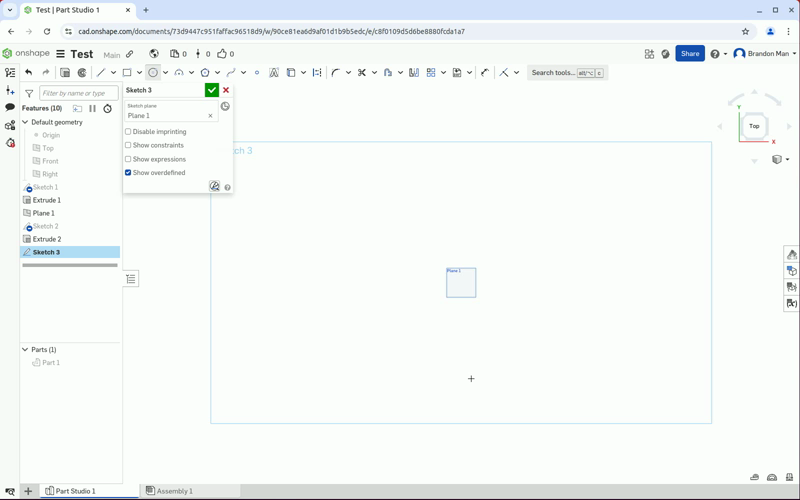
key_up(shift)
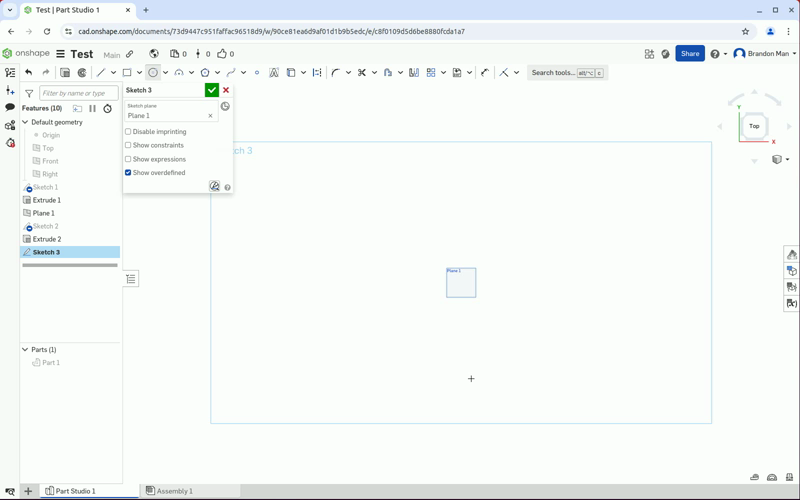
mouse_move(476, 378)
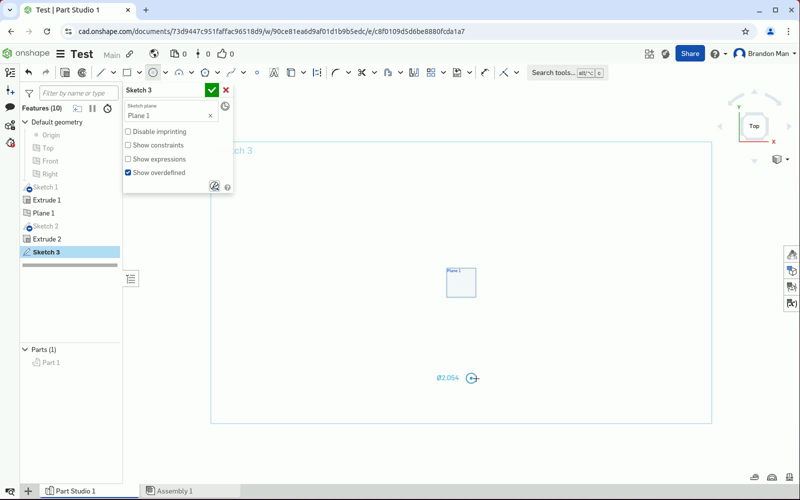
click(476, 378)
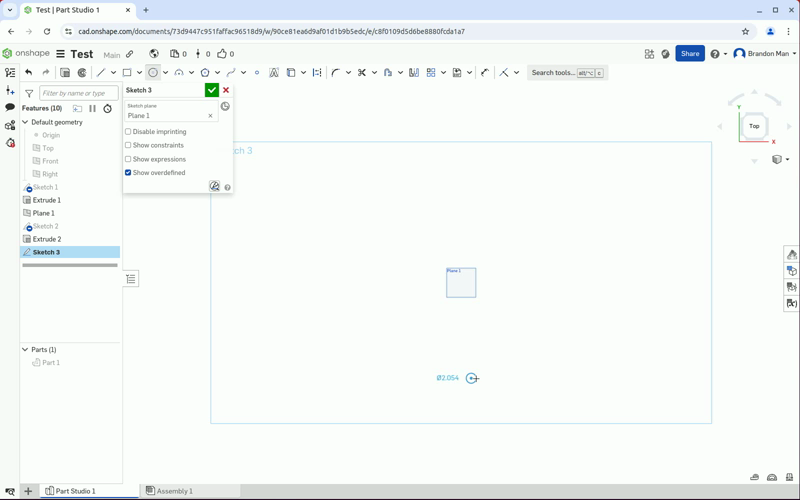
key(esc)
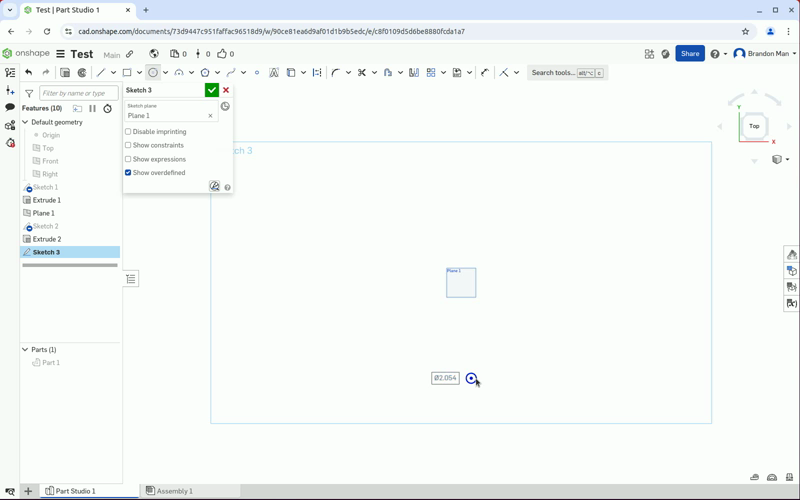
mouse_move(475, 378)
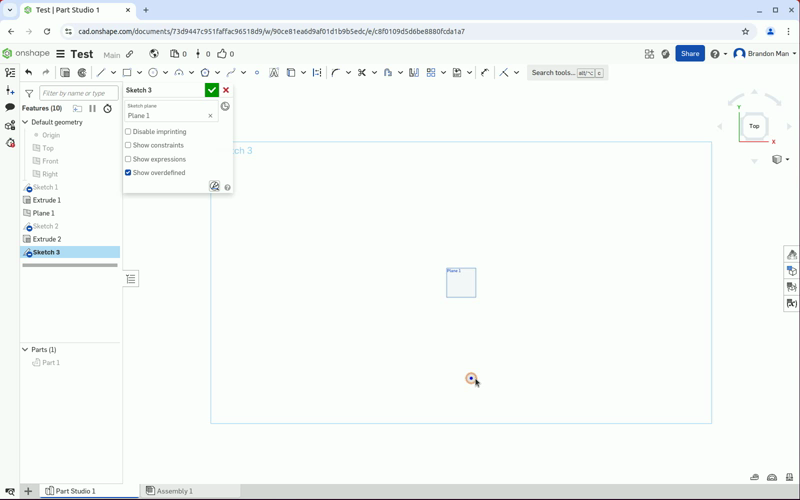
scroll(6)
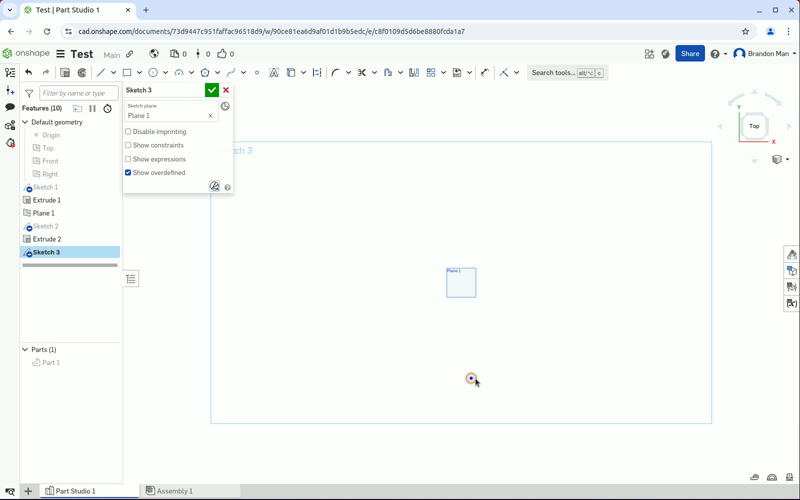
scroll(6)
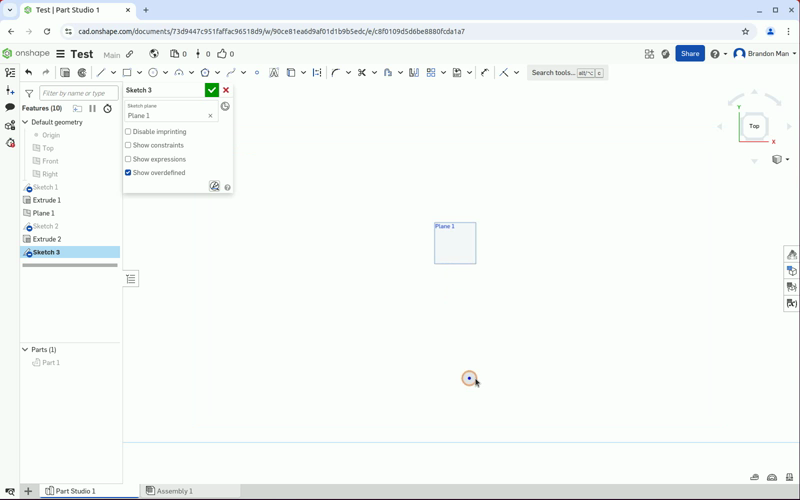
scroll(6)
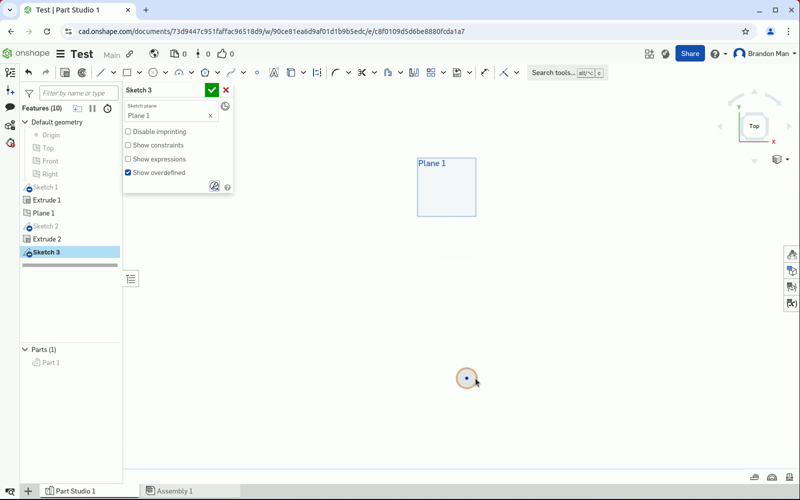
scroll(6)
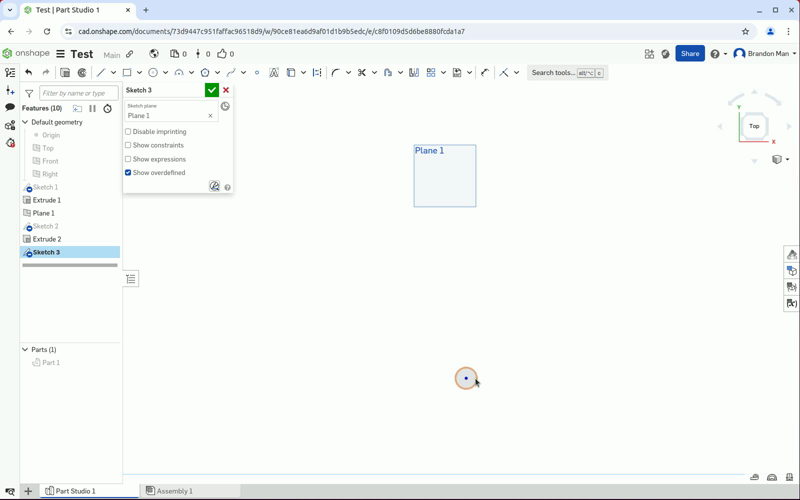
scroll(6)
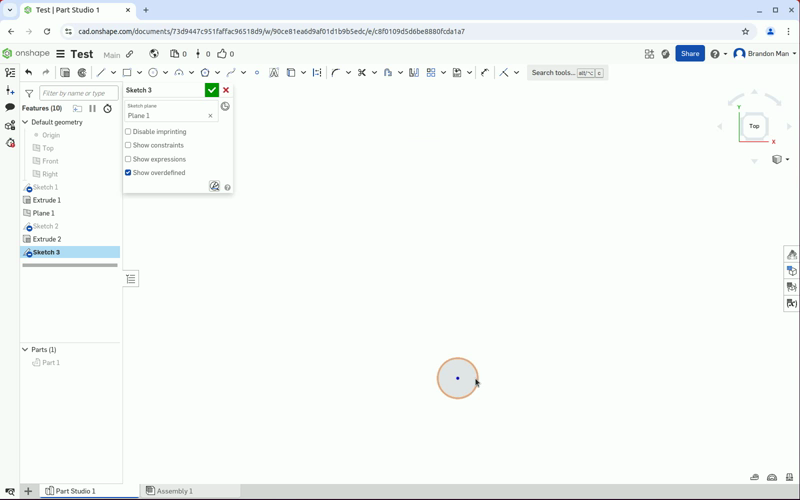
scroll(6)
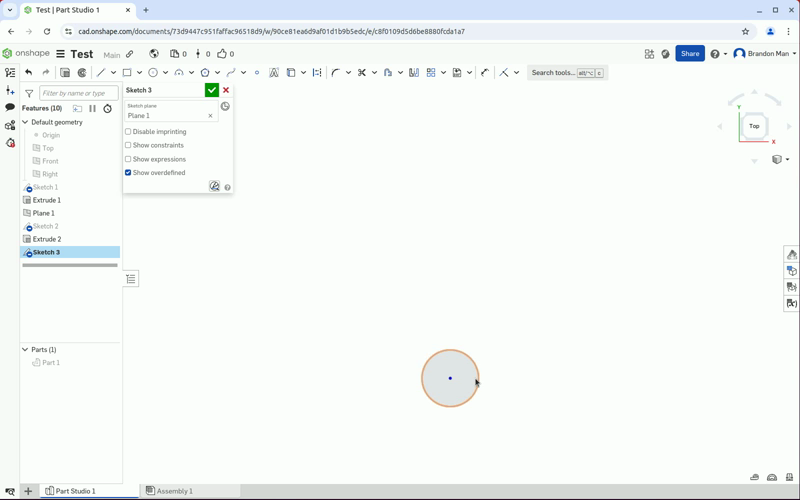
scroll(6)
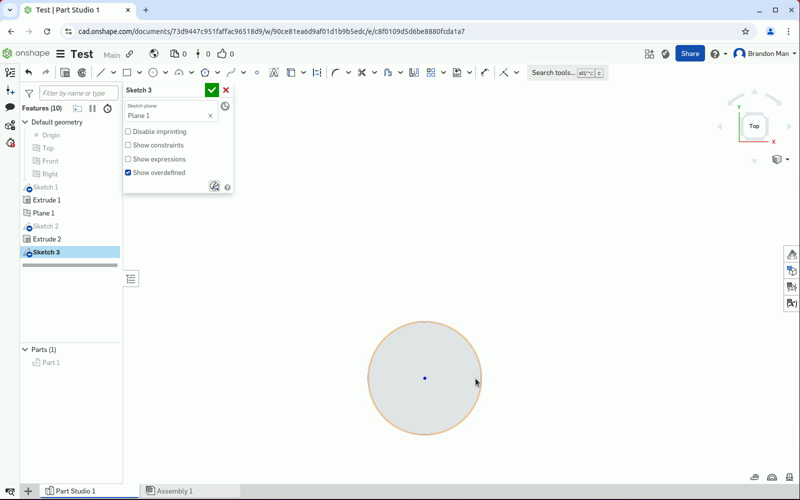
click(475, 378)
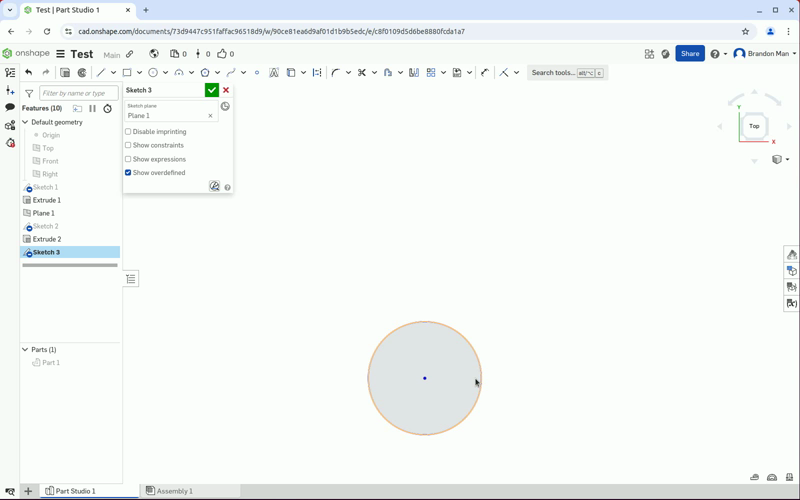
scroll(-6)
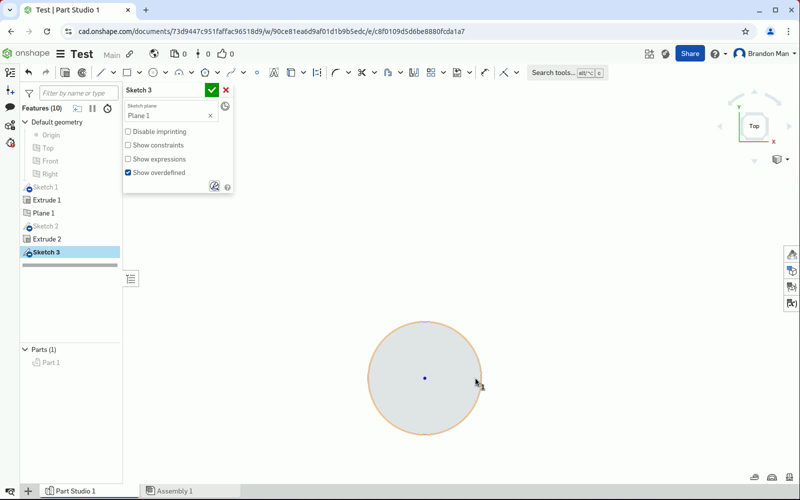
scroll(-6)
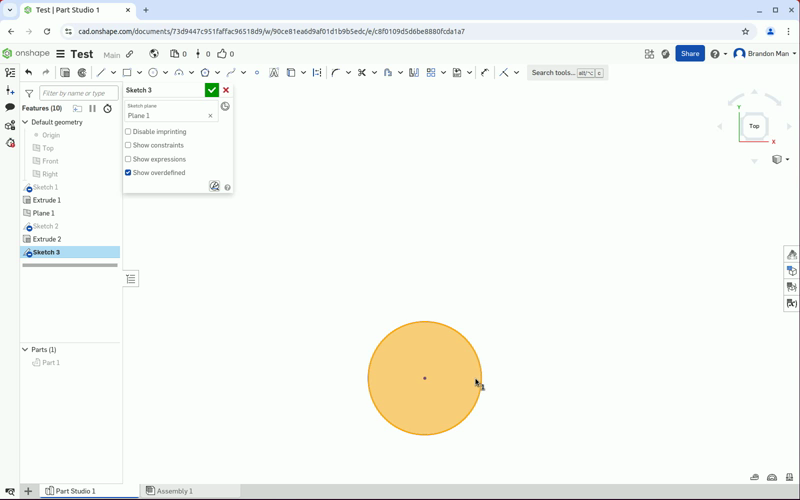
scroll(-6)
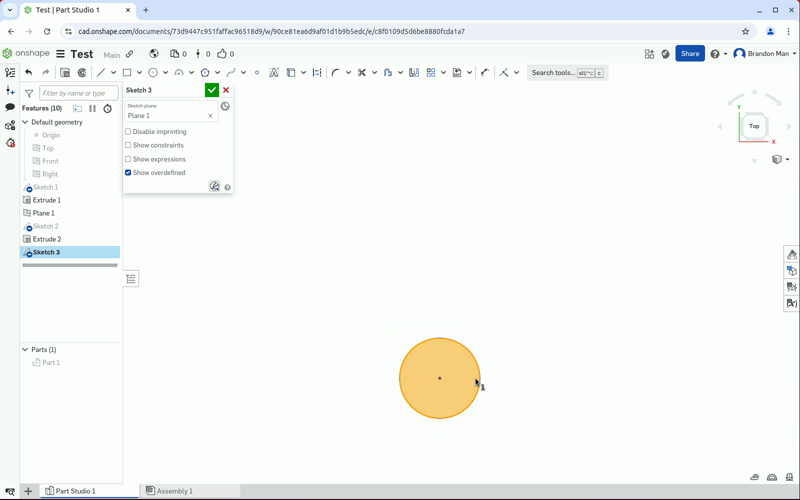
scroll(-6)
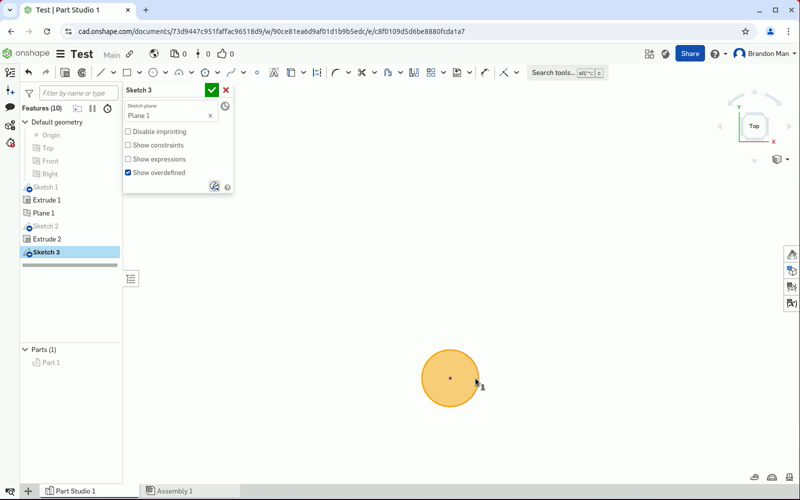
scroll(-6)
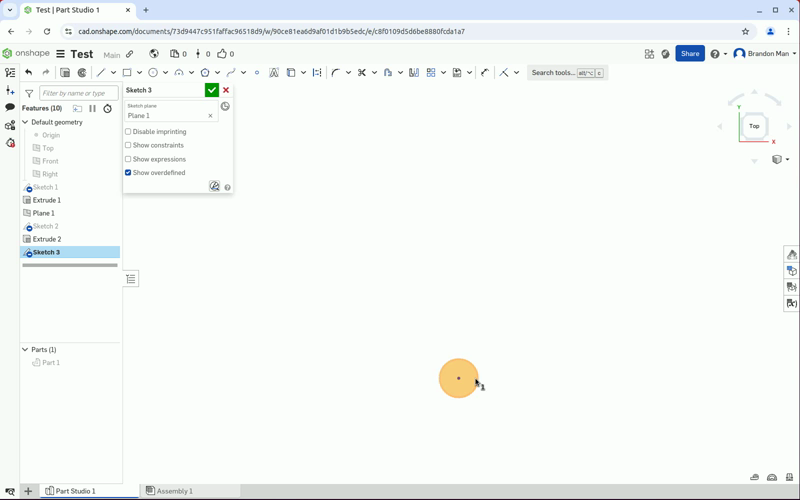
scroll(-6)
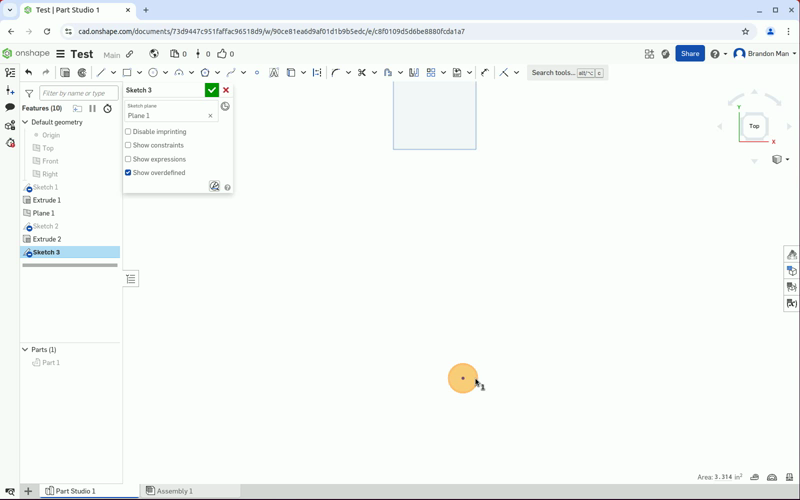
scroll(-6)
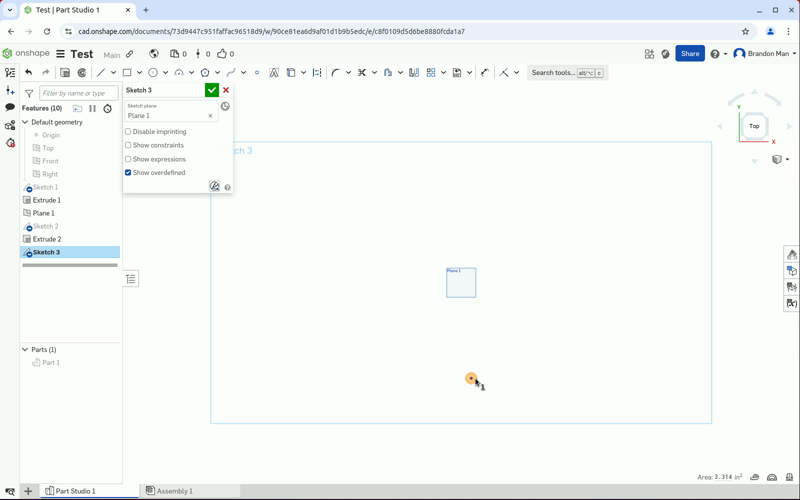
mouse_move(73, 352)
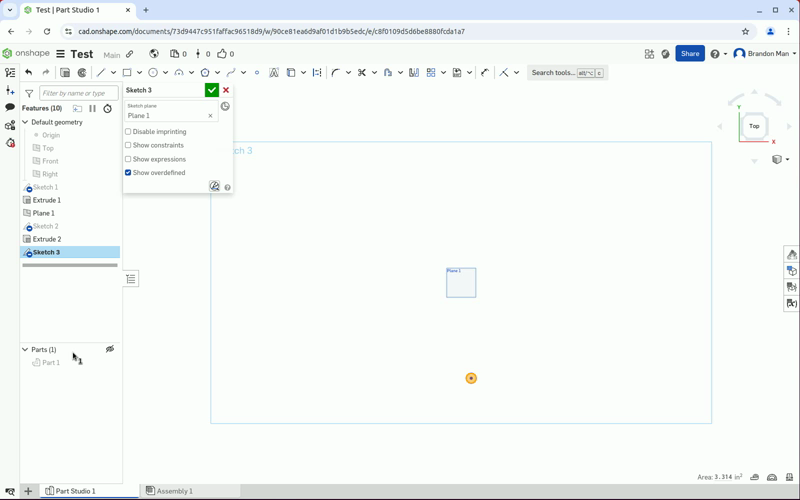
key(shift+y)
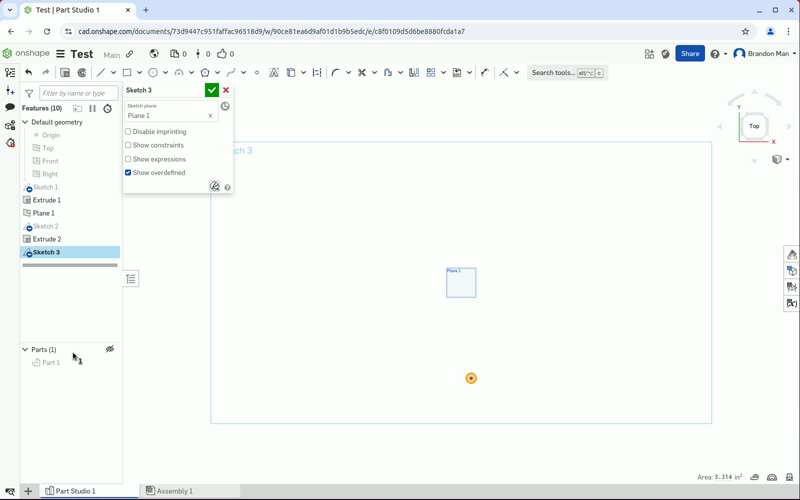
key(shift+e)
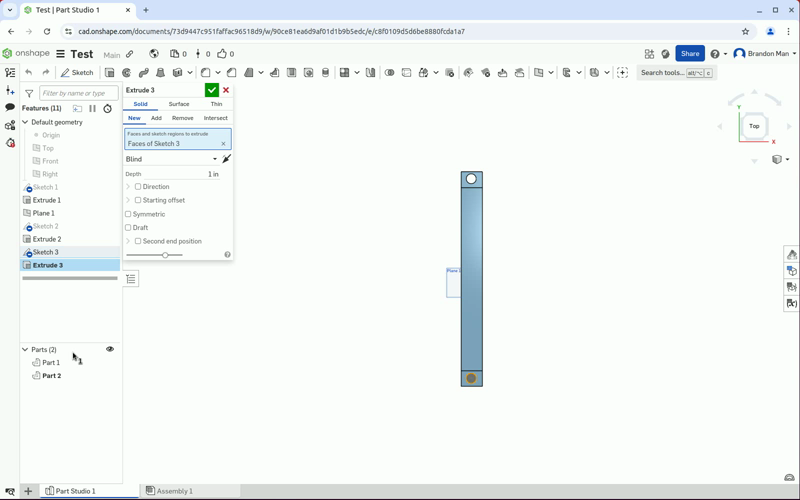
mouse_move(143, 106)
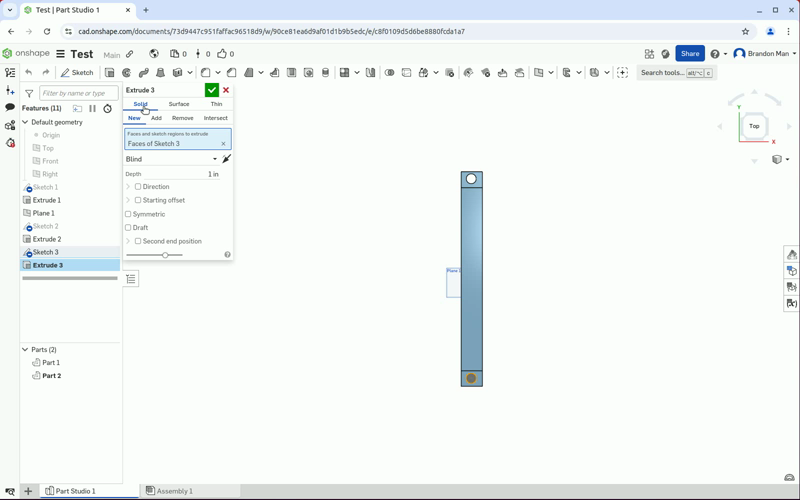
click(143, 106)
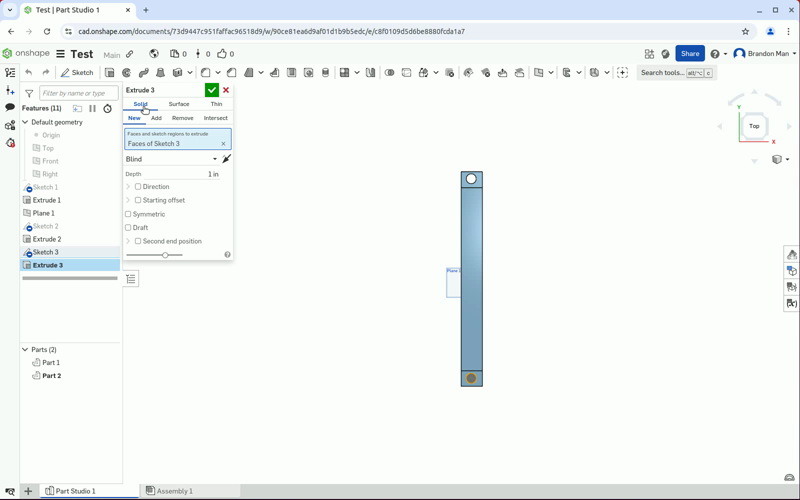
mouse_move(186, 120)
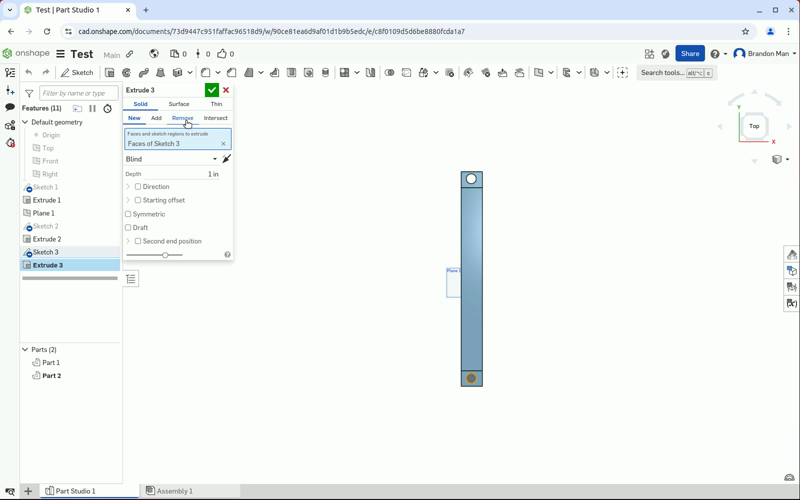
click(186, 120)
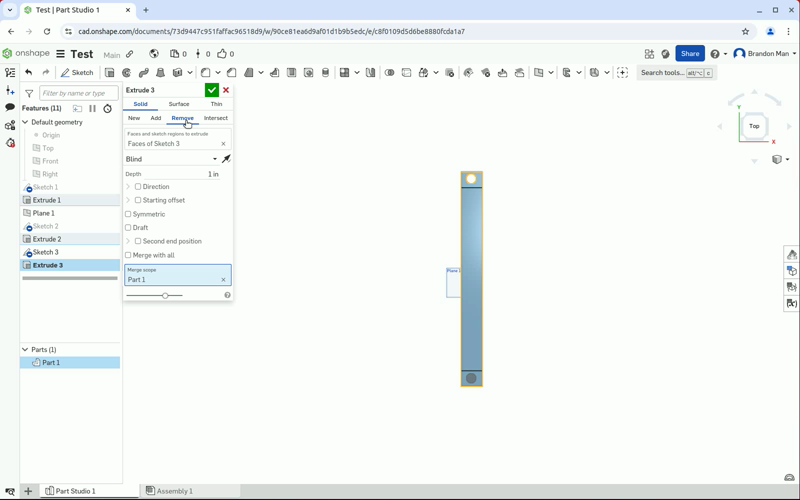
key(tab, 4)
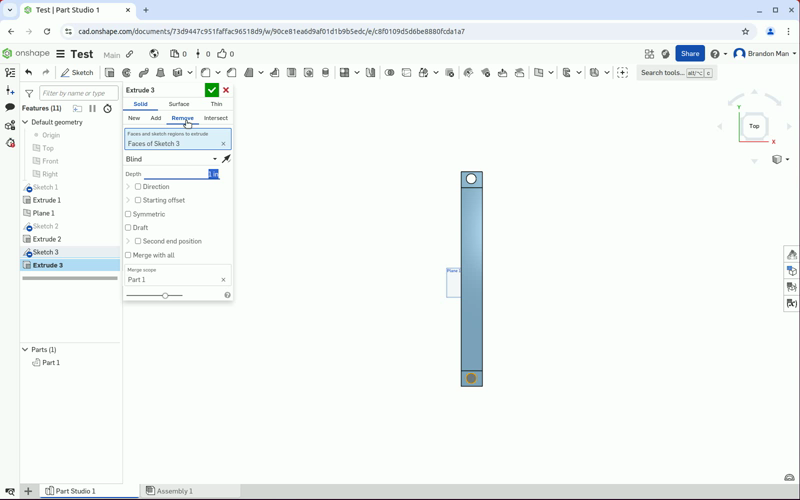
text(10.832)
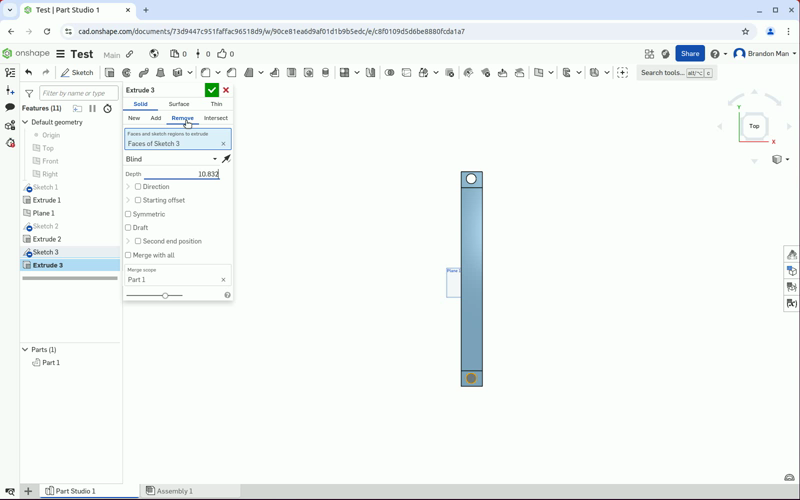
key(tab, 6)
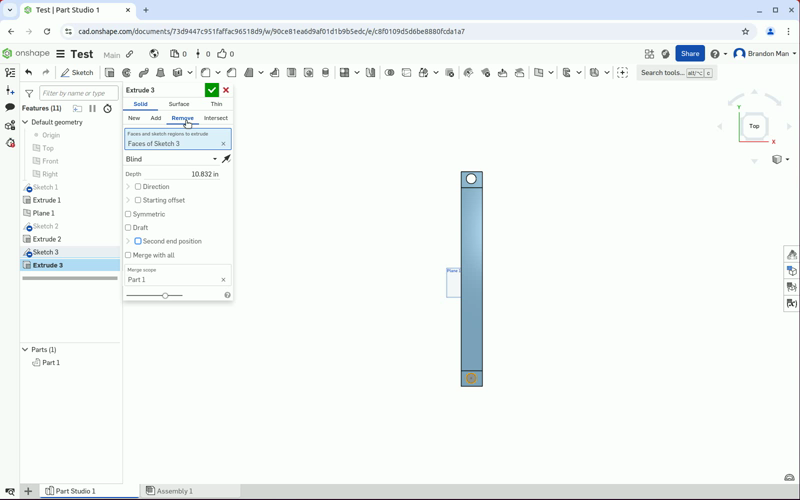
key(space)
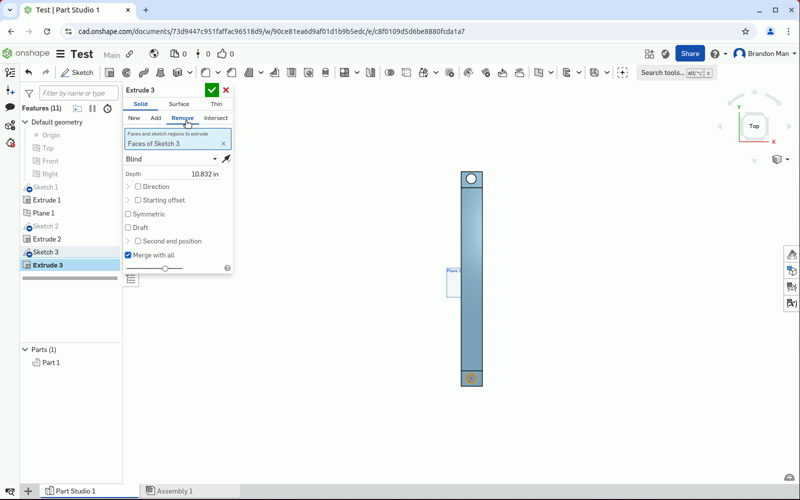
key(enter)
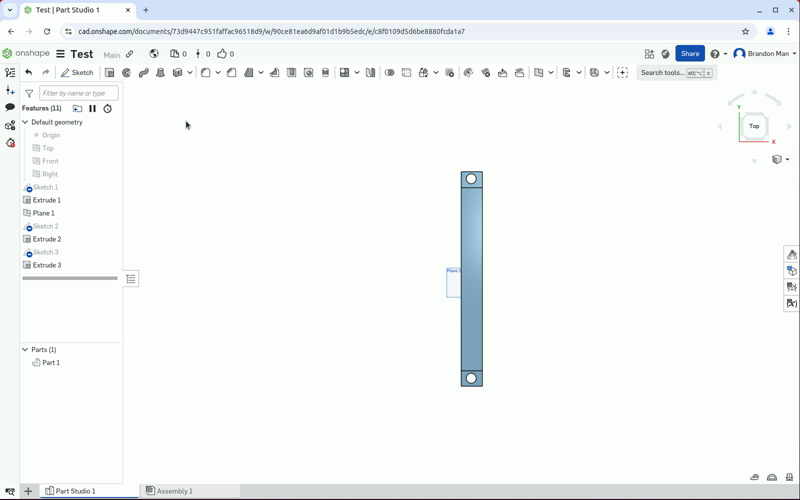
key(shift+h)
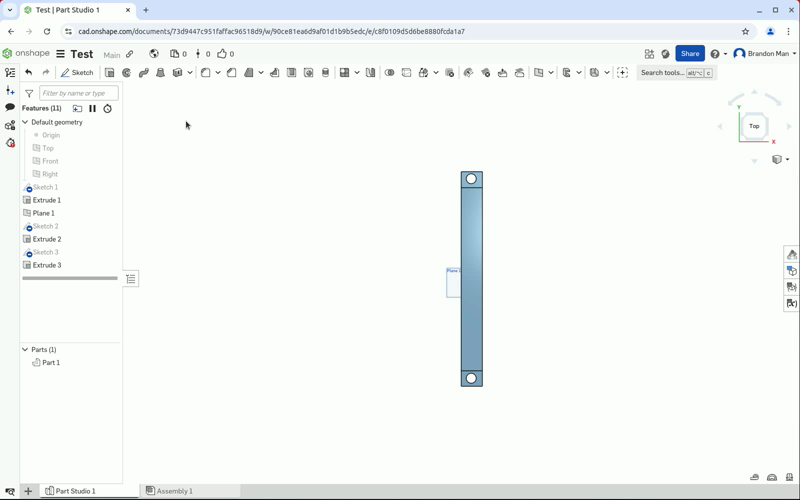
key(shift+h)
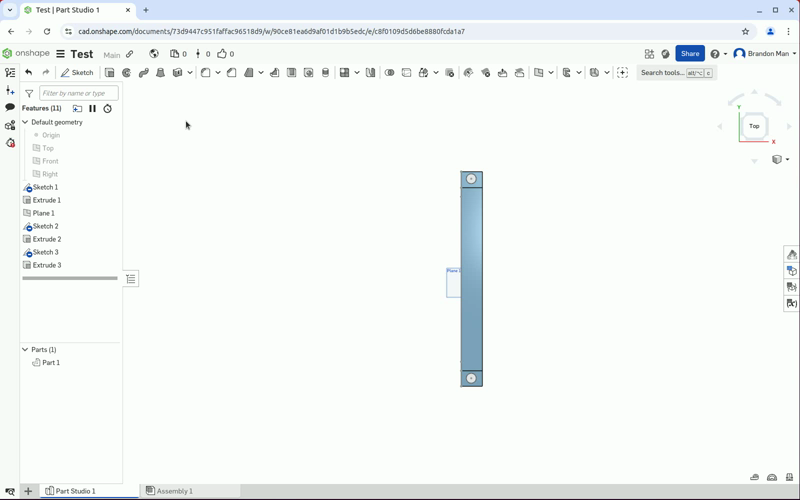
key(shift+7)
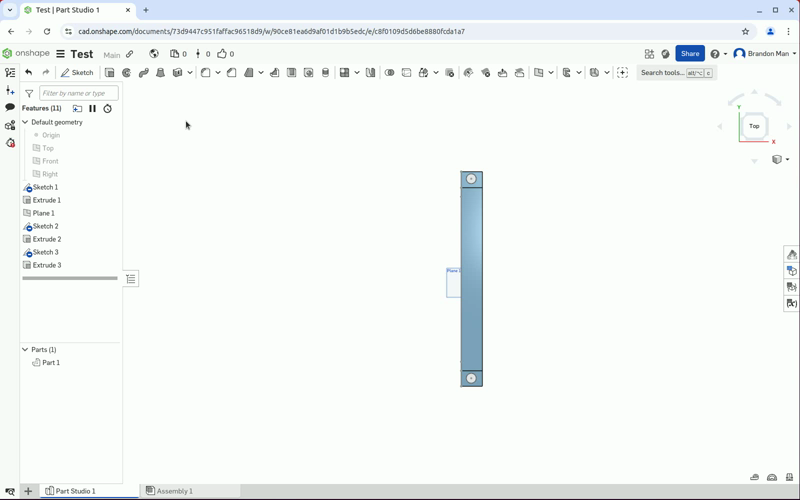
key(up, 3)
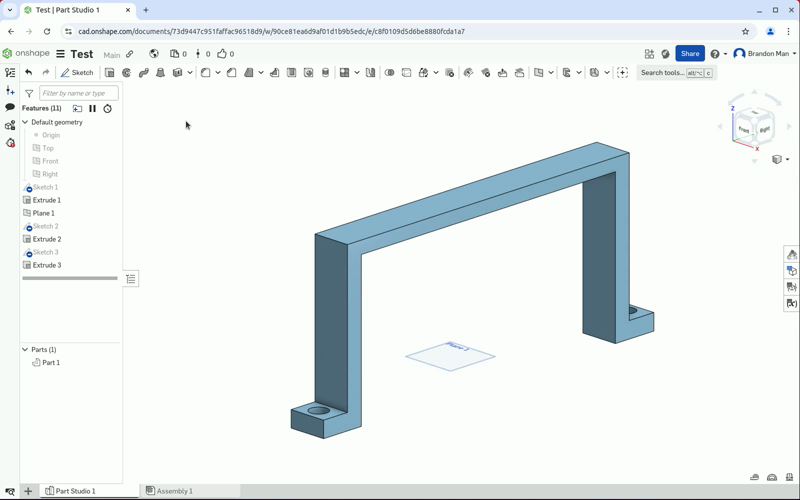
key(left, 3)
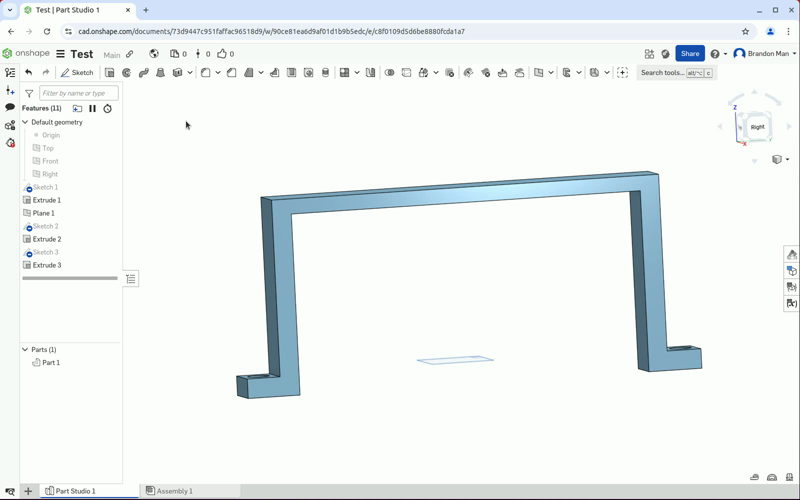
key(right, 3)
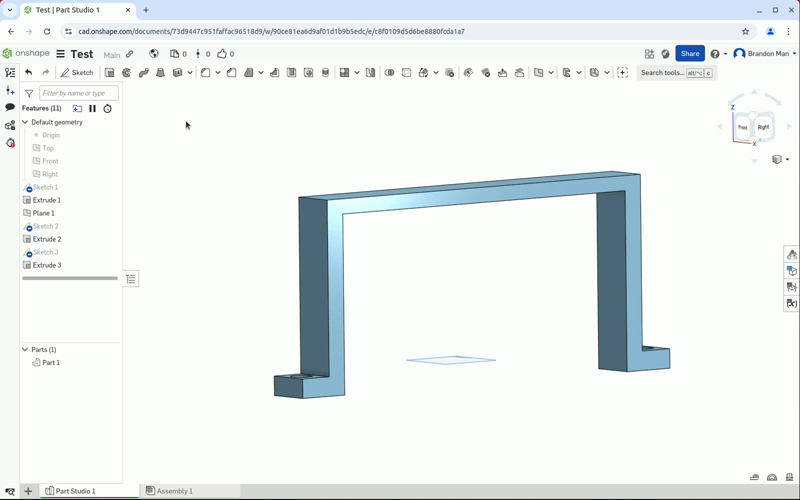
key(down, 3)
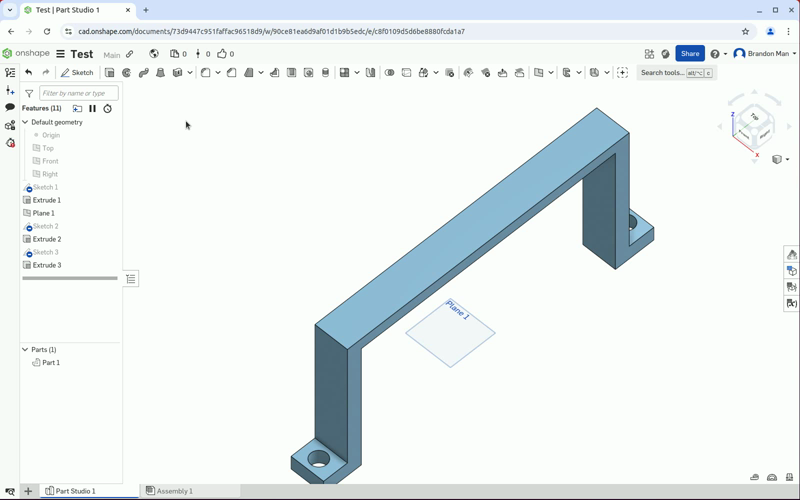
mouse_move(73, 189)
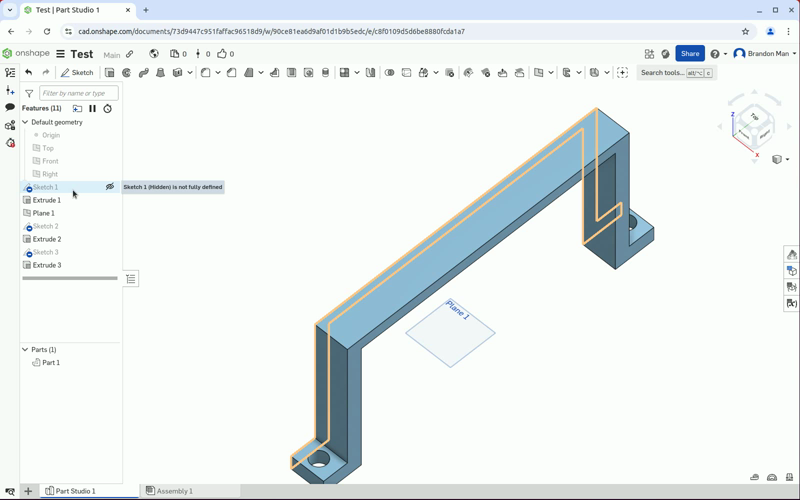
click(73, 189)